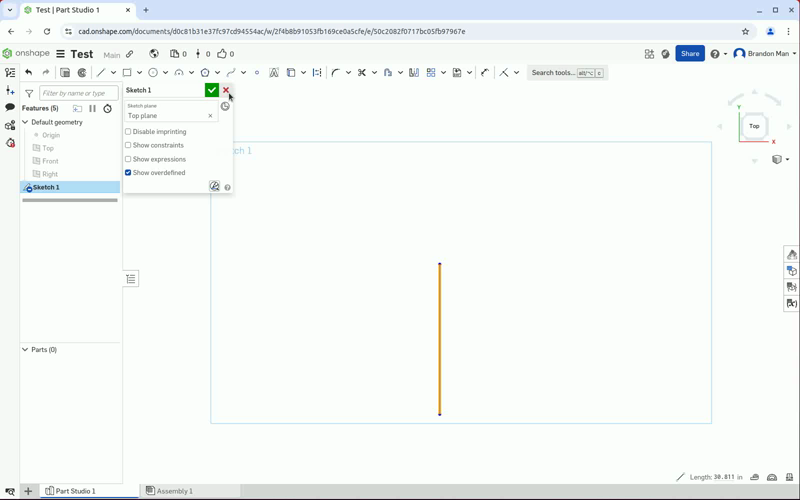
key(shift+h)
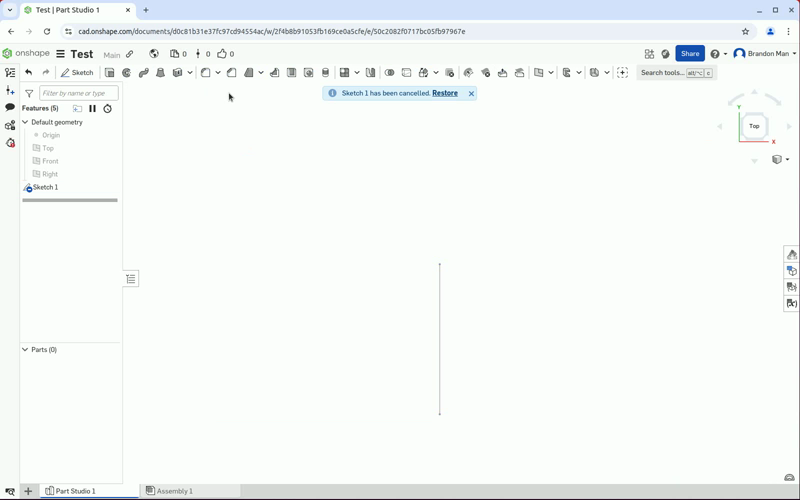
key(shift+s)
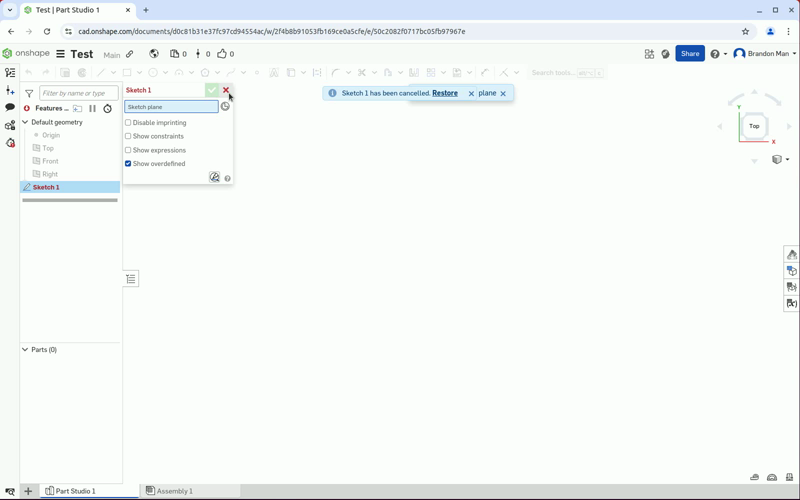
mouse_move(73, 150)
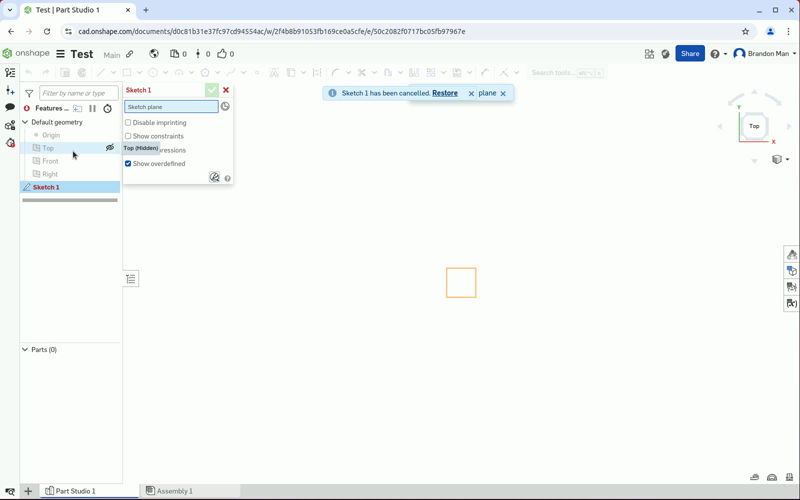
click(73, 150)
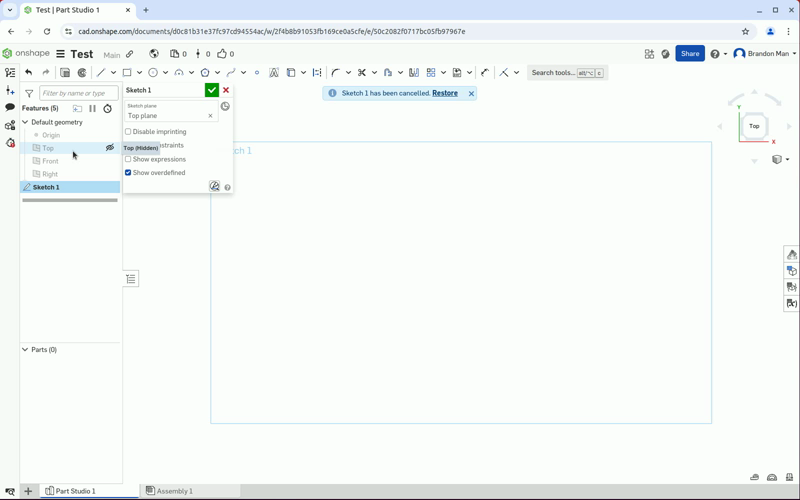
mouse_move(73, 352)
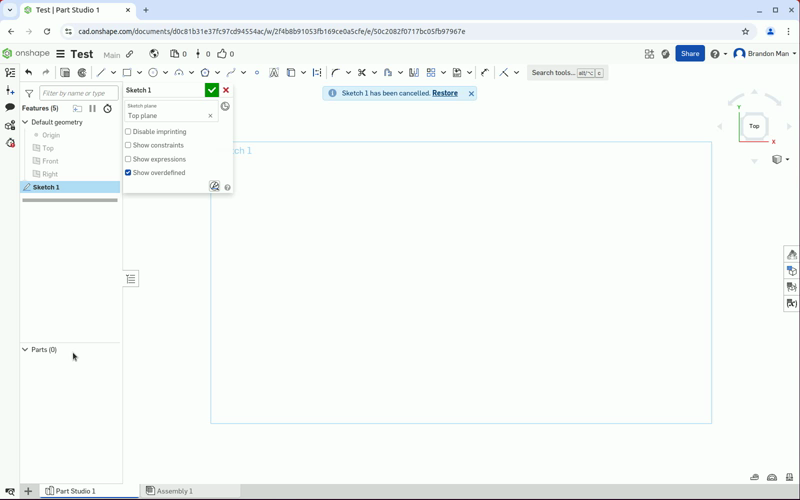
key(y)
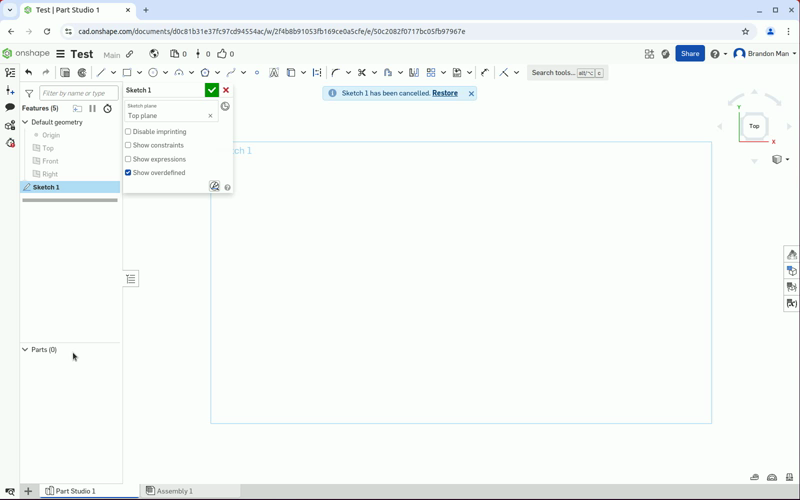
key(l)
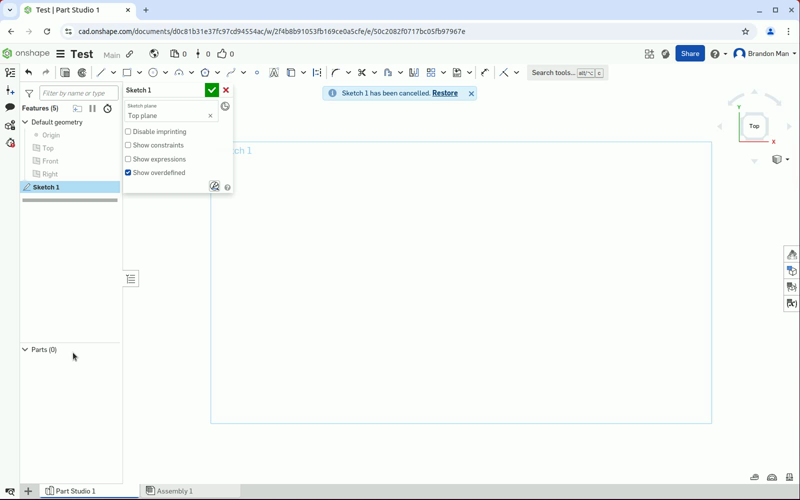
key_down(shift)
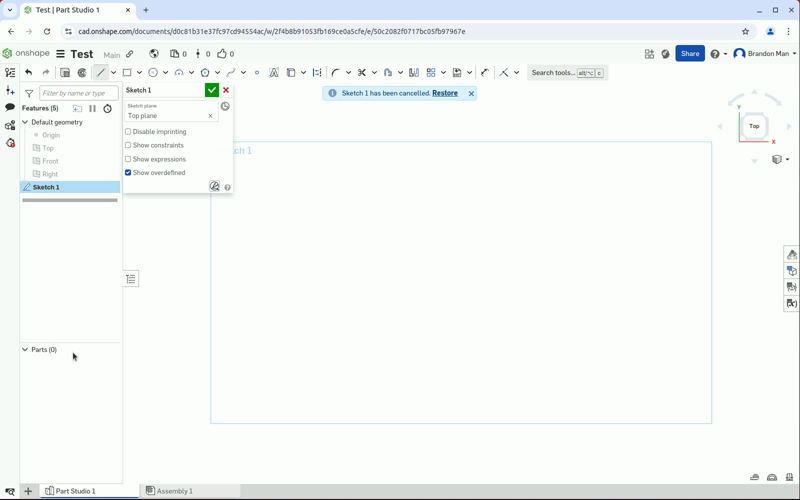
mouse_move(460, 285)
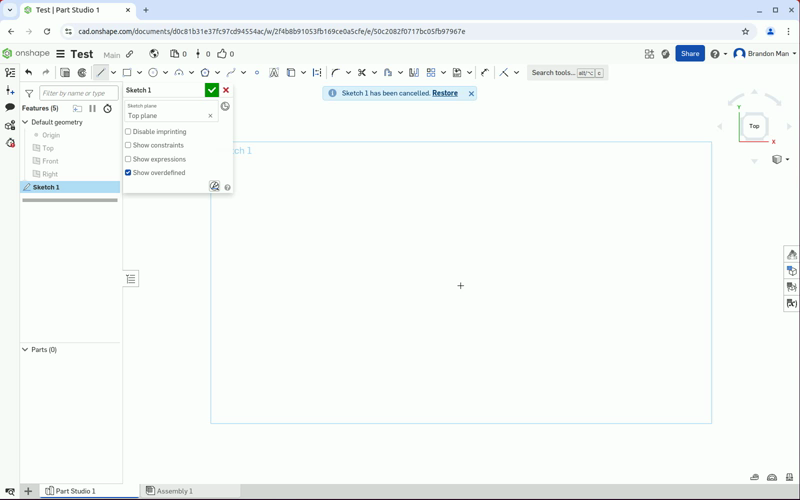
click(460, 285)
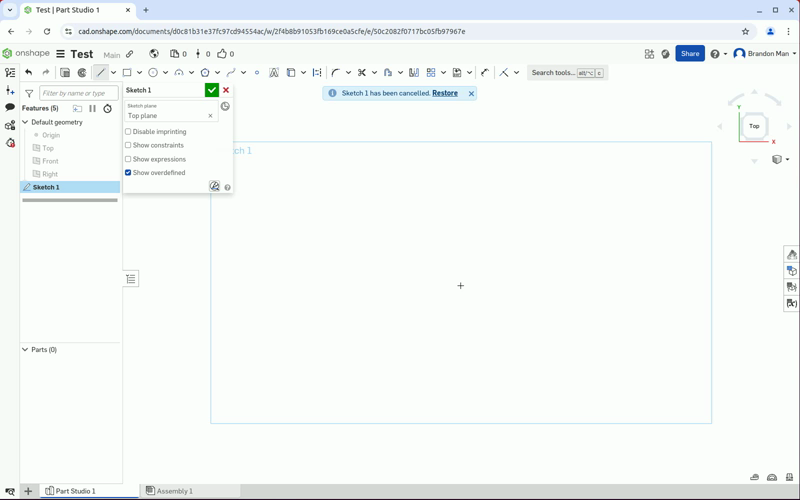
key_up(shift)
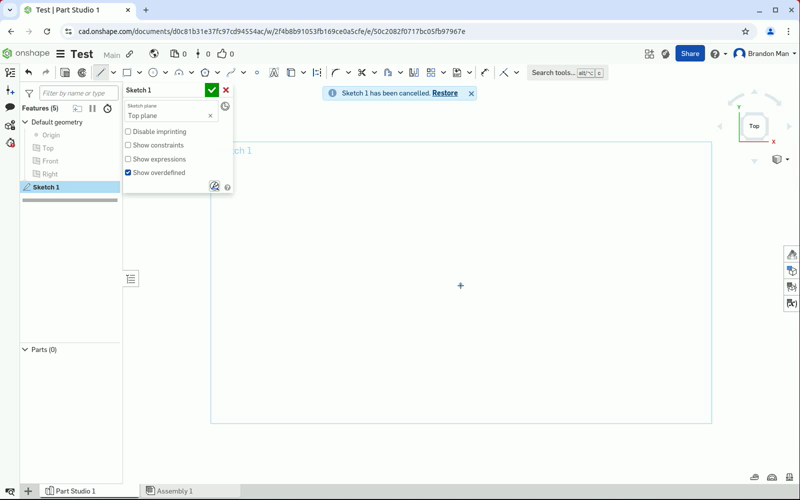
key_down(shift)
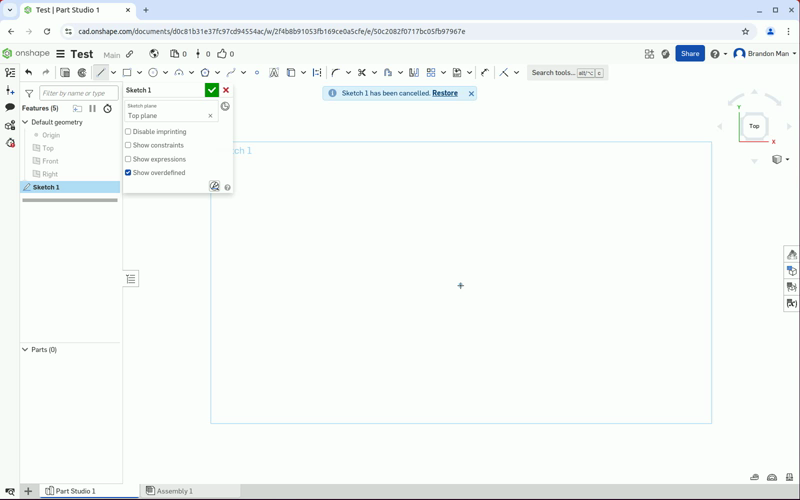
mouse_move(490, 285)
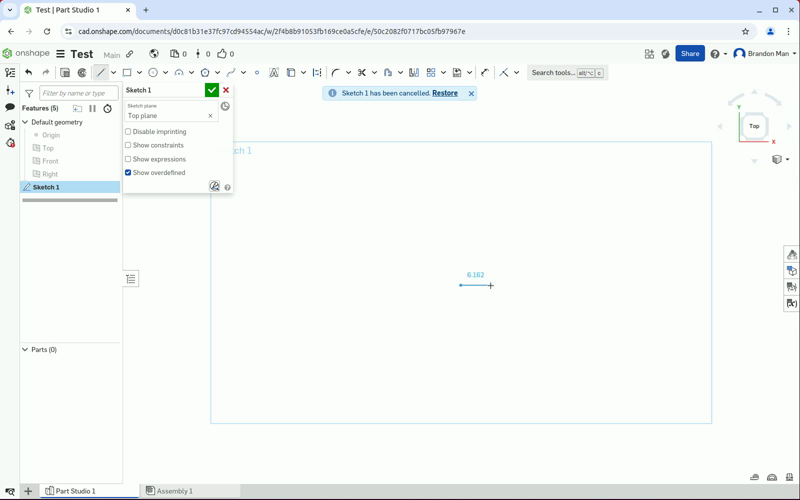
mouse_move(461, 286)
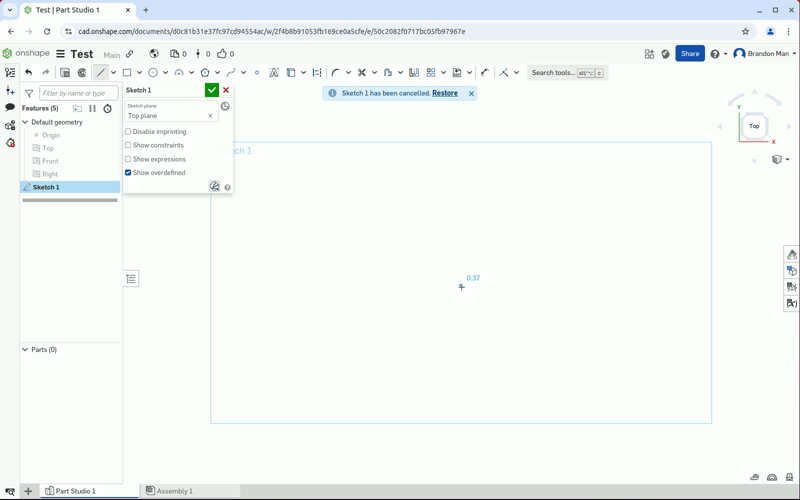
scroll(6)
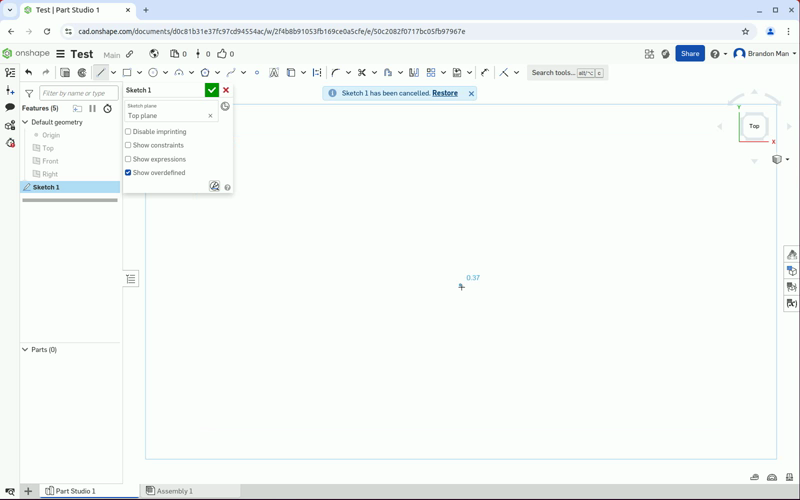
scroll(6)
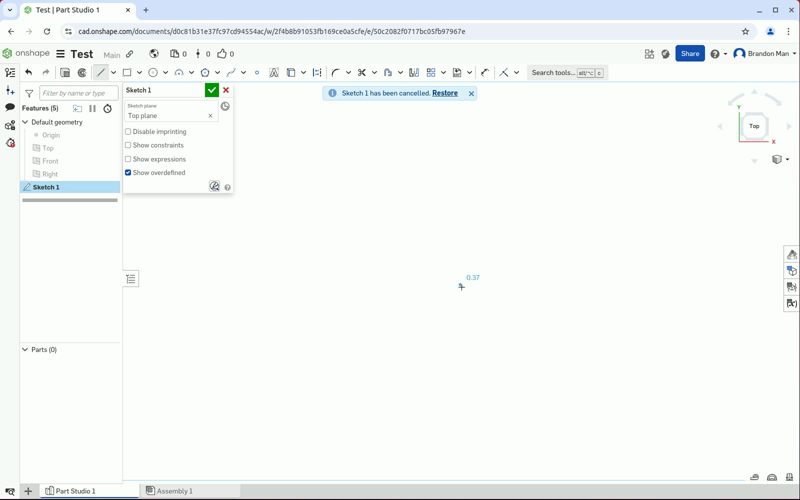
scroll(6)
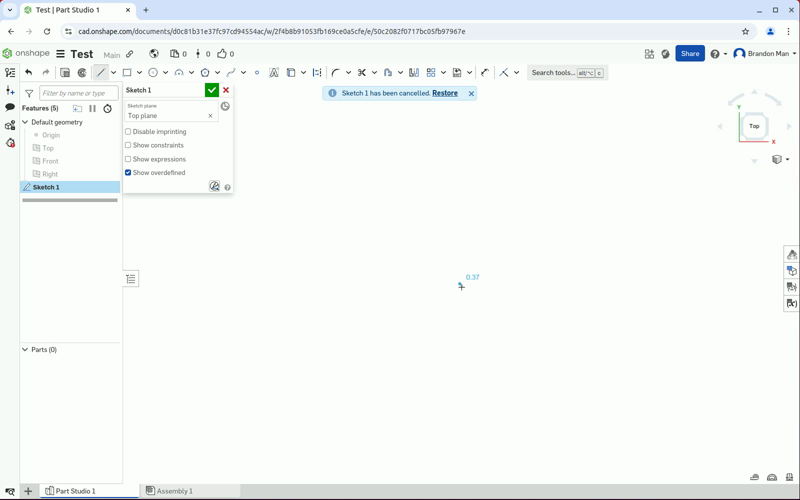
scroll(6)
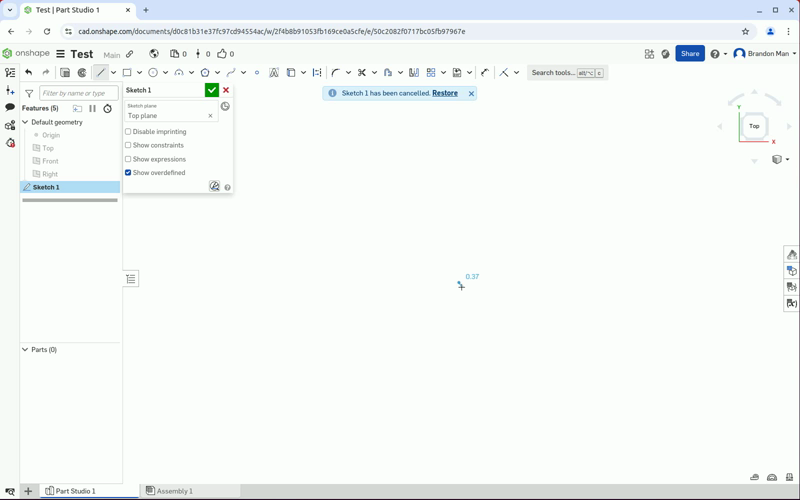
scroll(6)
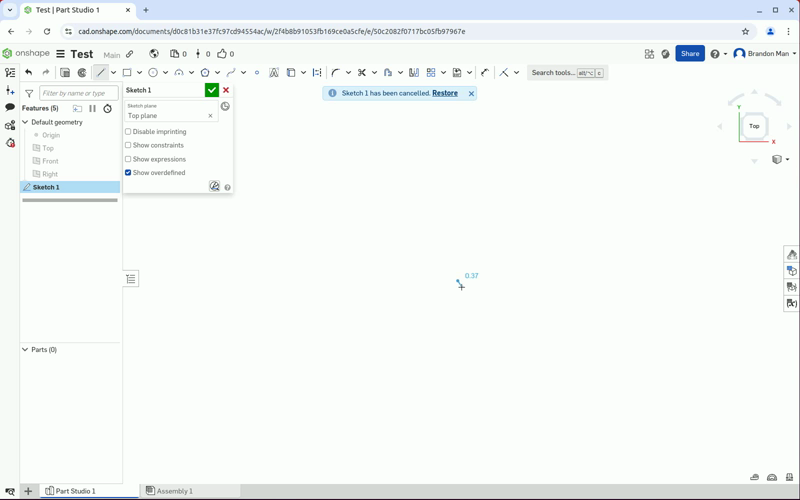
scroll(6)
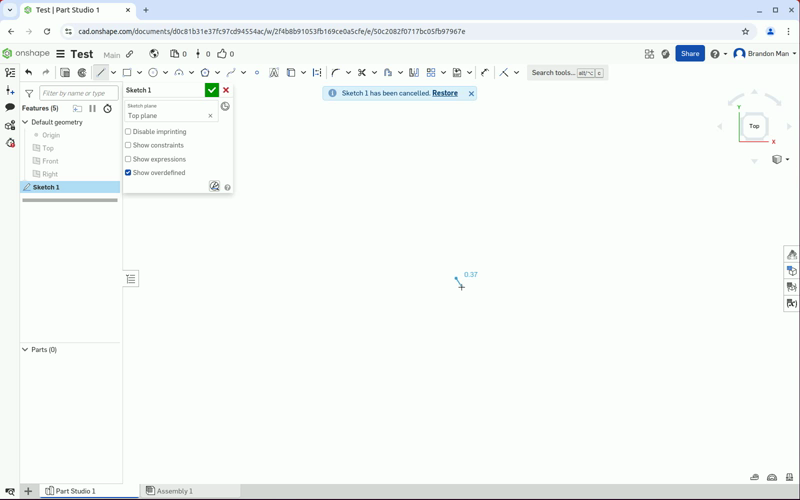
scroll(6)
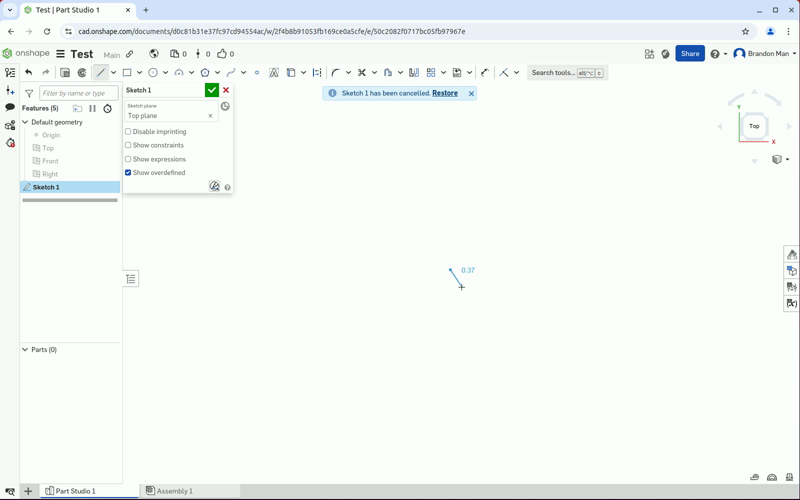
click(461, 286)
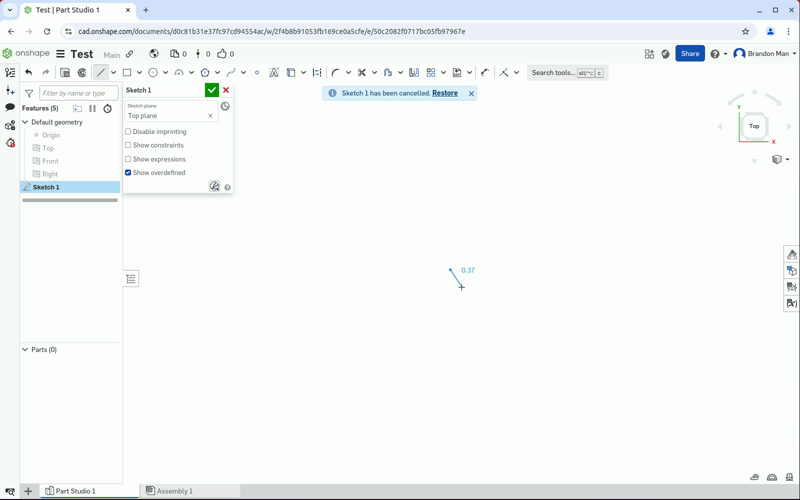
scroll(-6)
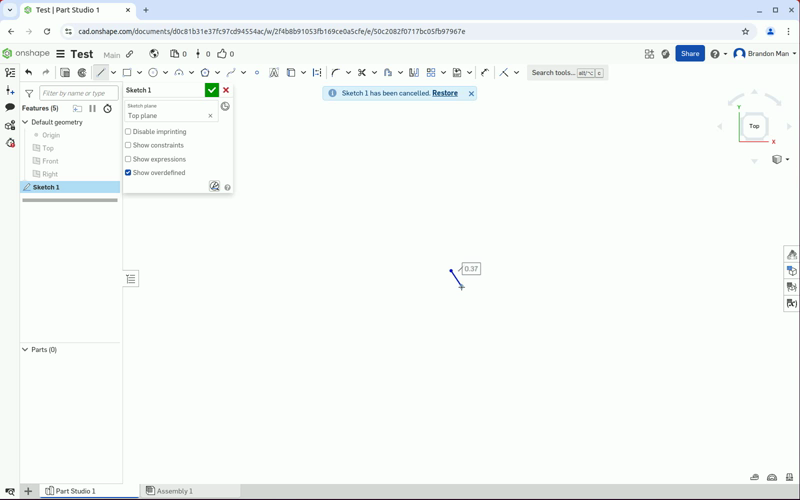
scroll(-6)
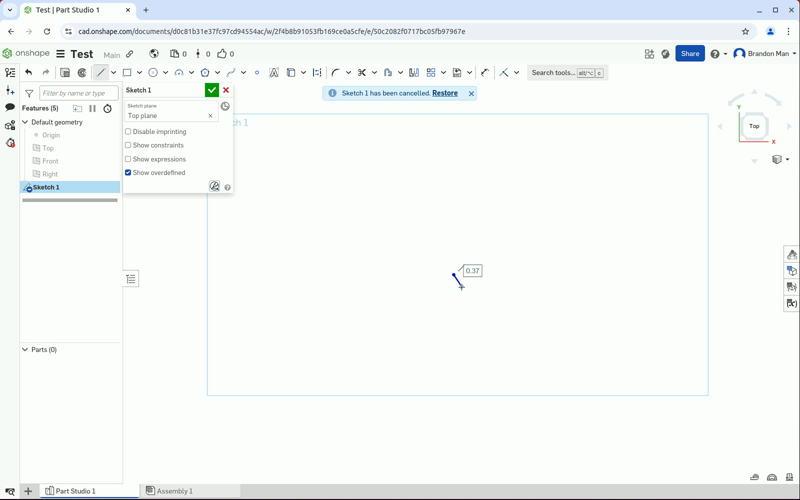
scroll(-6)
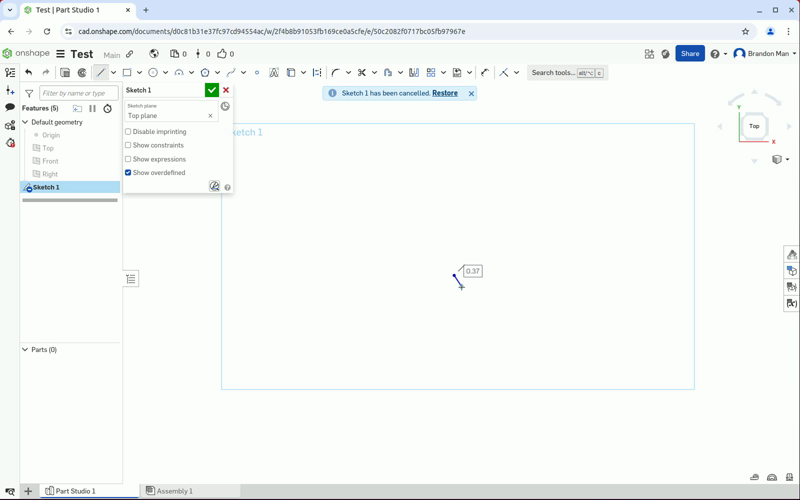
scroll(-6)
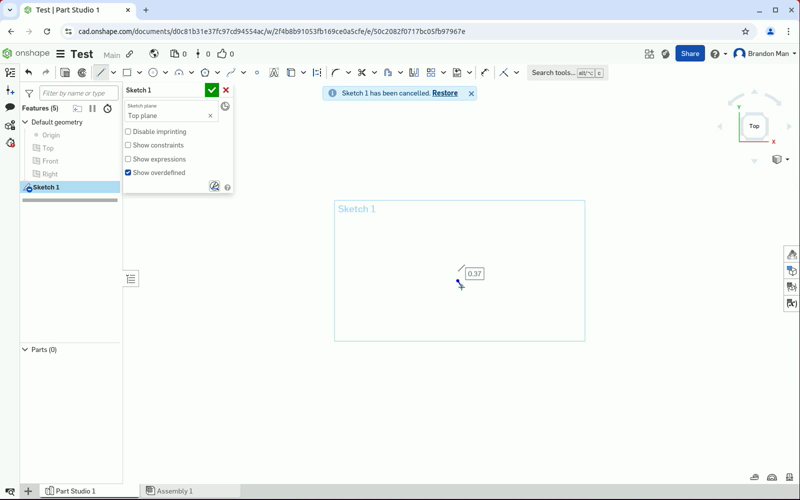
scroll(-6)
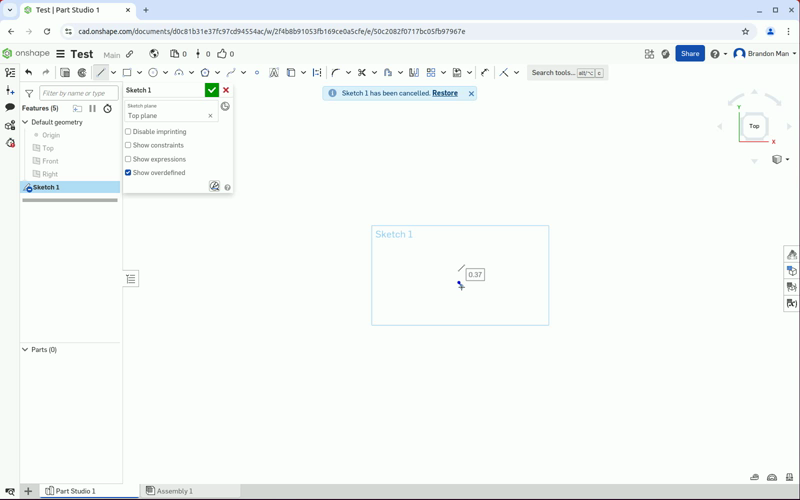
scroll(-6)
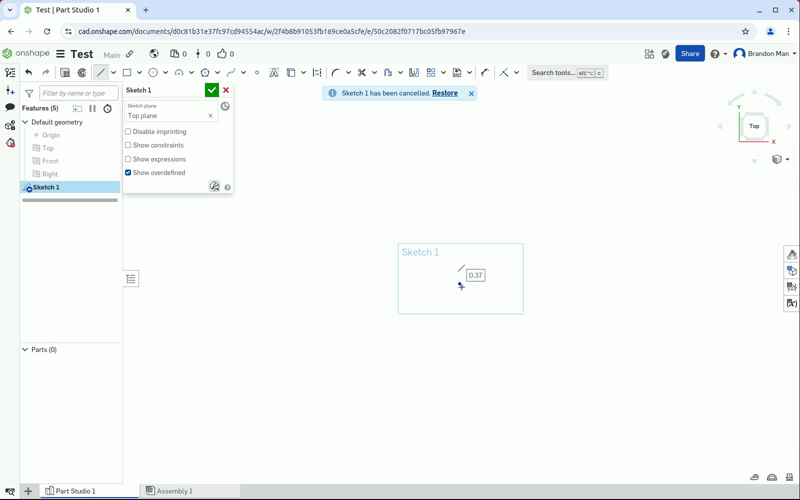
scroll(-6)
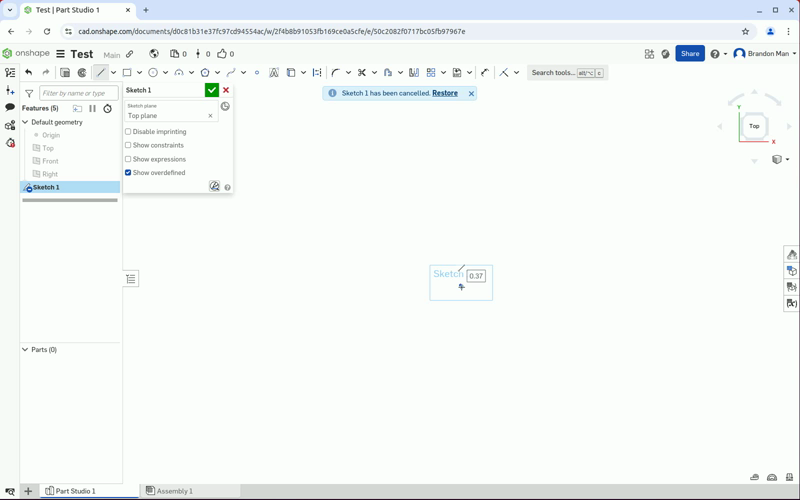
key_up(shift)
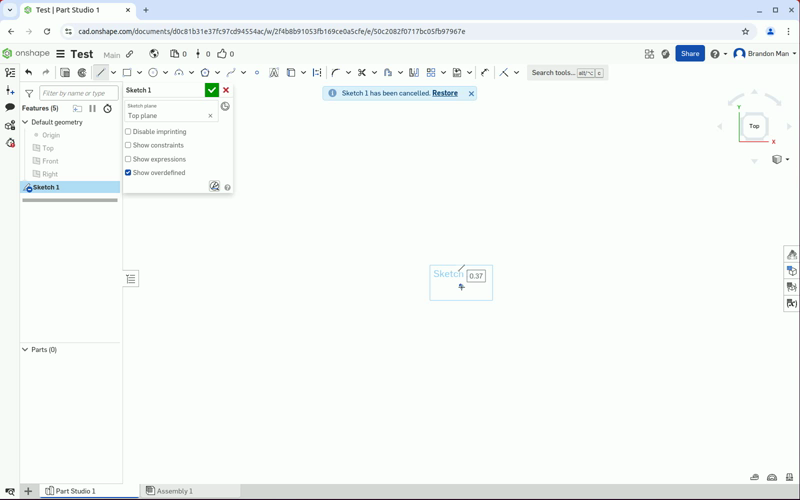
key_down(shift)
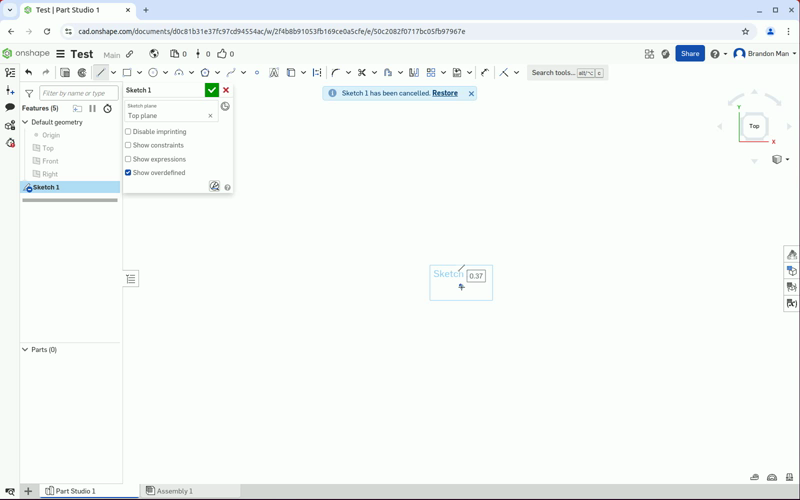
mouse_move(492, 286)
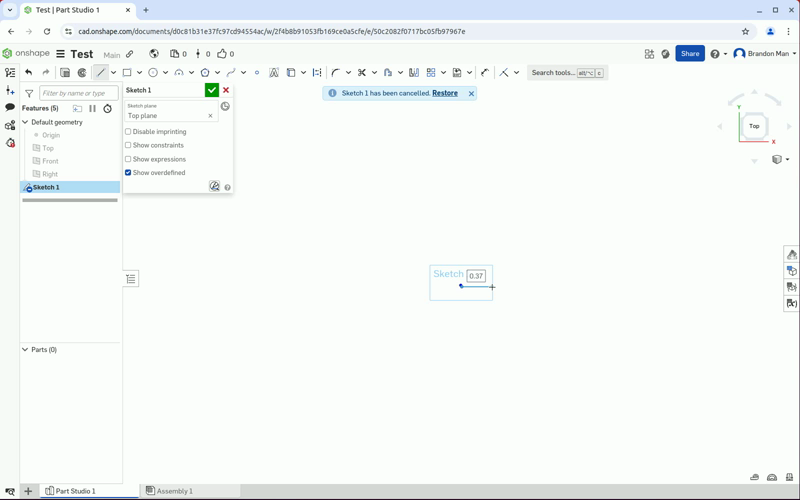
mouse_move(466, 286)
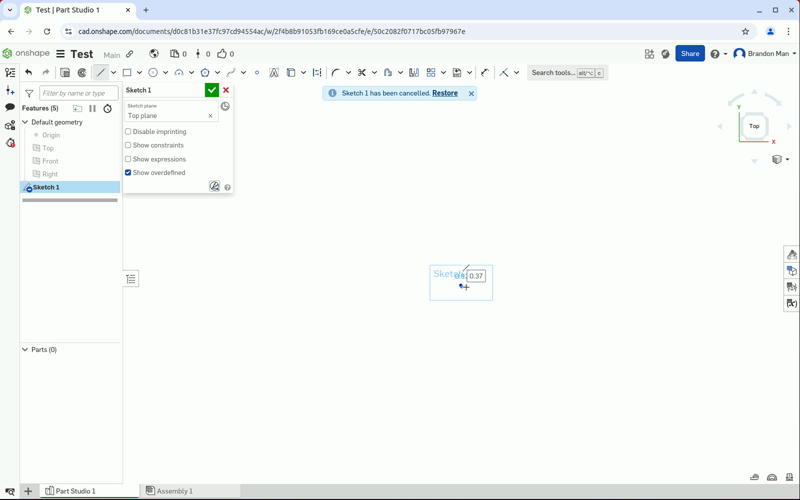
scroll(6)
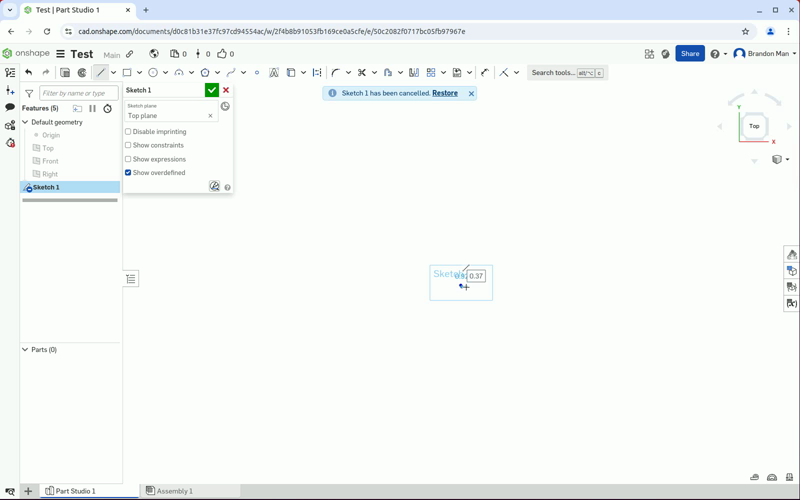
scroll(6)
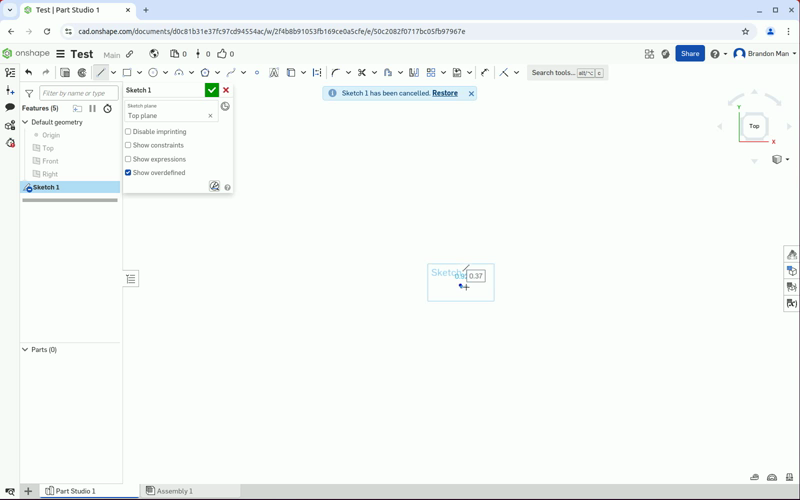
scroll(6)
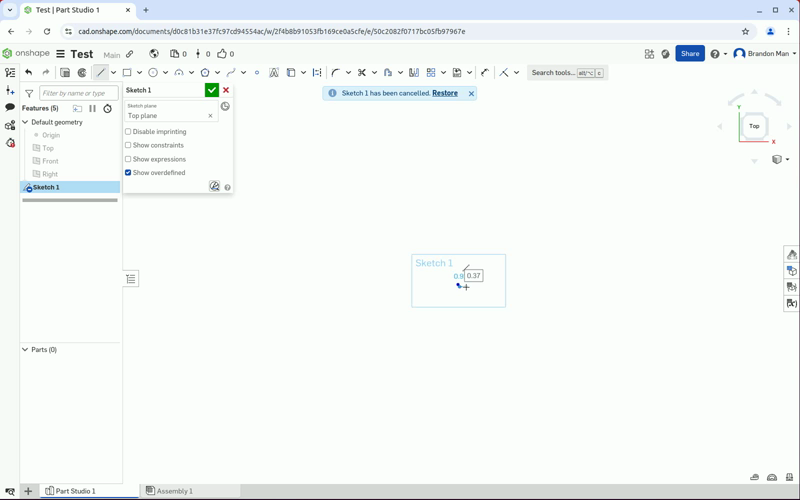
scroll(6)
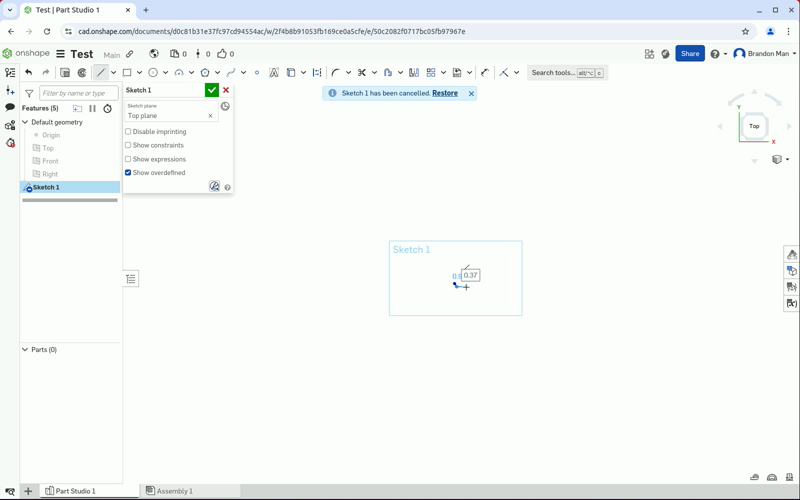
scroll(6)
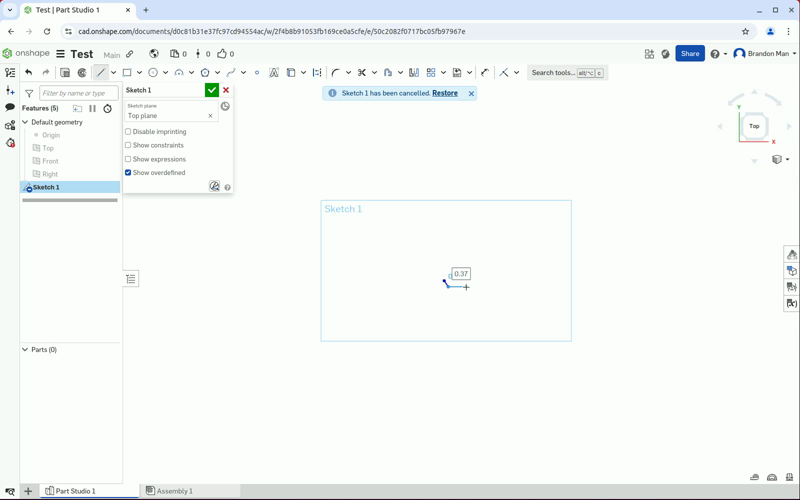
scroll(6)
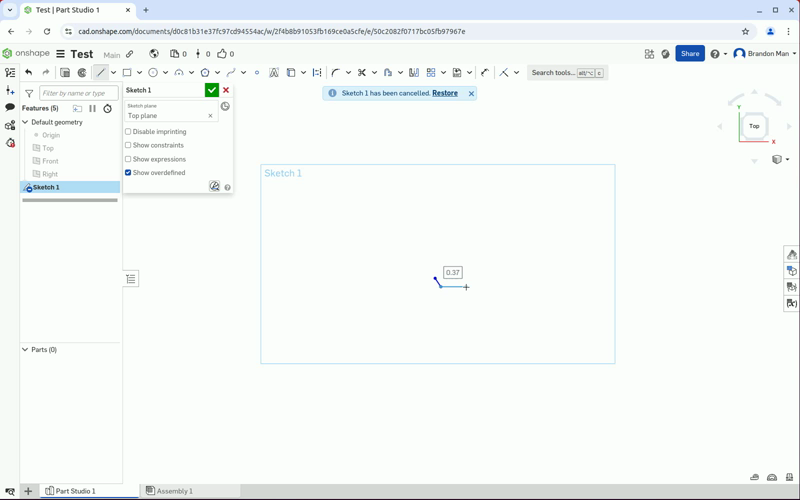
scroll(6)
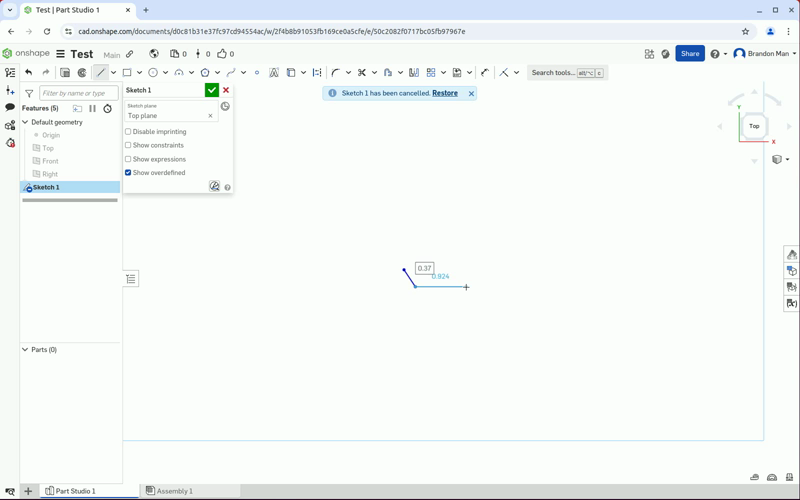
click(466, 286)
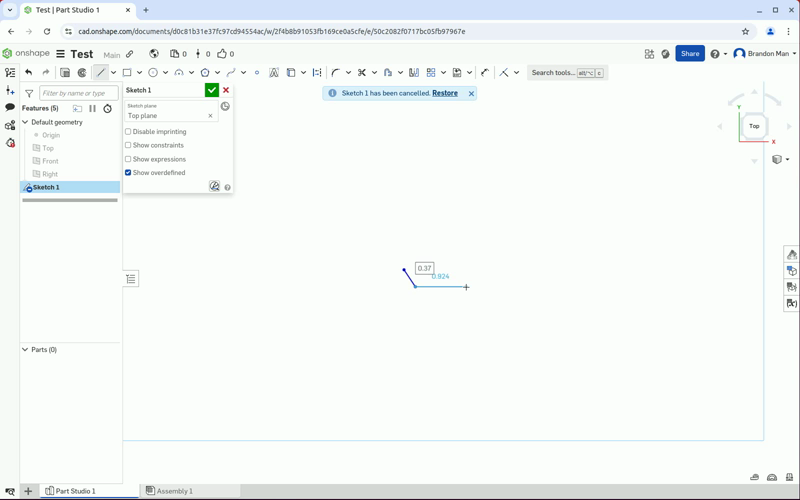
scroll(-6)
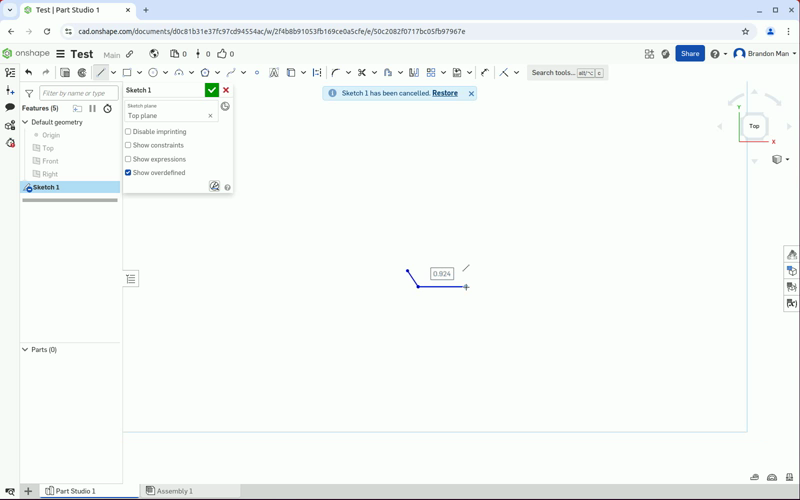
scroll(-6)
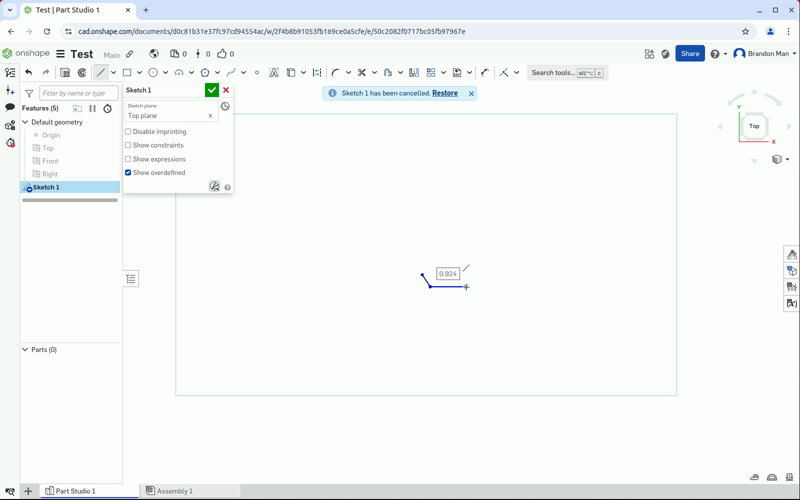
scroll(-6)
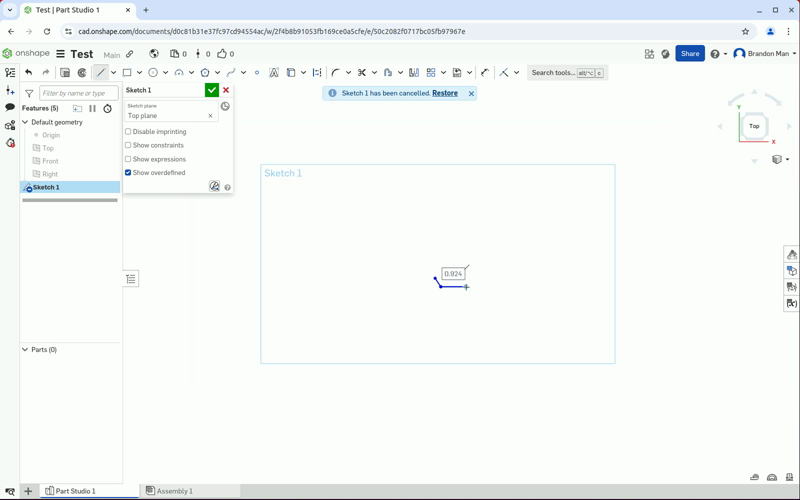
scroll(-6)
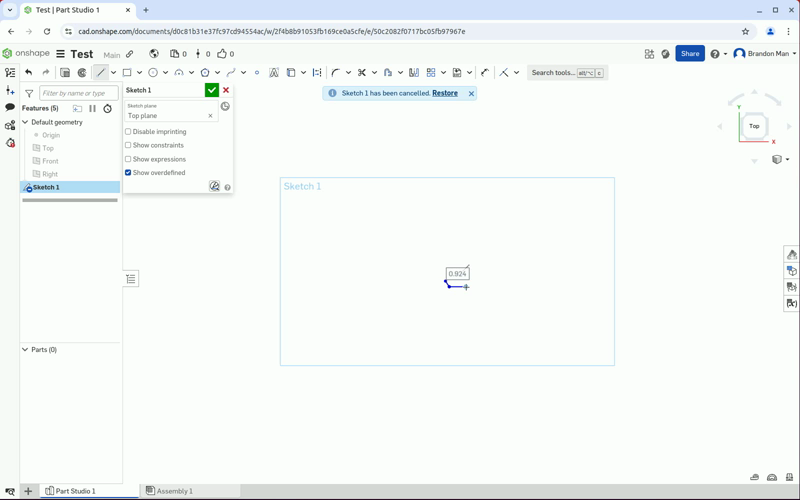
scroll(-6)
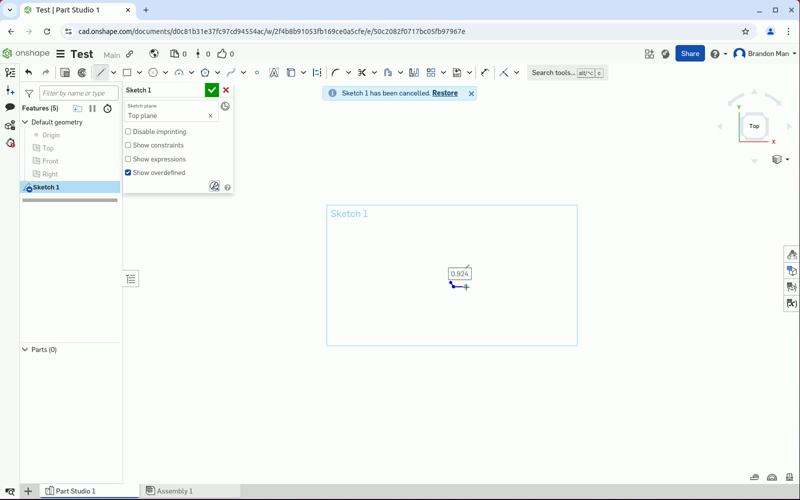
scroll(-6)
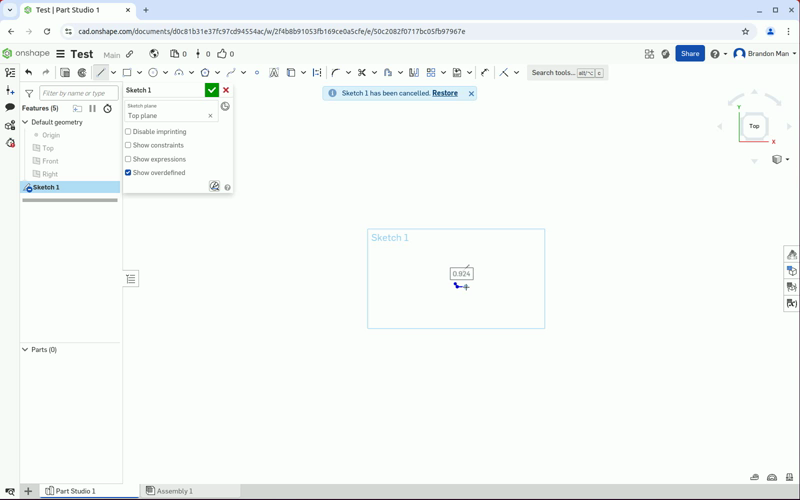
scroll(-6)
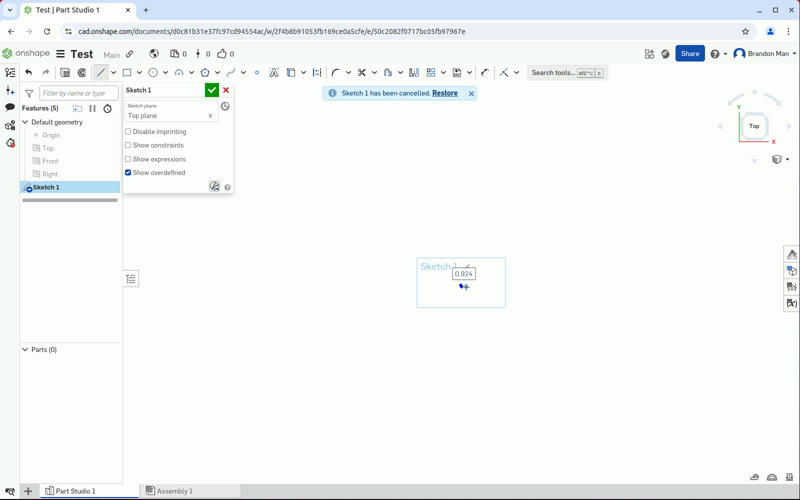
key_up(shift)
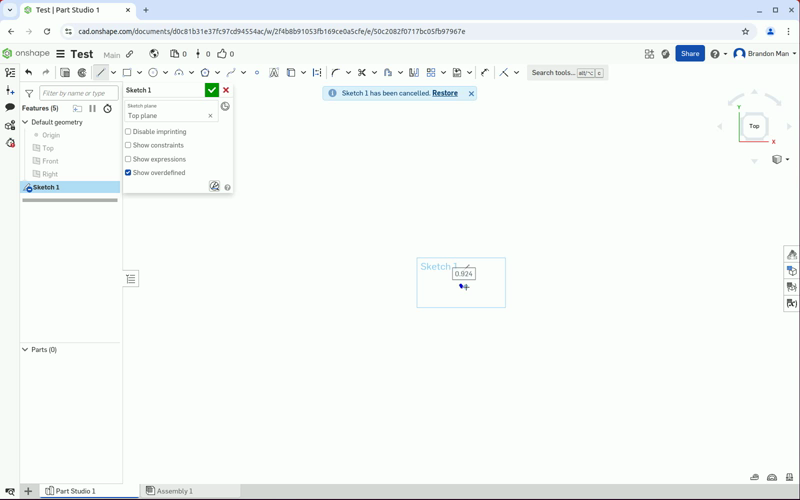
key_down(shift)
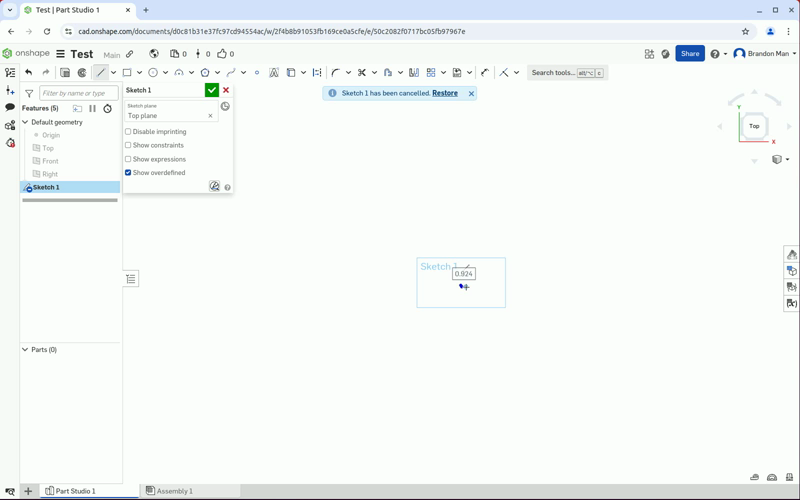
mouse_move(496, 286)
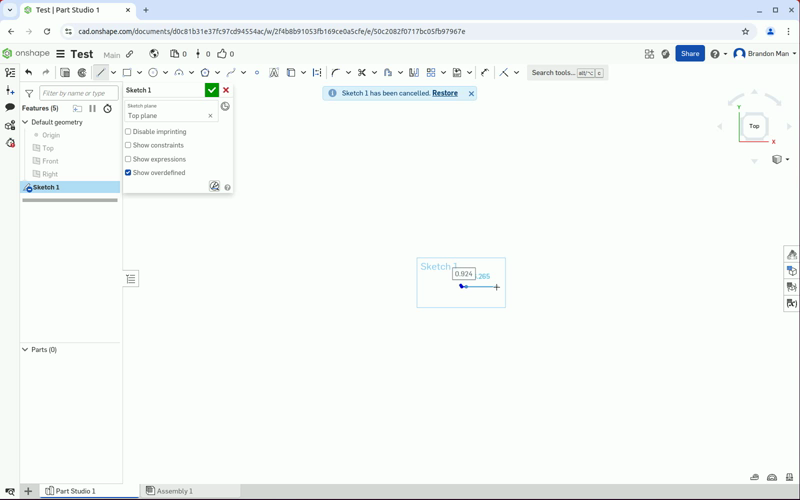
mouse_move(470, 284)
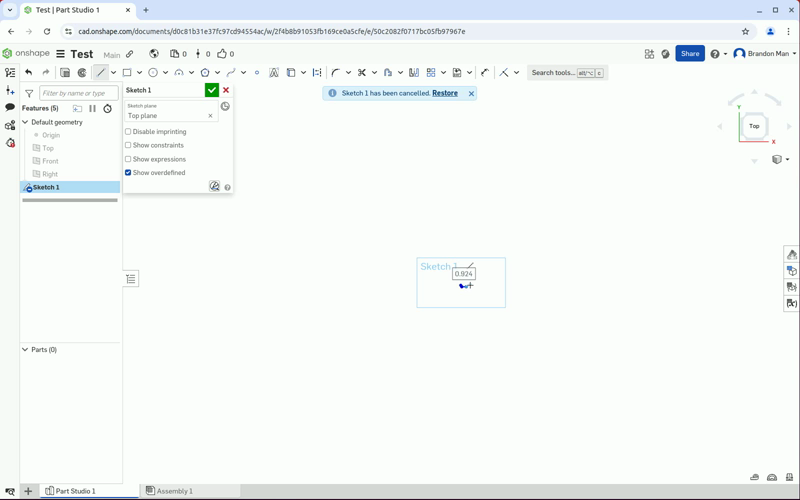
scroll(6)
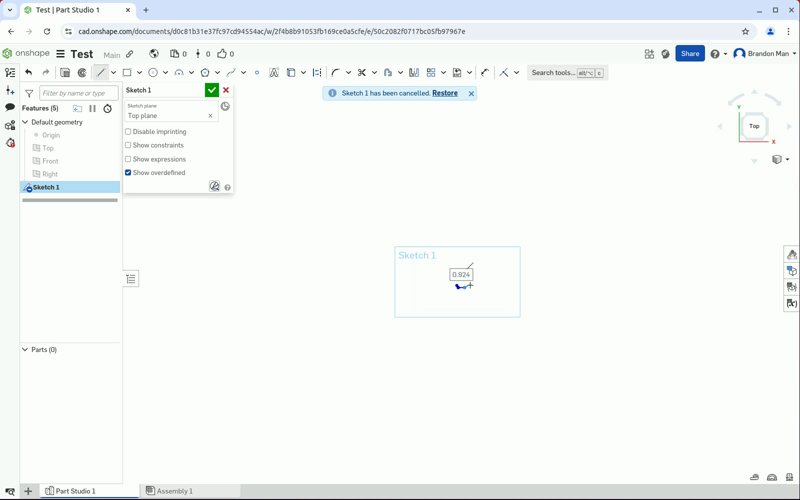
scroll(6)
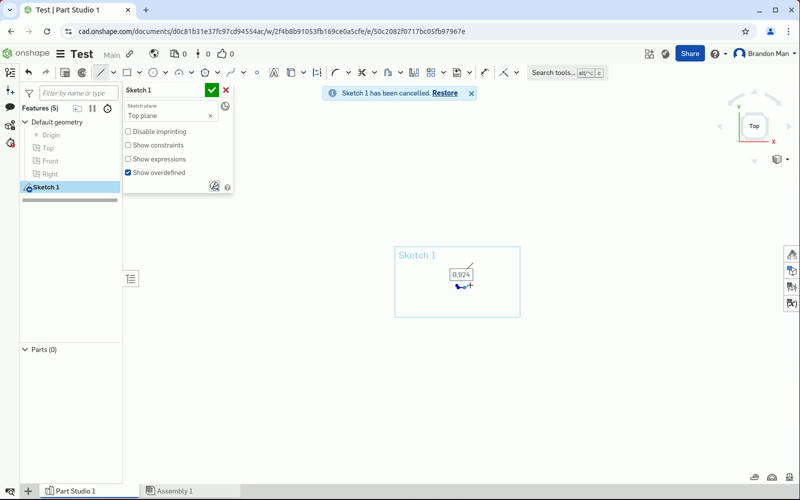
scroll(6)
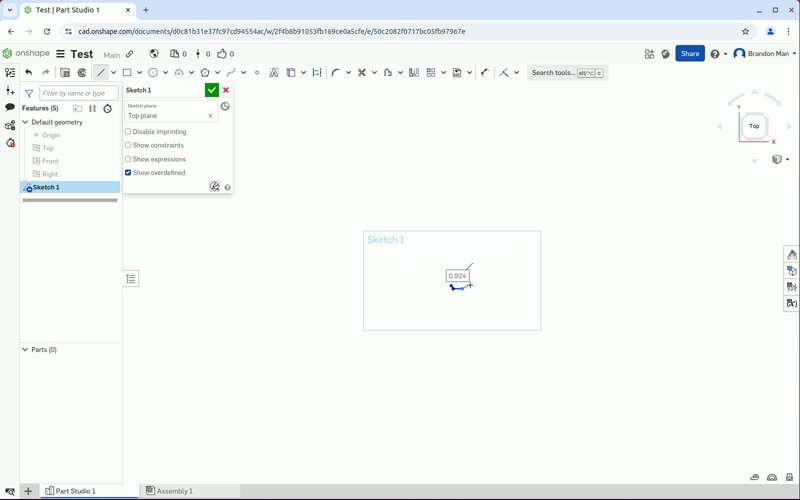
scroll(6)
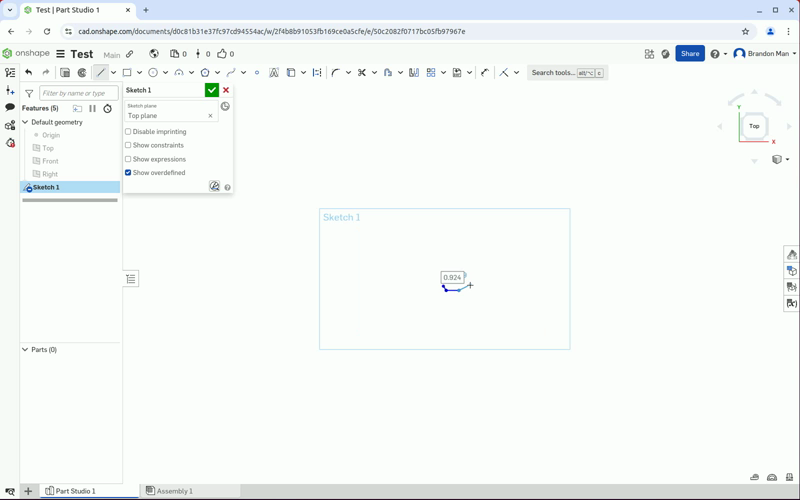
scroll(6)
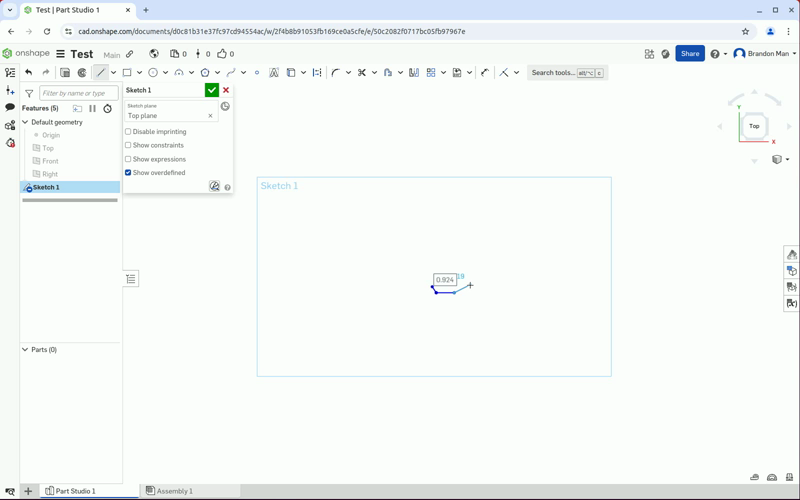
scroll(6)
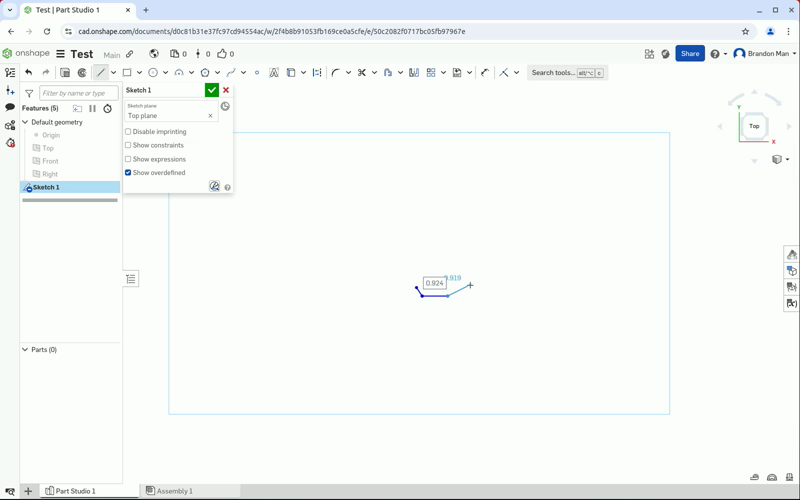
scroll(6)
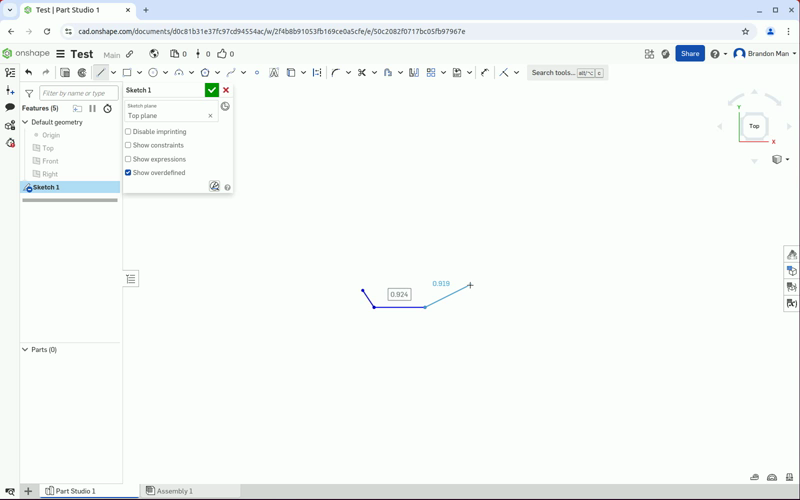
click(470, 284)
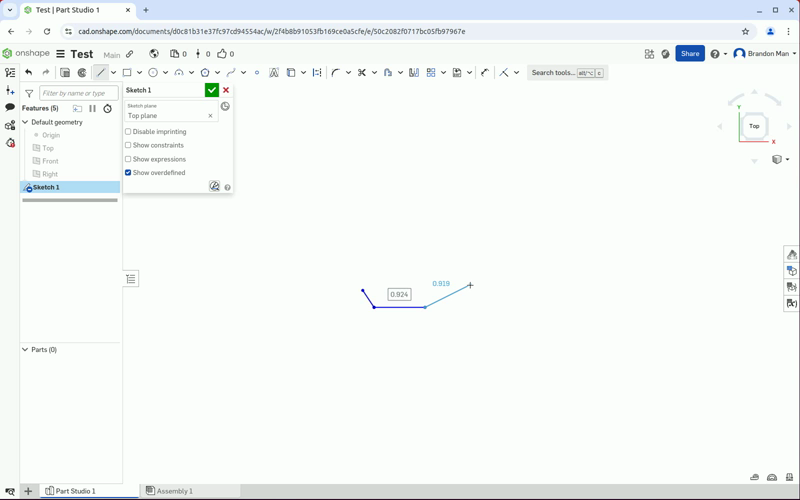
scroll(-6)
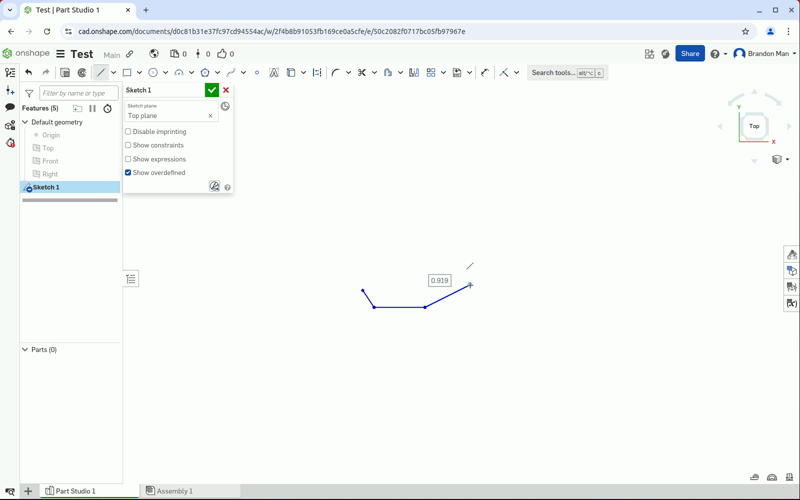
scroll(-6)
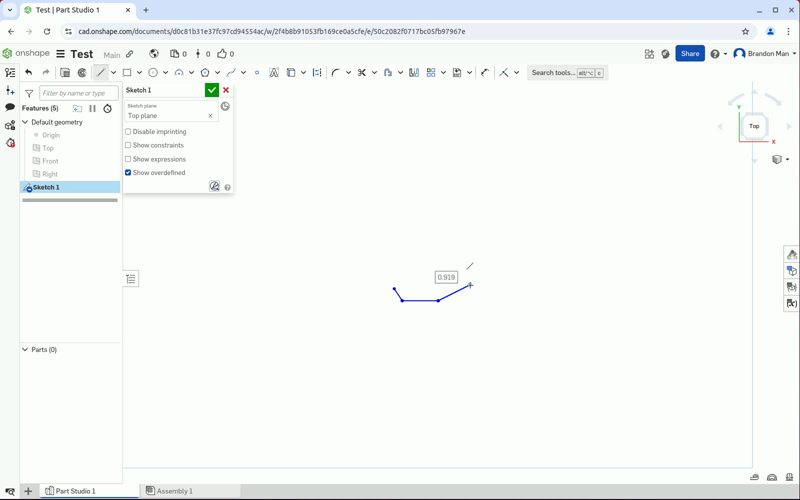
scroll(-6)
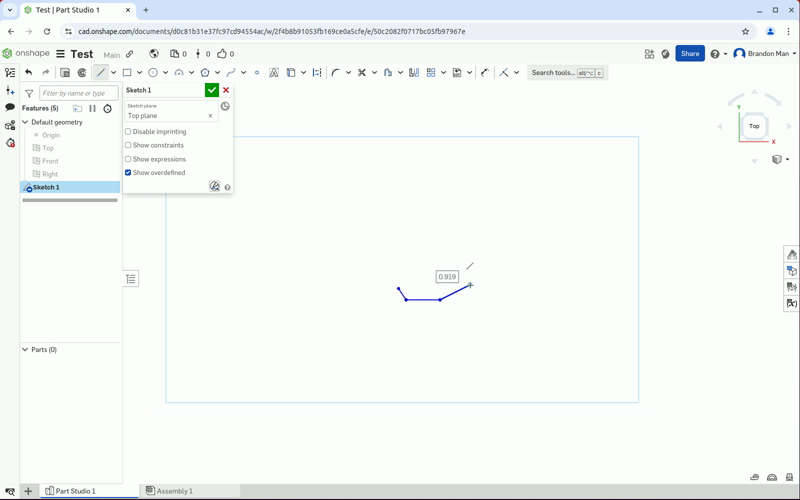
scroll(-6)
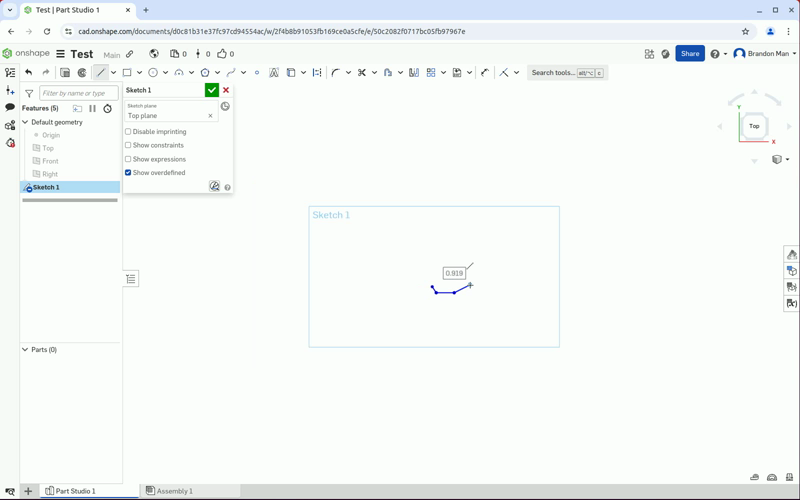
scroll(-6)
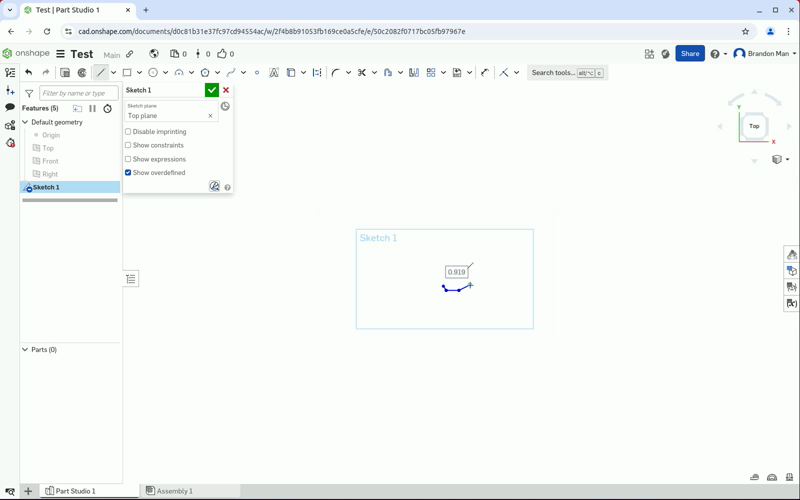
scroll(-6)
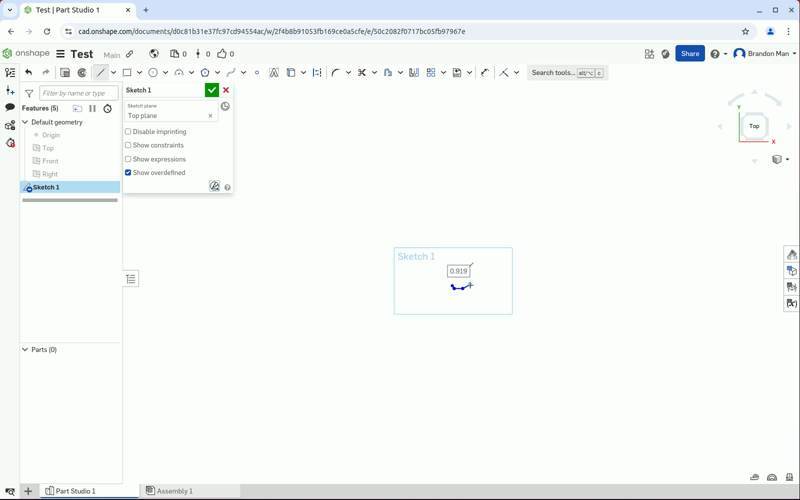
scroll(-6)
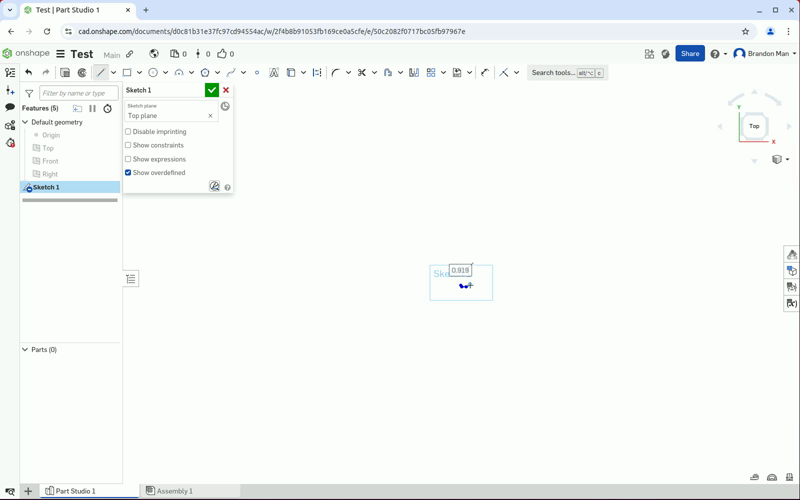
key_up(shift)
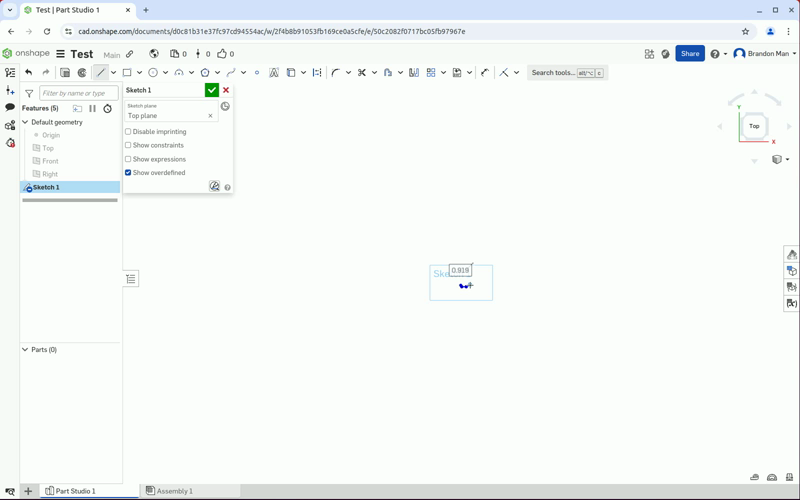
key_down(shift)
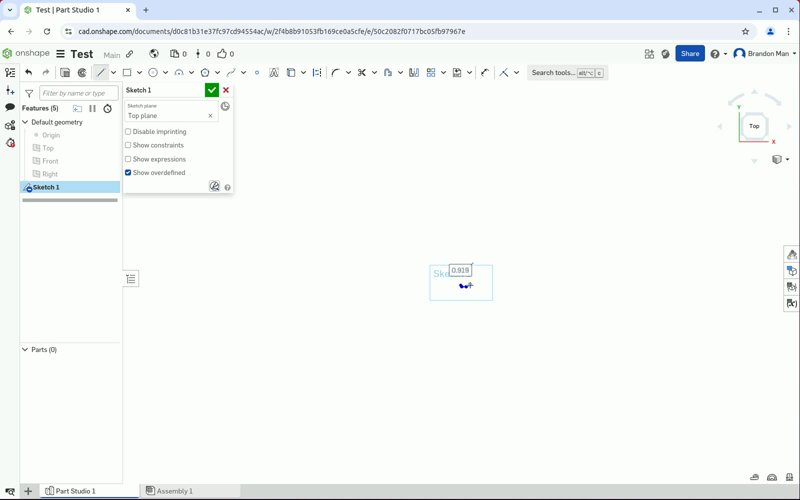
mouse_move(500, 284)
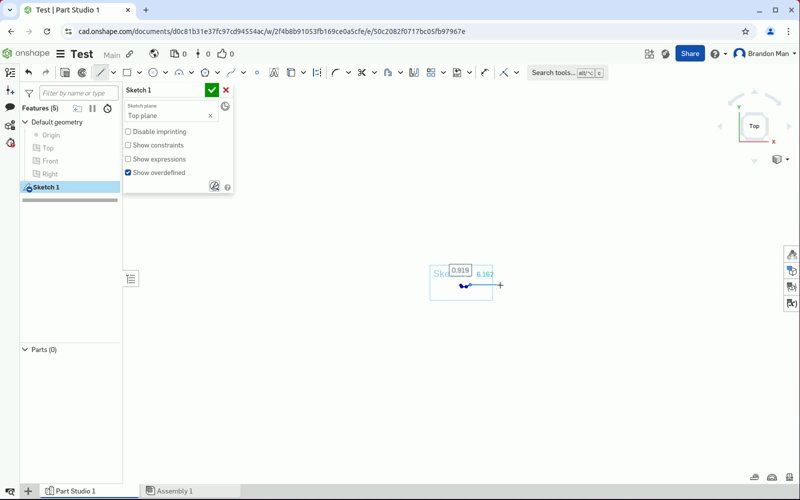
mouse_move(470, 282)
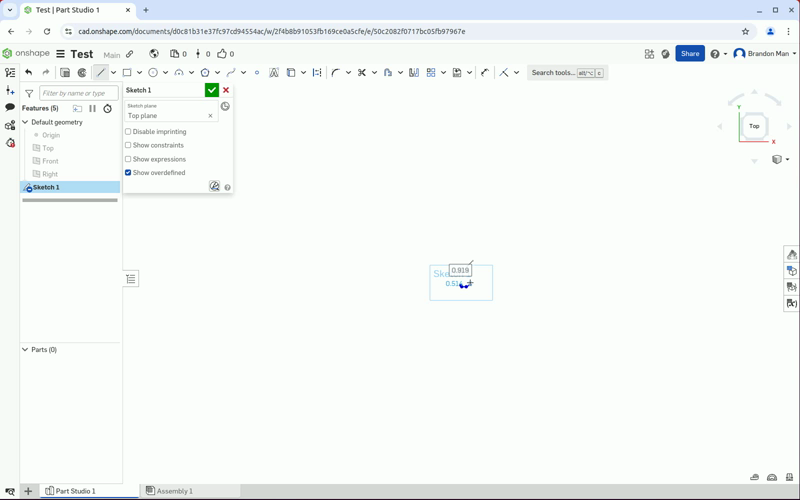
scroll(6)
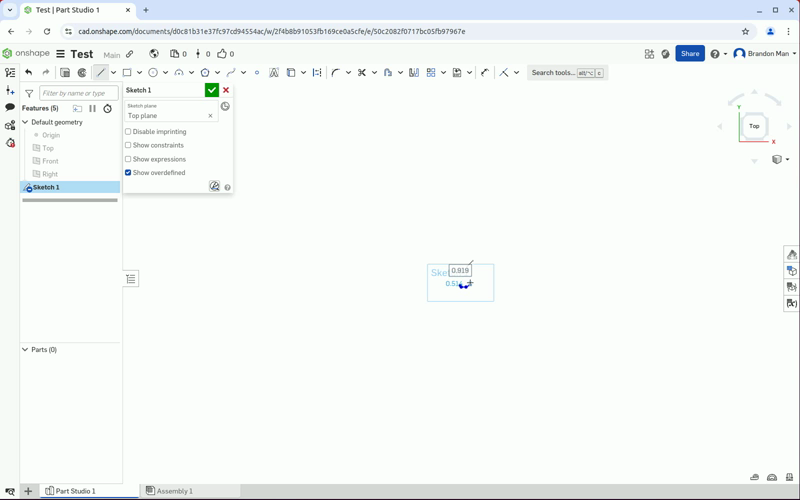
scroll(6)
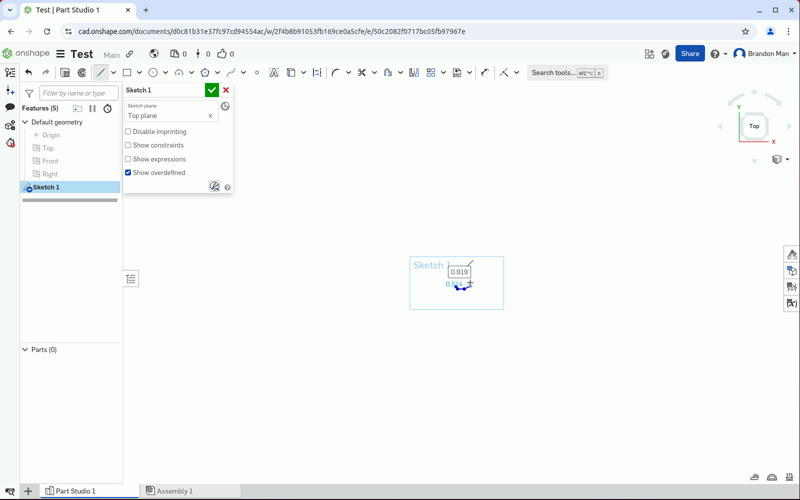
scroll(6)
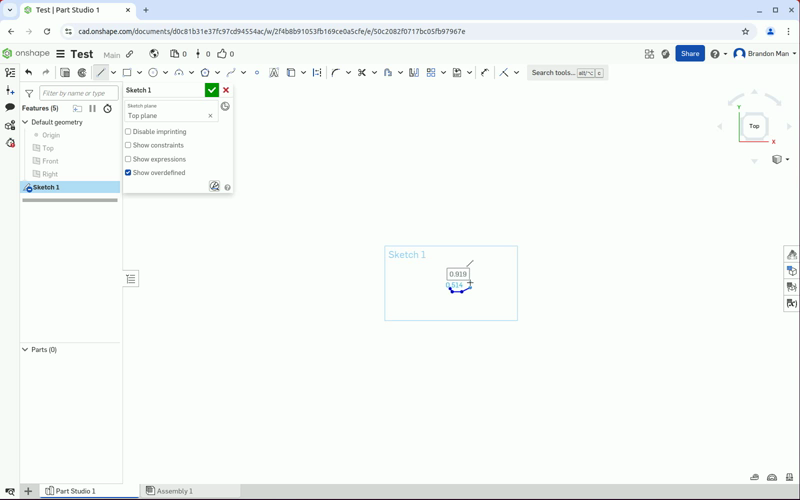
scroll(6)
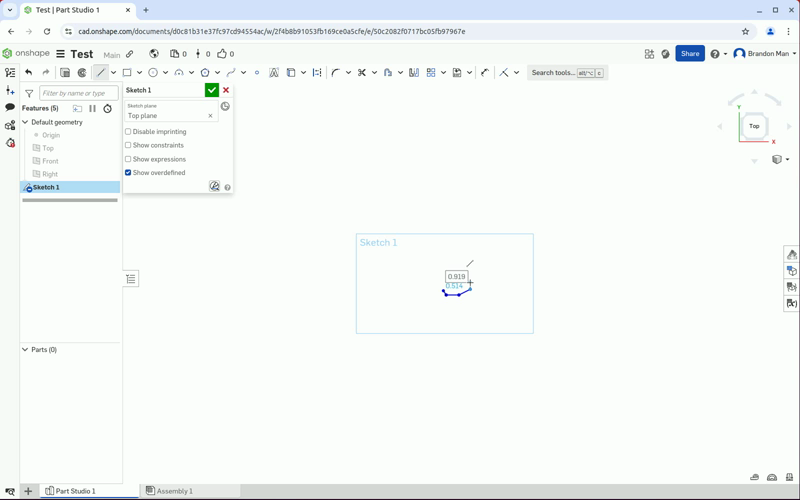
scroll(6)
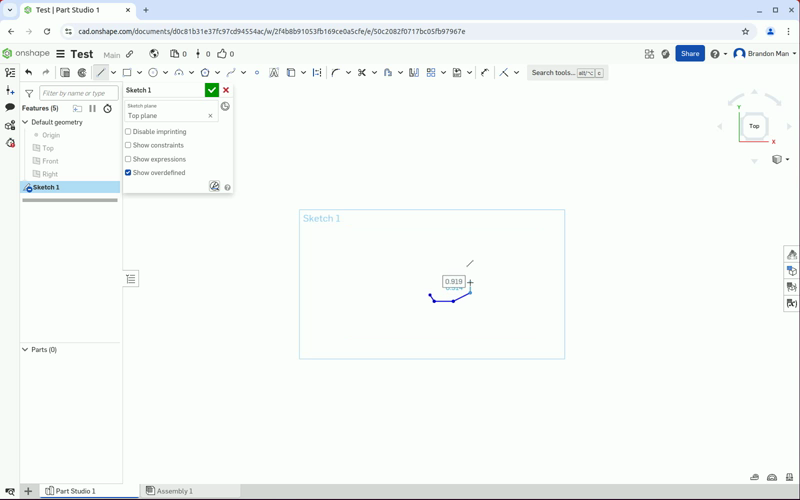
scroll(6)
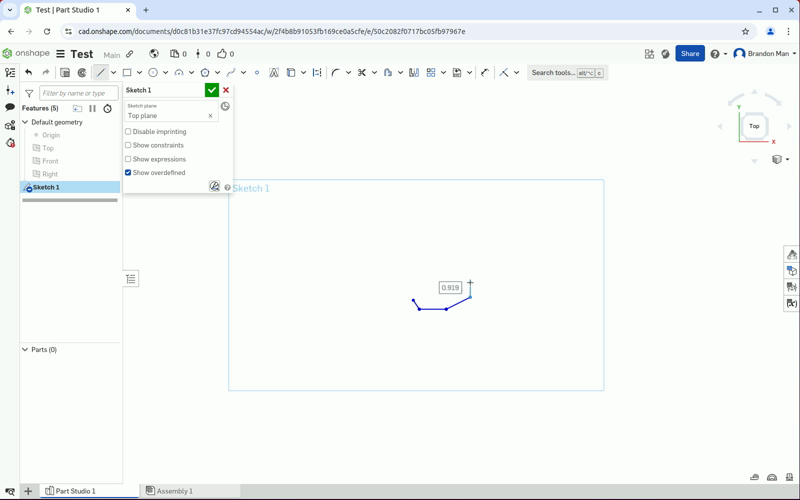
scroll(6)
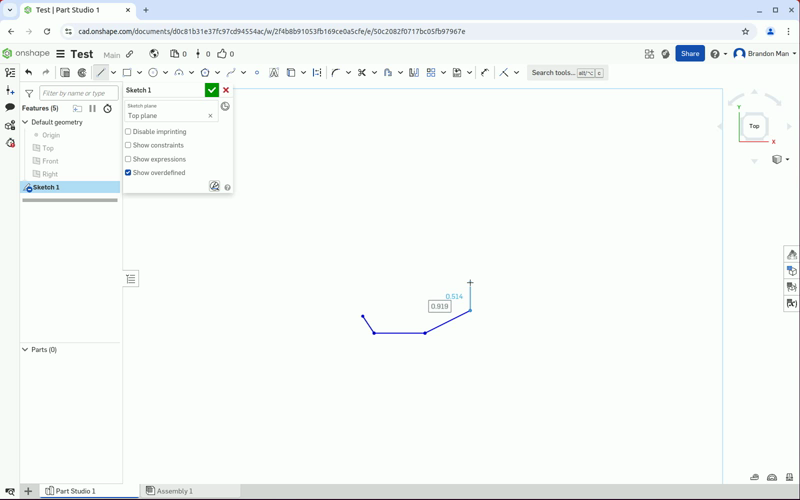
click(470, 282)
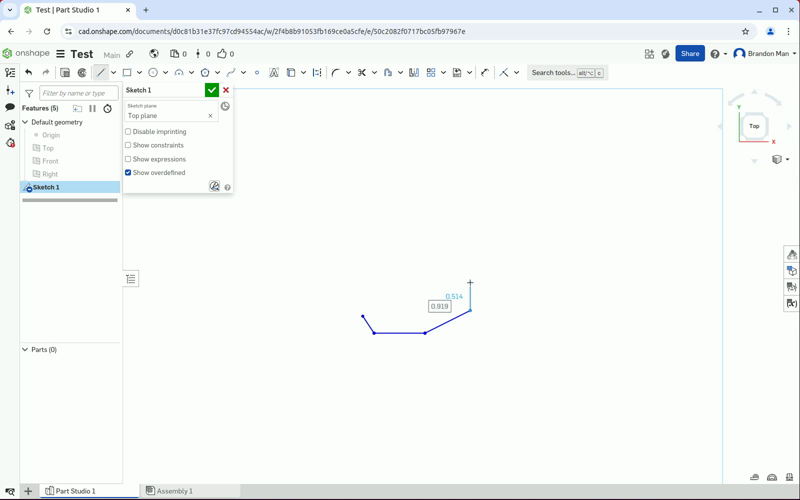
scroll(-6)
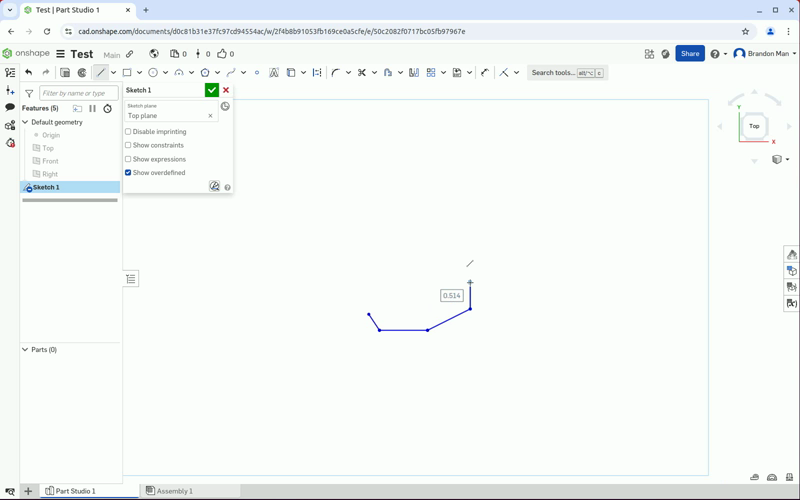
scroll(-6)
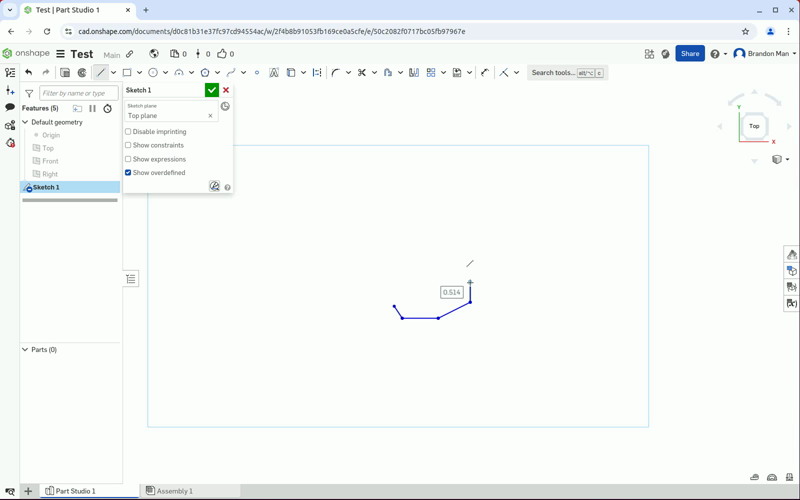
scroll(-6)
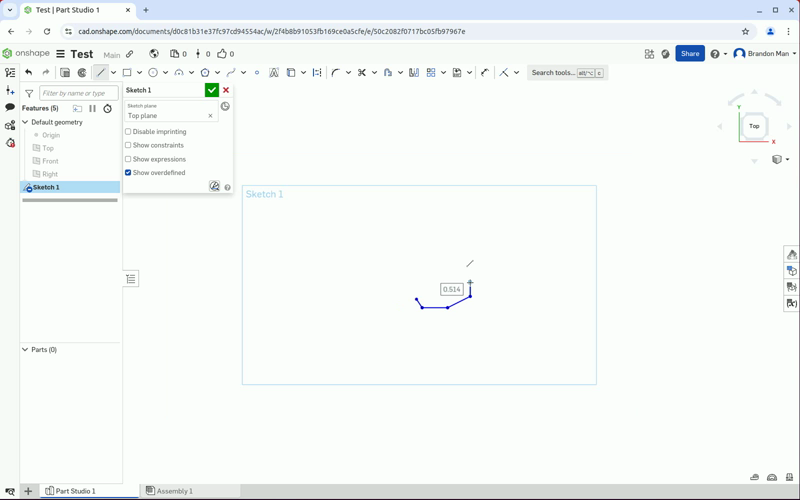
scroll(-6)
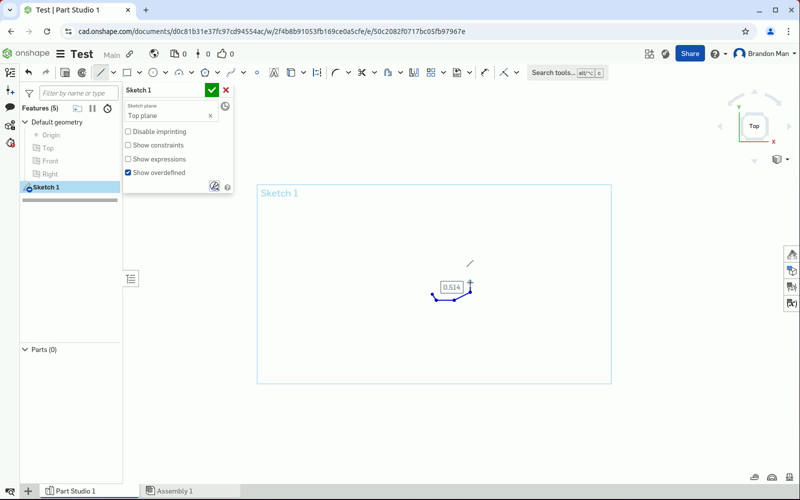
scroll(-6)
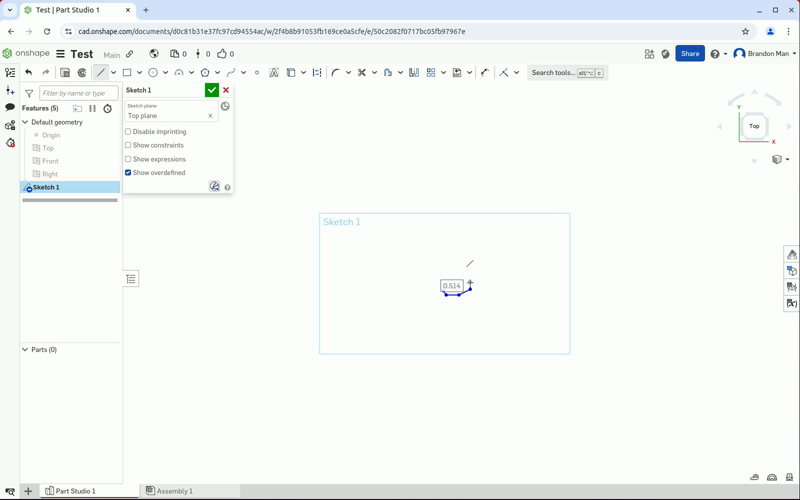
scroll(-6)
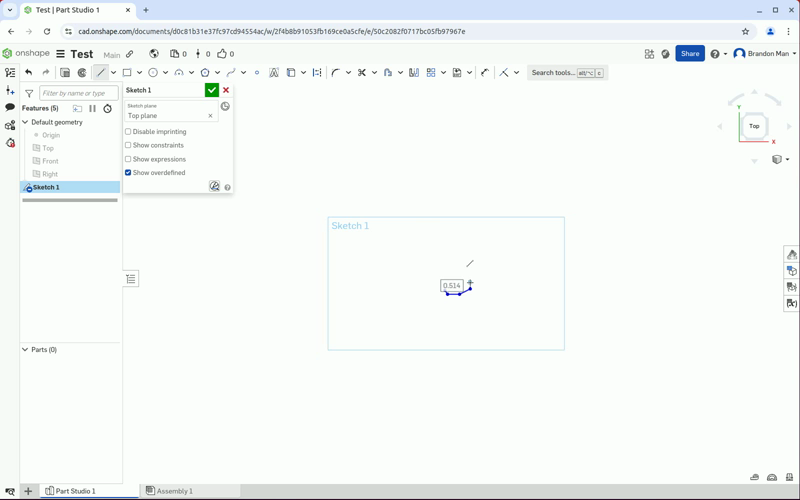
scroll(-6)
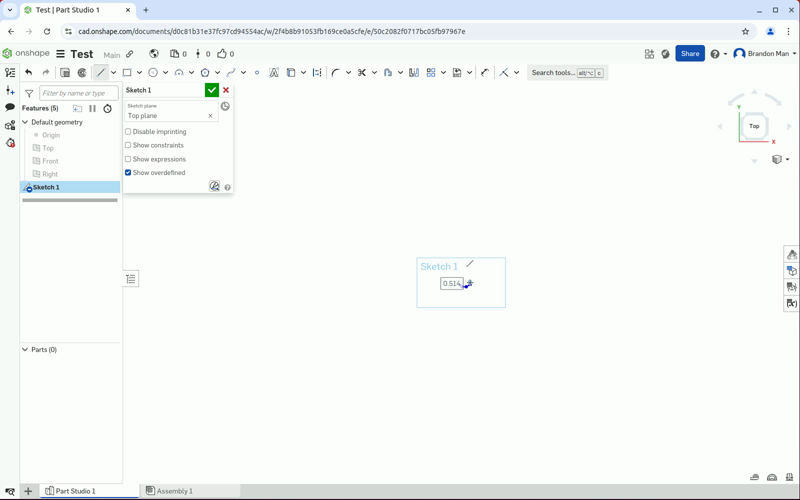
key_up(shift)
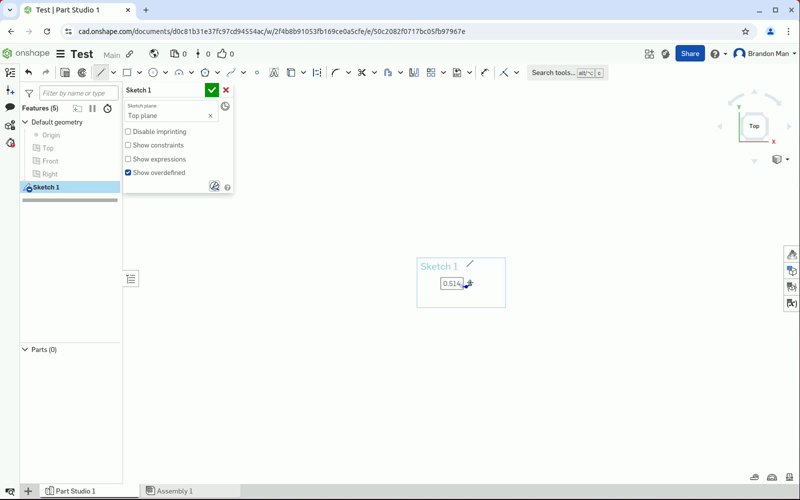
key_down(shift)
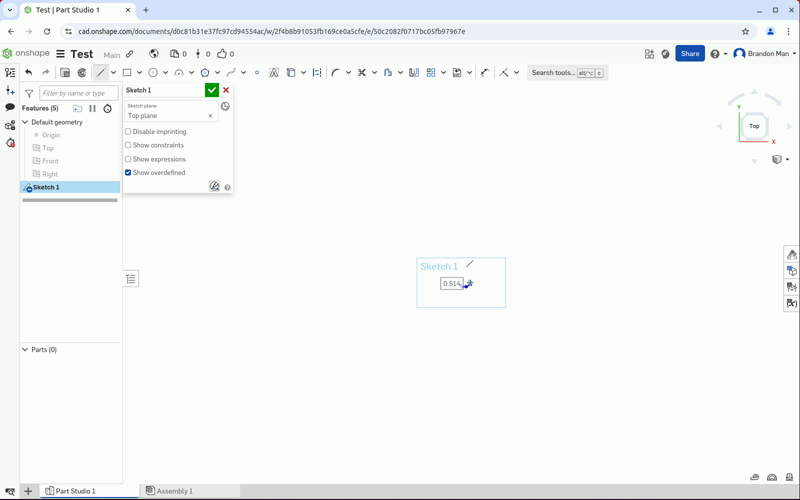
mouse_move(500, 282)
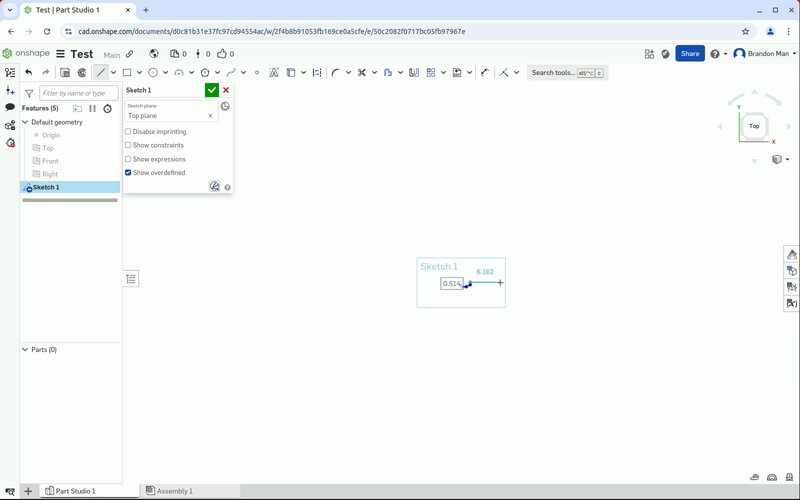
mouse_move(460, 282)
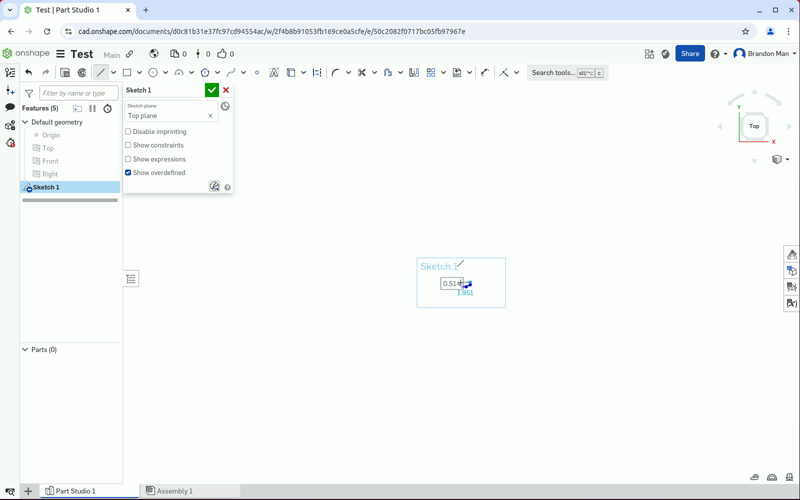
scroll(6)
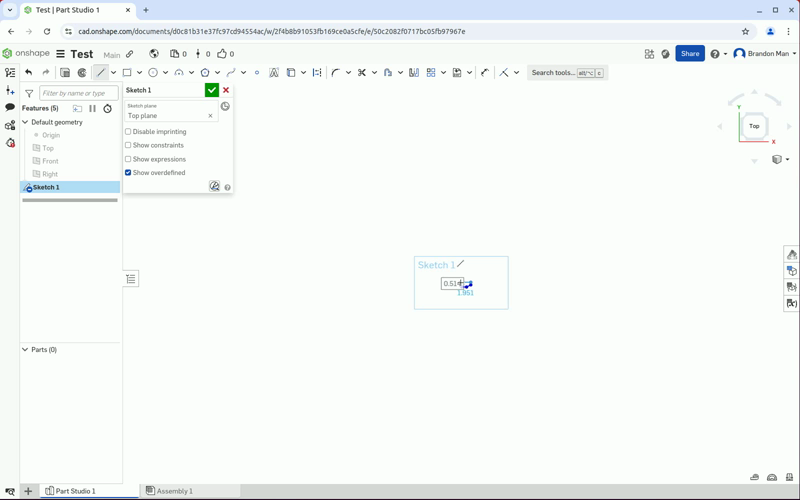
scroll(6)
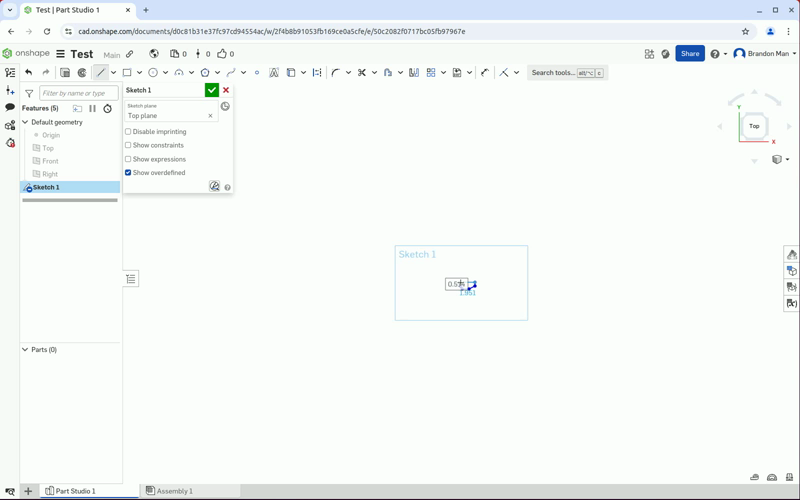
scroll(6)
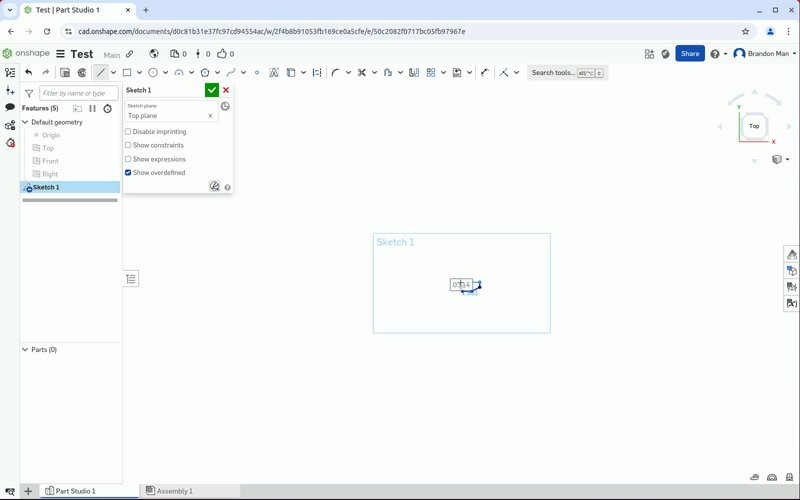
scroll(6)
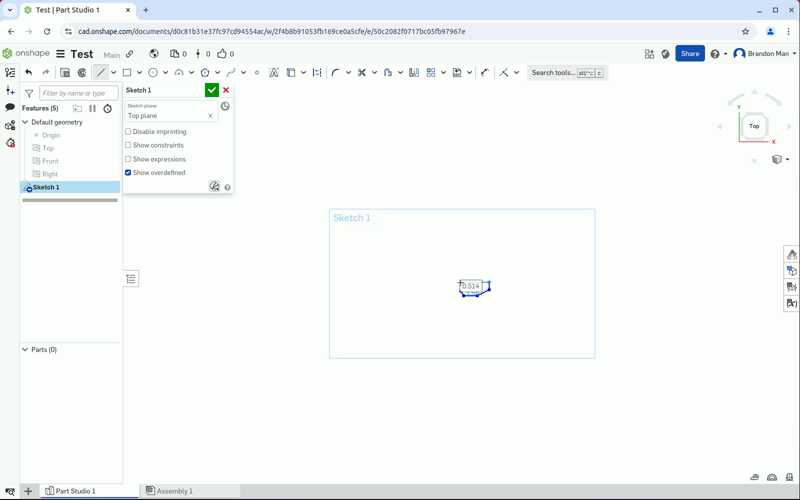
scroll(6)
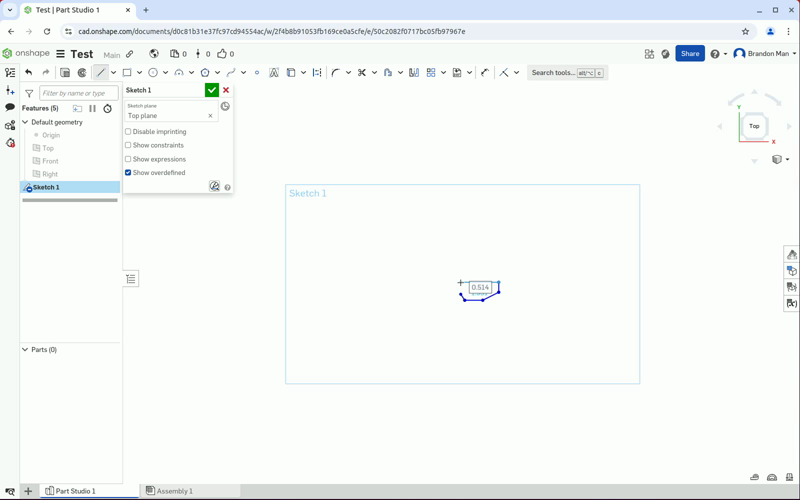
scroll(6)
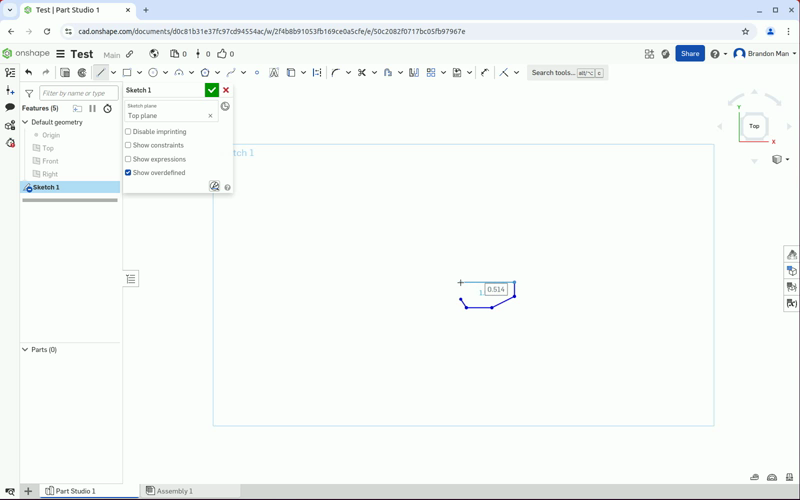
scroll(6)
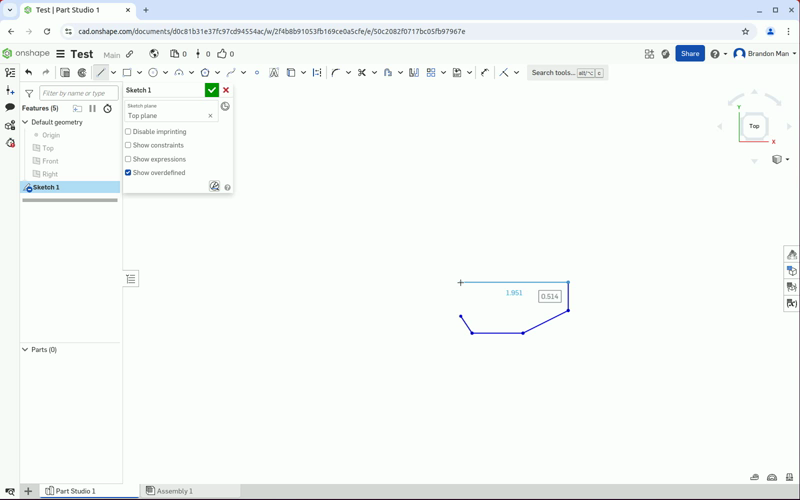
click(460, 282)
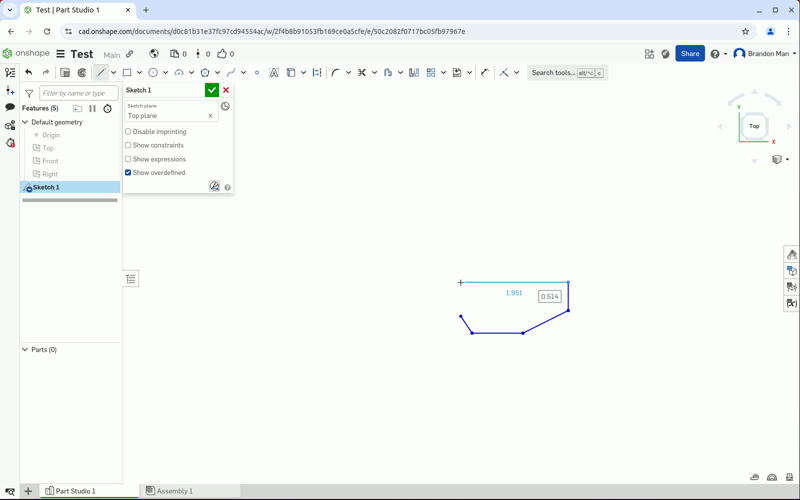
scroll(-6)
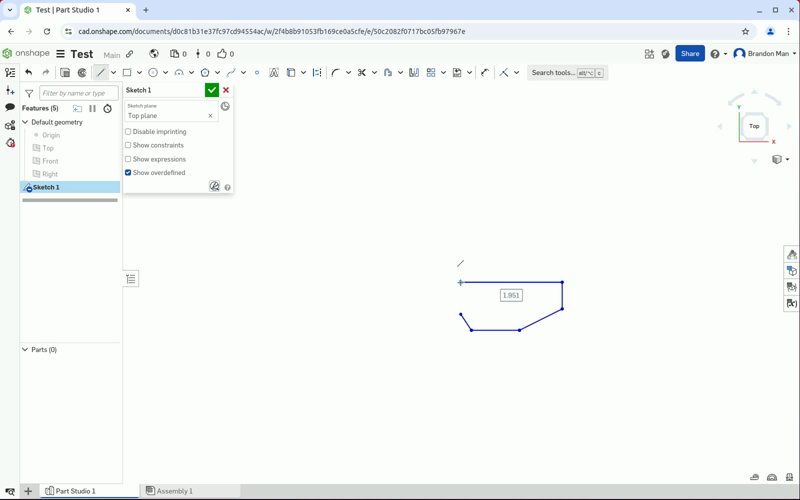
scroll(-6)
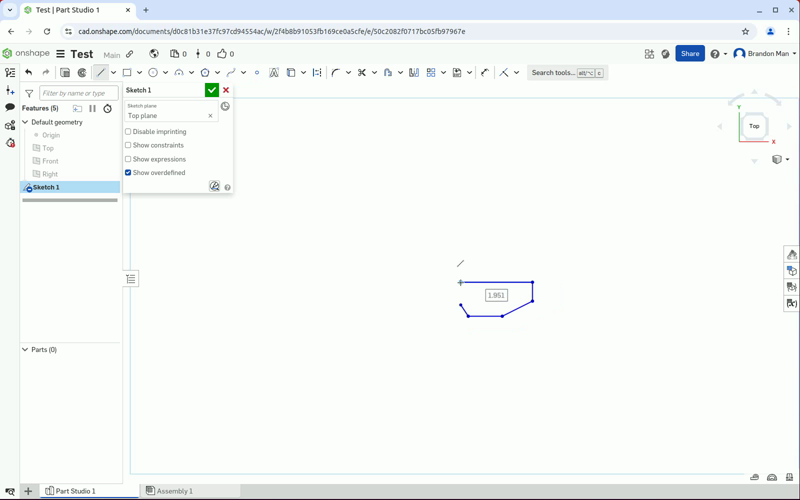
scroll(-6)
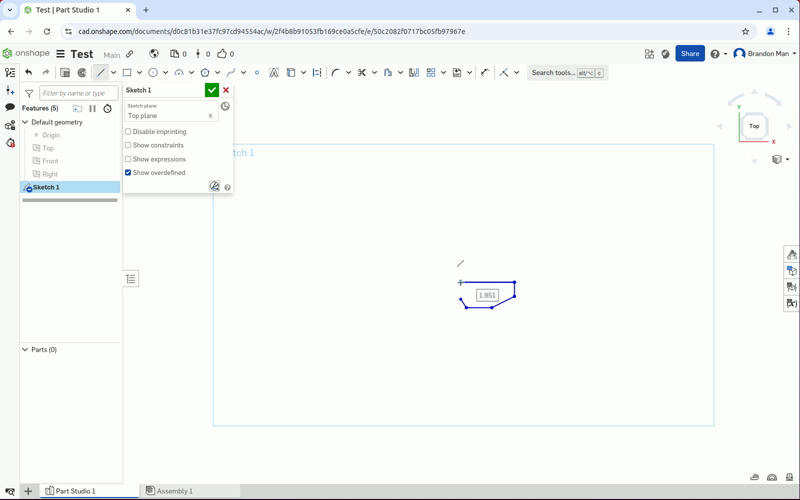
scroll(-6)
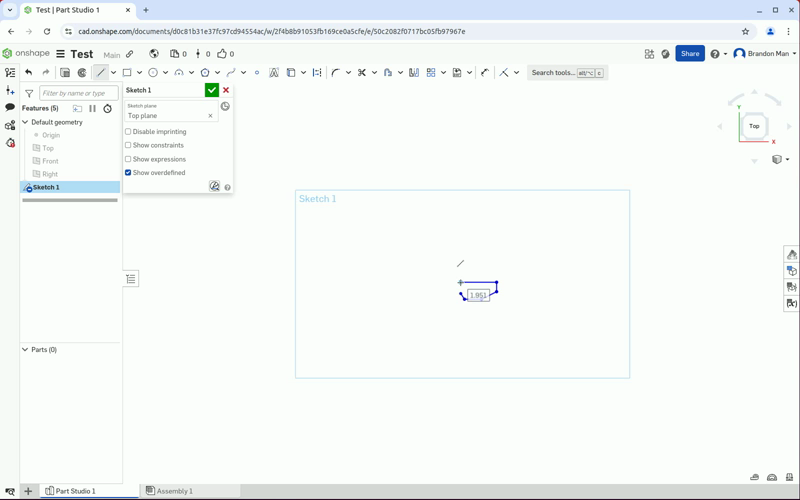
scroll(-6)
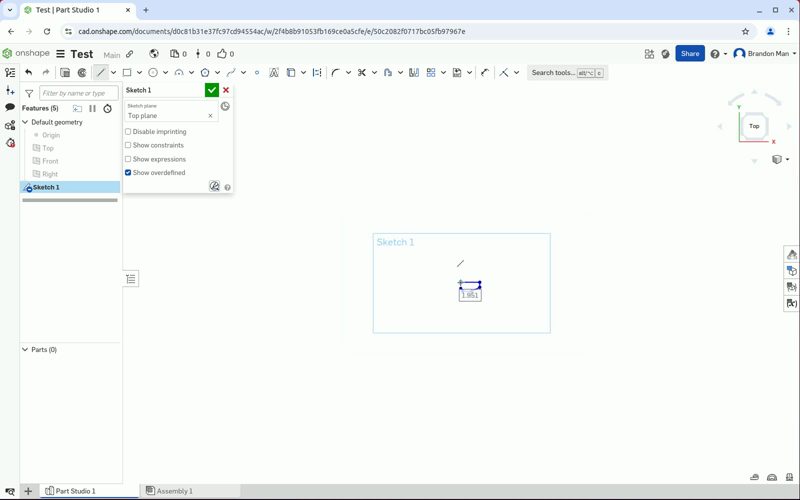
scroll(-6)
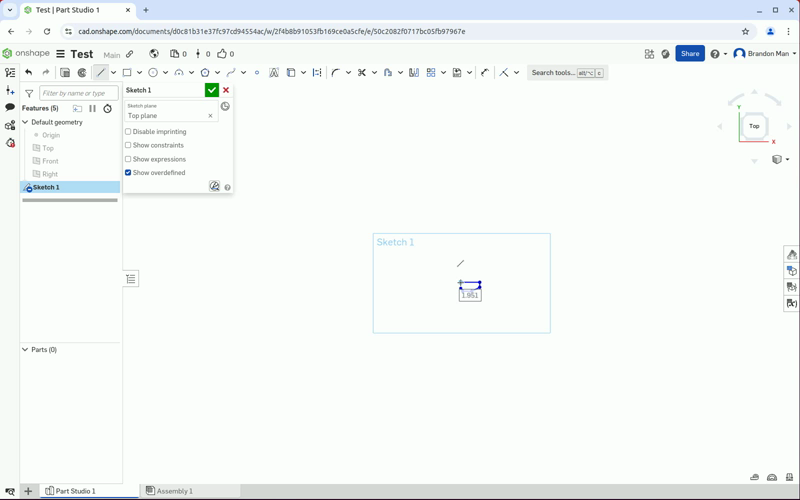
scroll(-6)
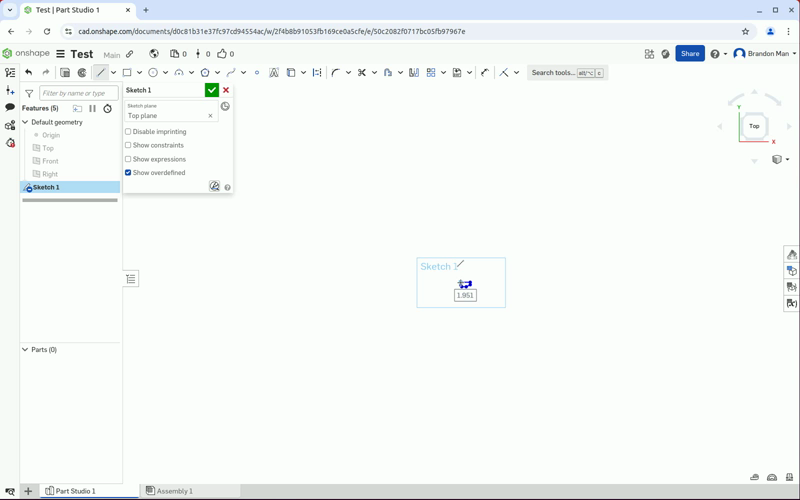
key_up(shift)
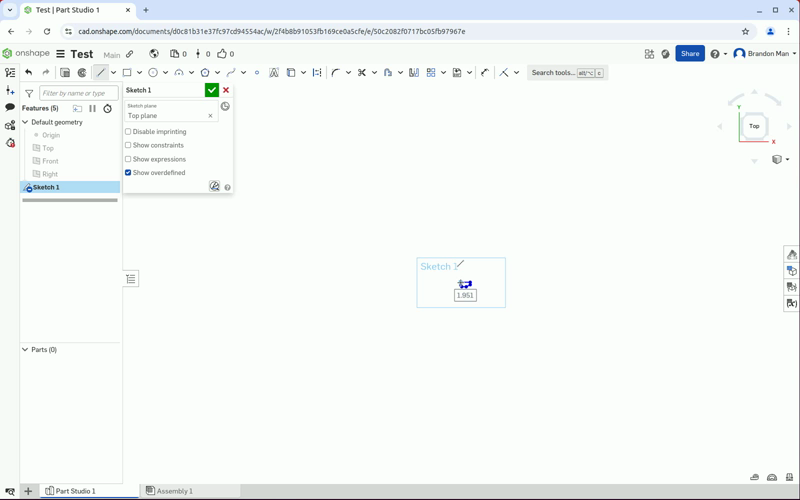
mouse_move(490, 282)
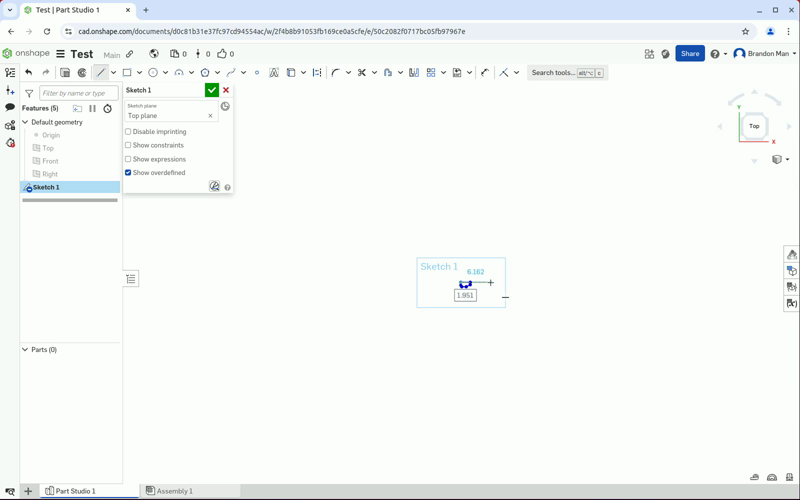
key_down(shift)
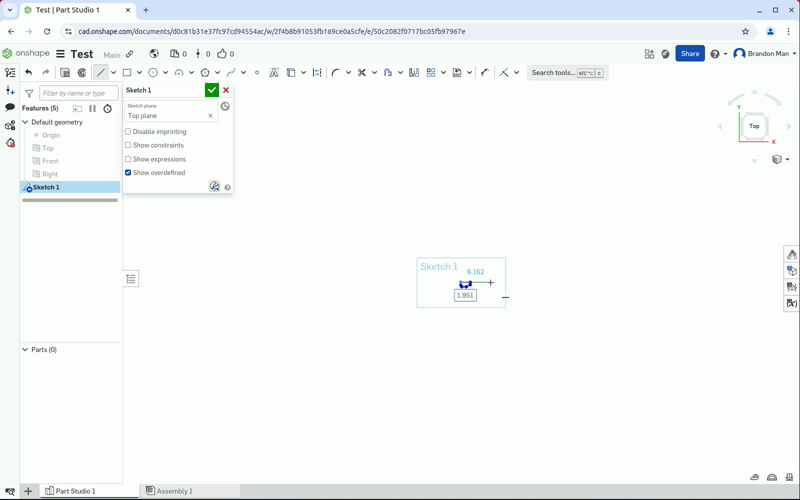
mouse_move(460, 285)
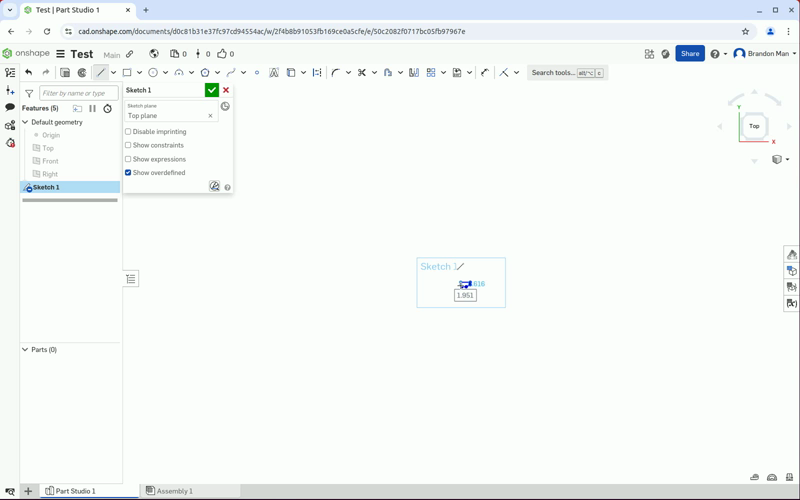
scroll(6)
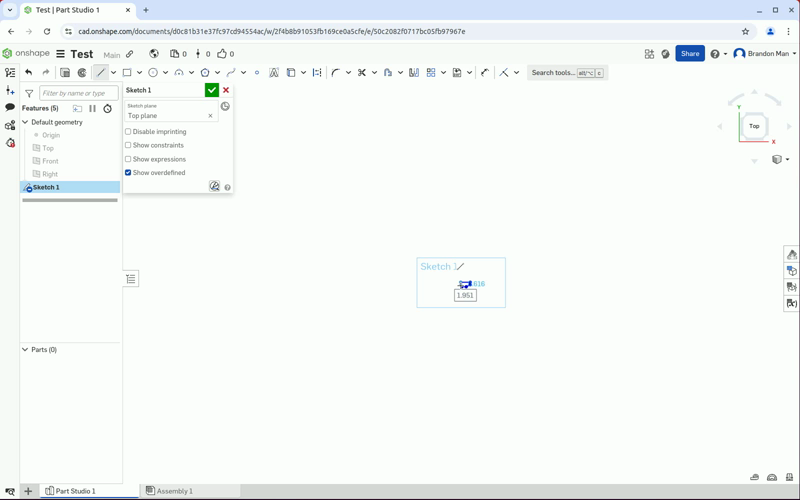
scroll(6)
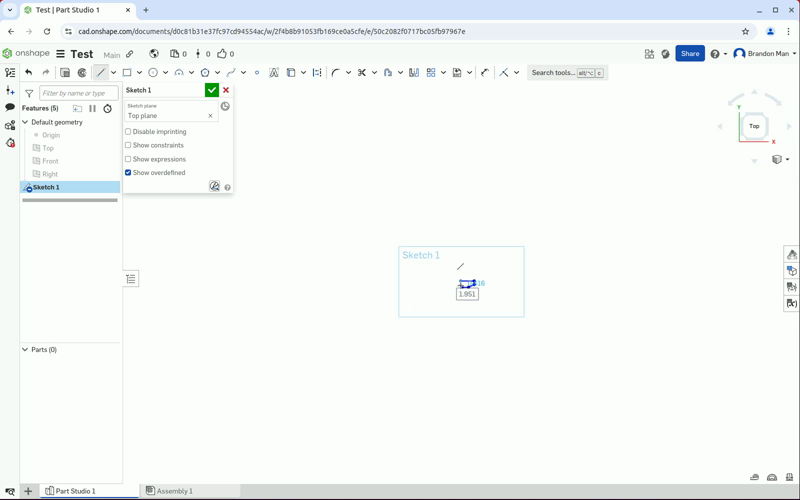
scroll(6)
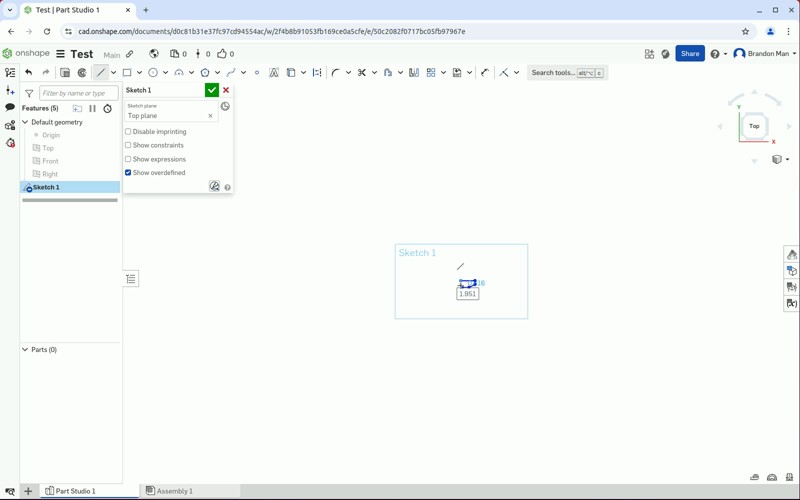
scroll(6)
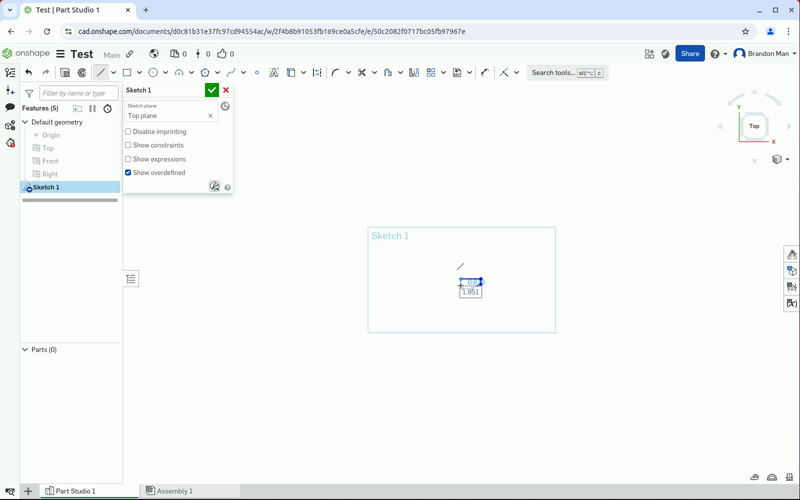
scroll(6)
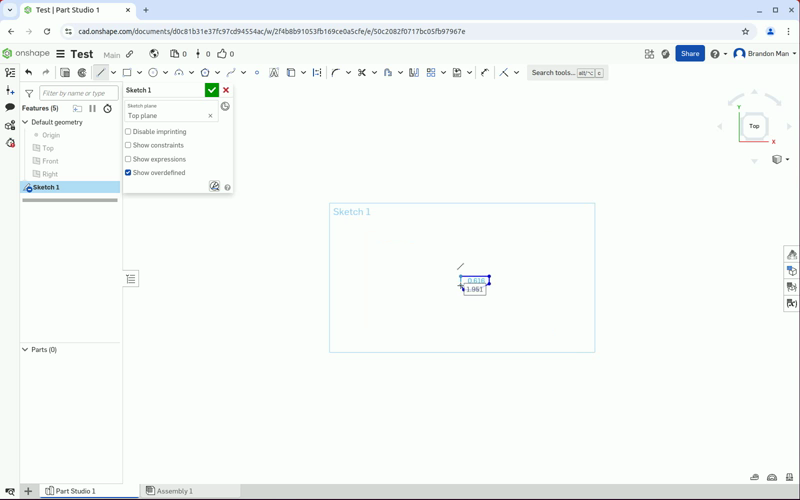
scroll(6)
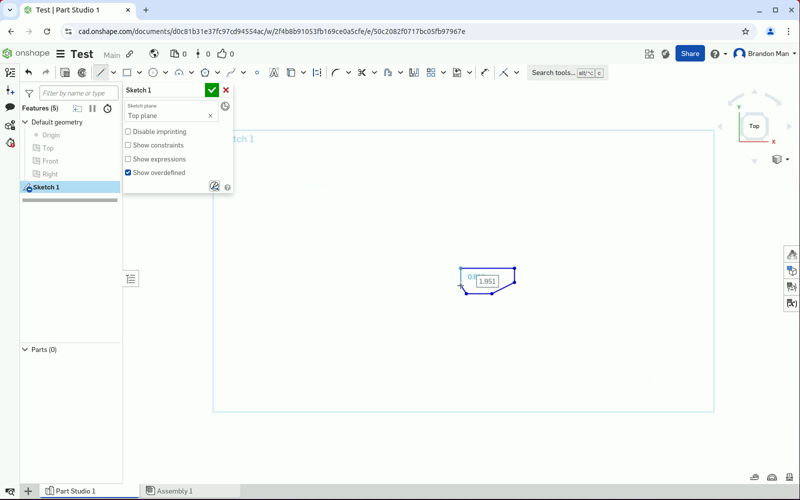
scroll(6)
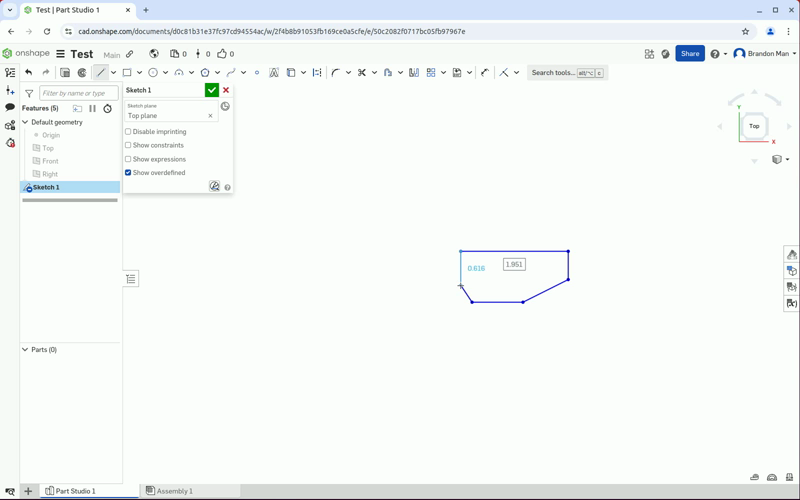
key_up(shift)
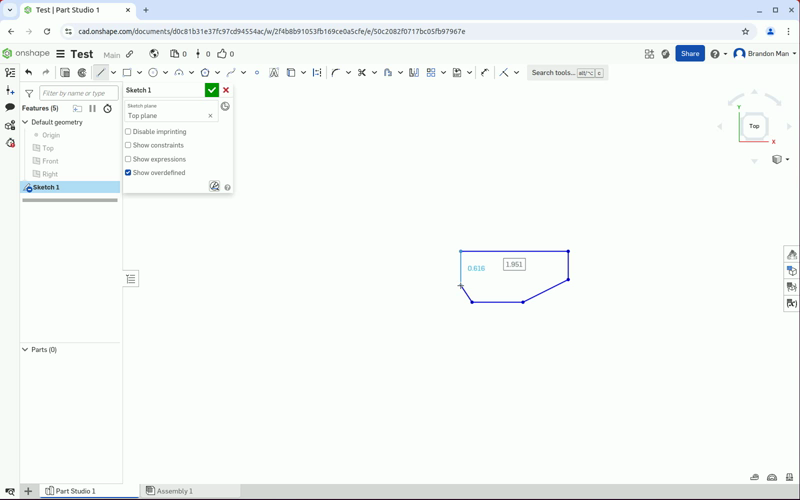
click(460, 285)
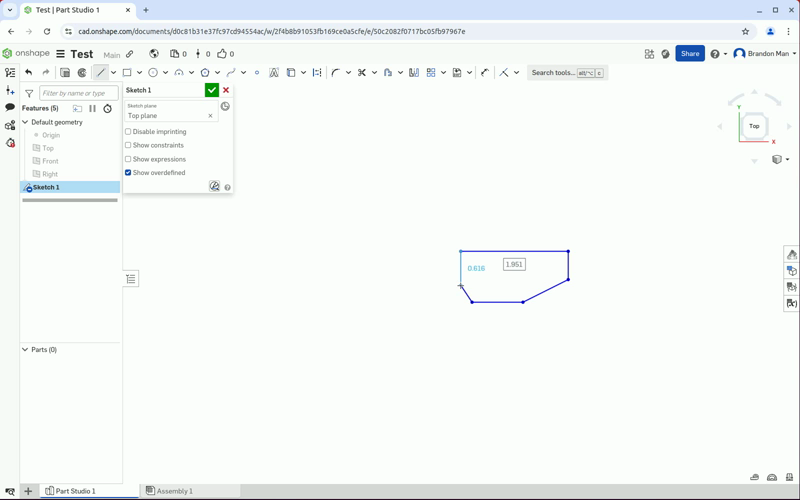
scroll(-6)
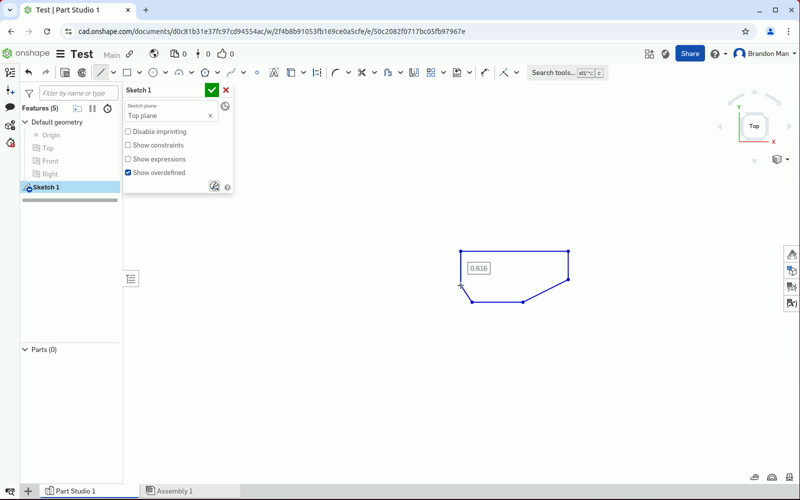
scroll(-6)
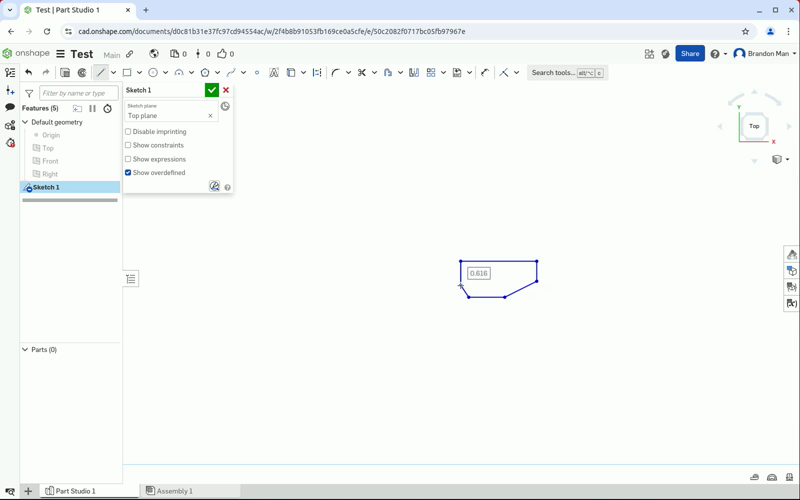
scroll(-6)
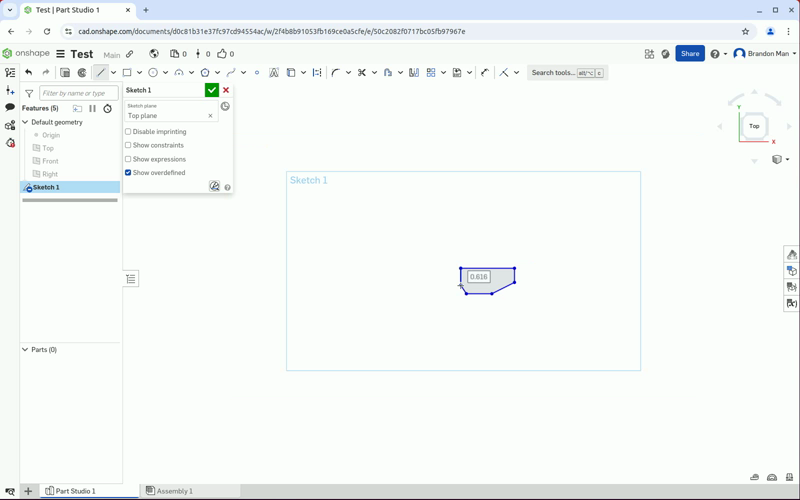
scroll(-6)
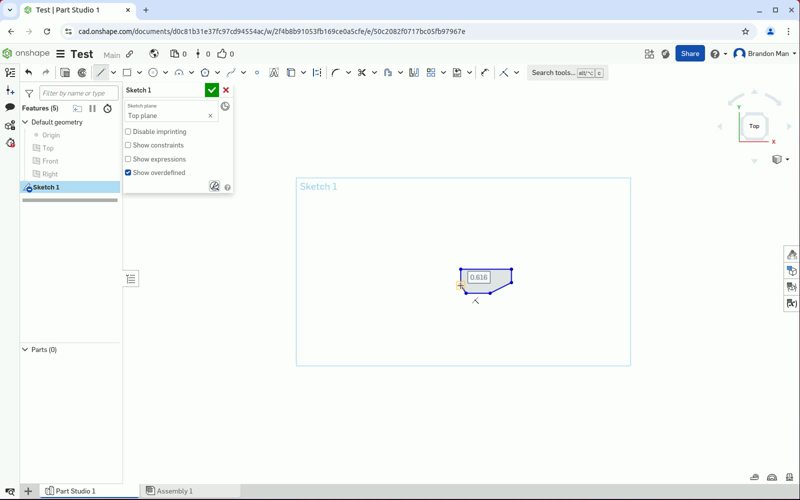
scroll(-6)
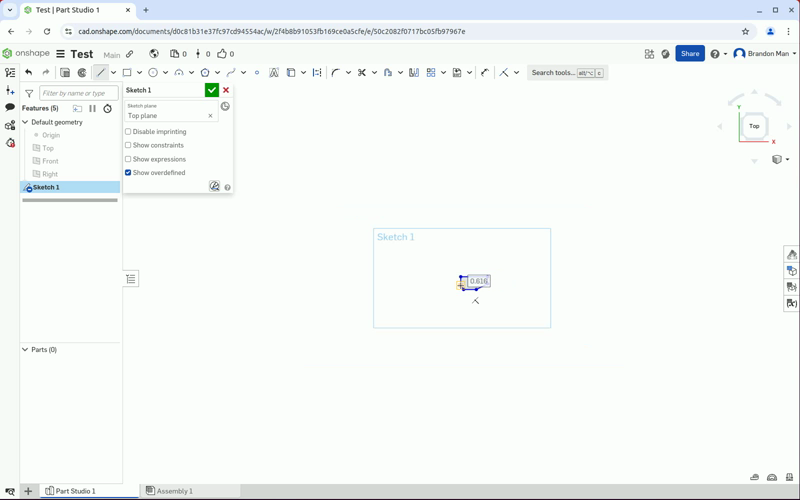
scroll(-6)
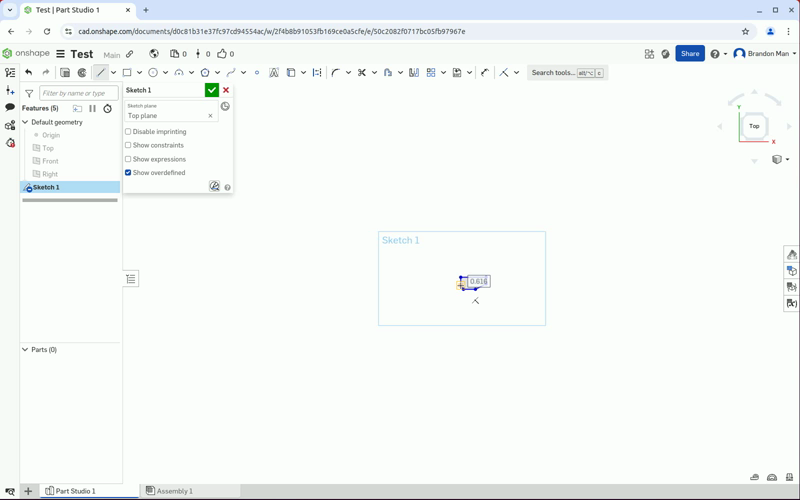
scroll(-6)
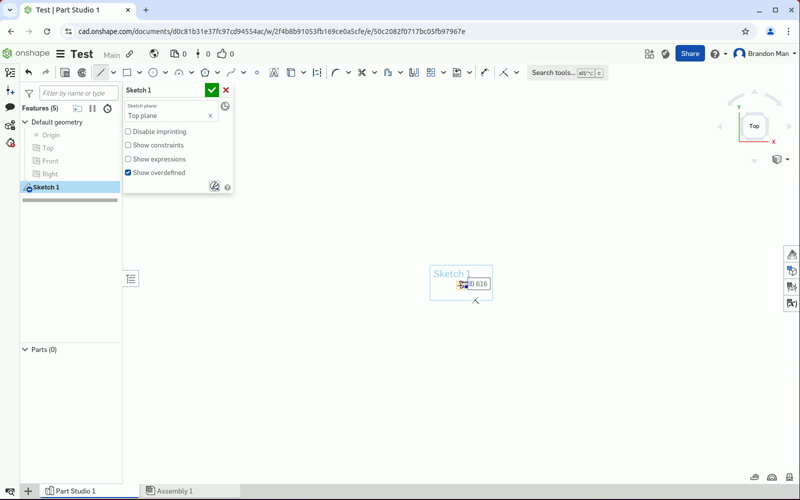
key(esc)
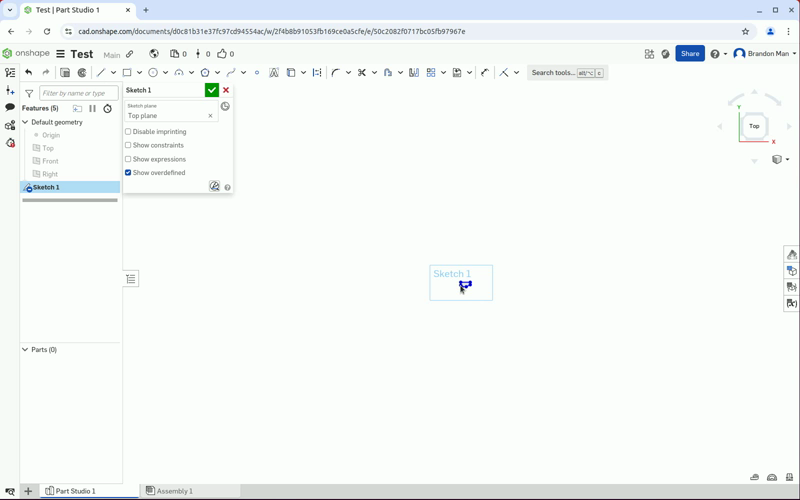
mouse_move(468, 283)
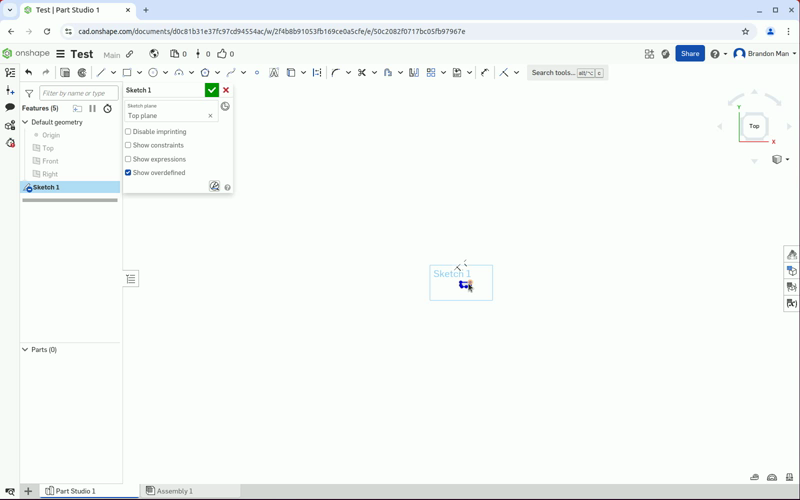
scroll(6)
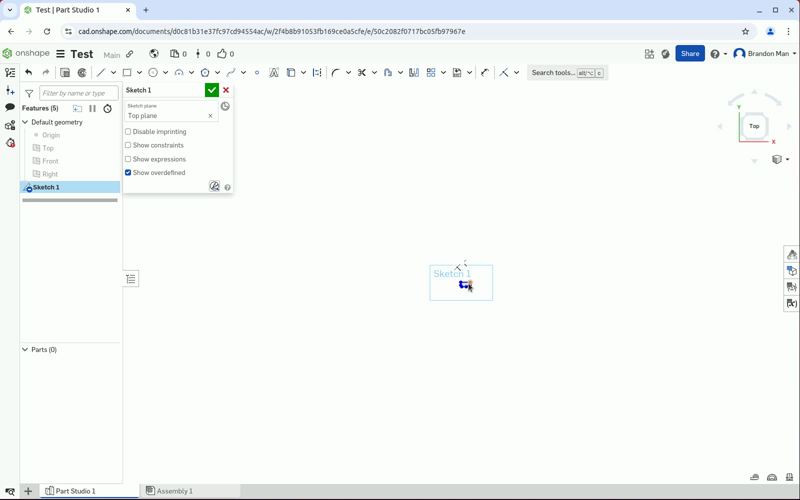
scroll(6)
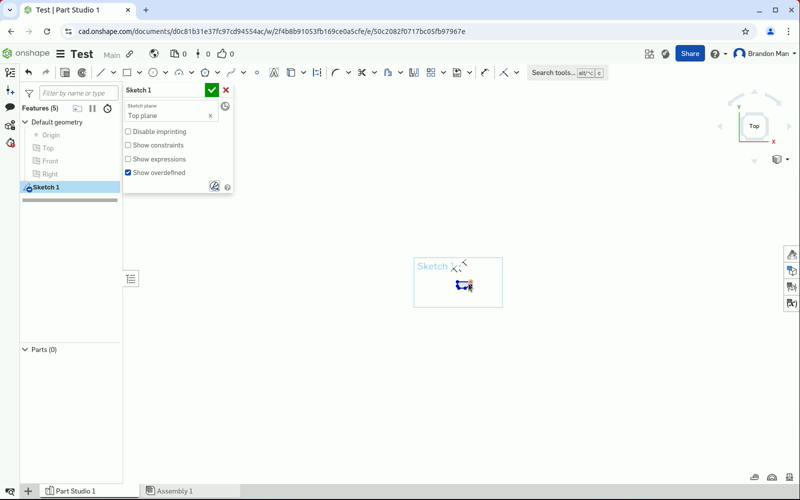
scroll(6)
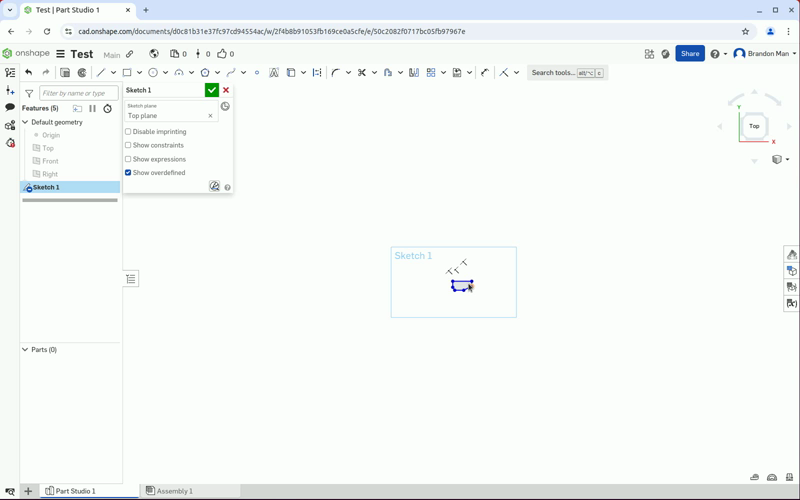
scroll(6)
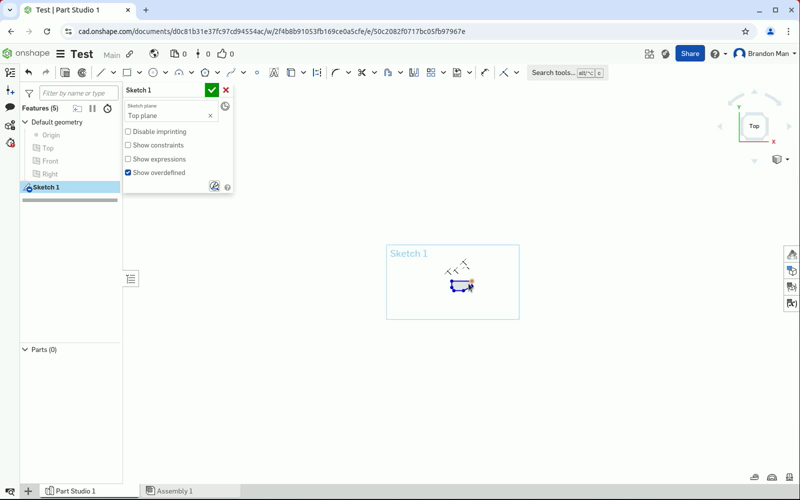
scroll(6)
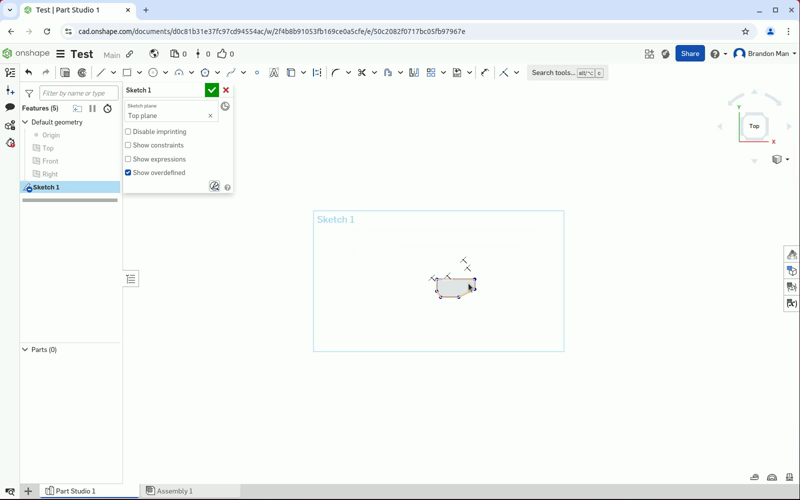
scroll(6)
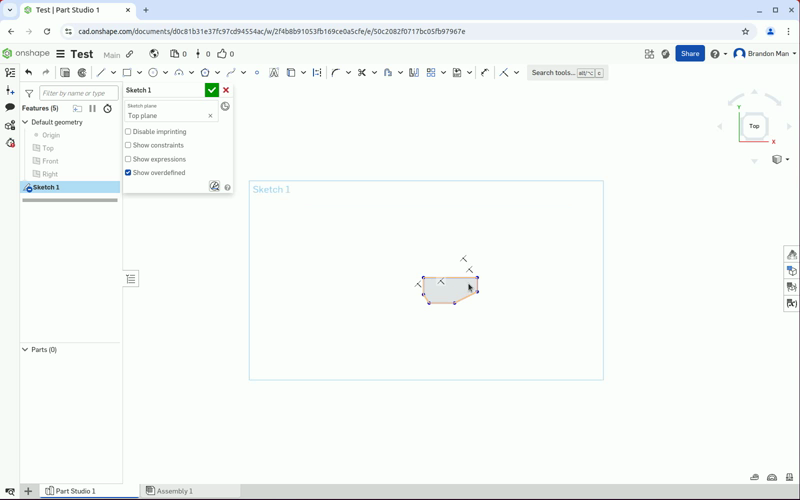
scroll(6)
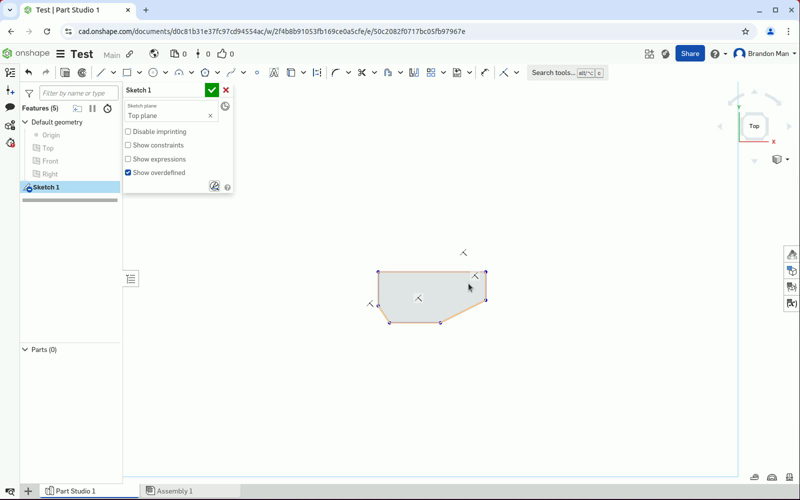
click(468, 283)
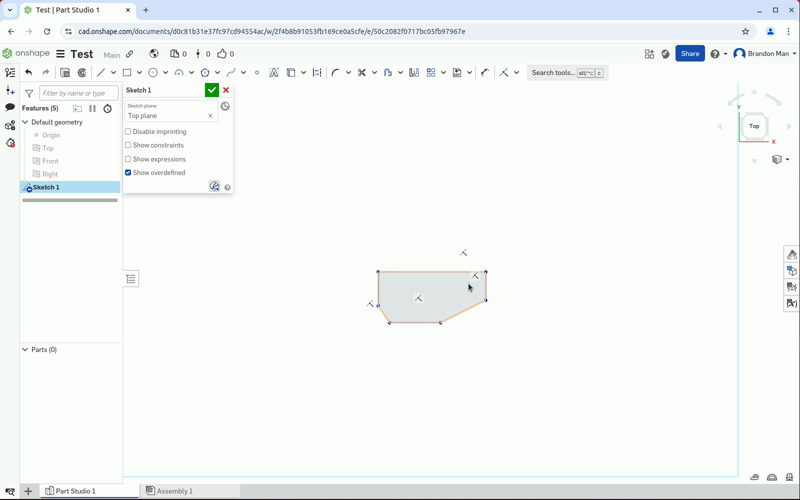
scroll(-6)
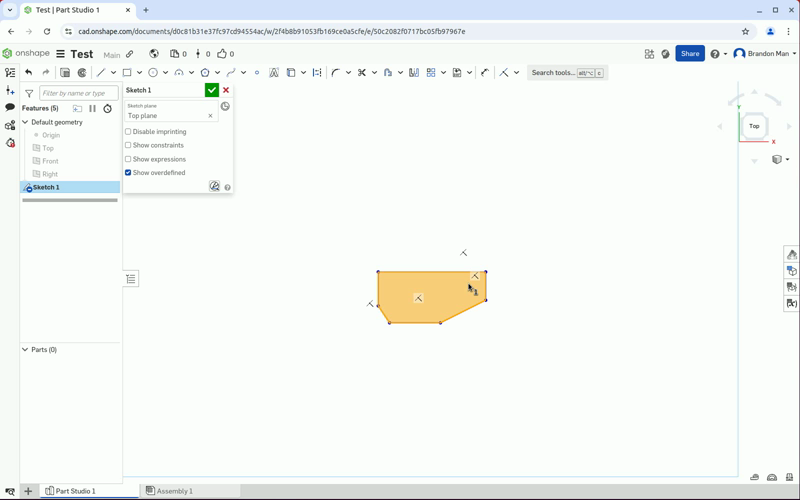
scroll(-6)
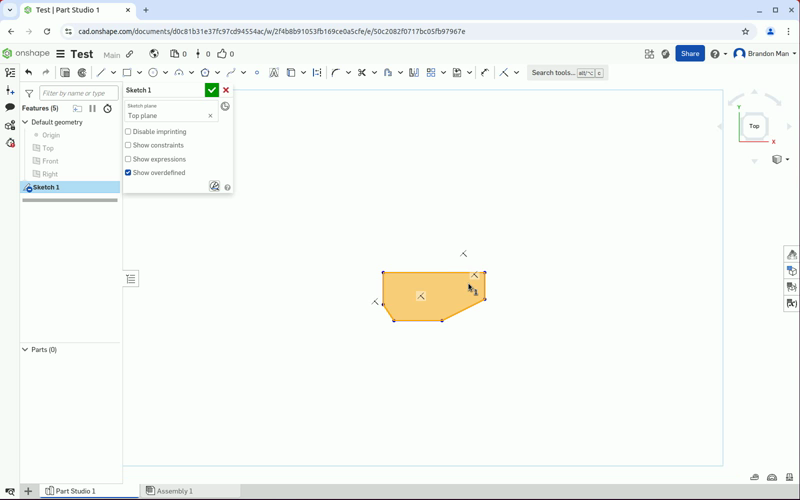
scroll(-6)
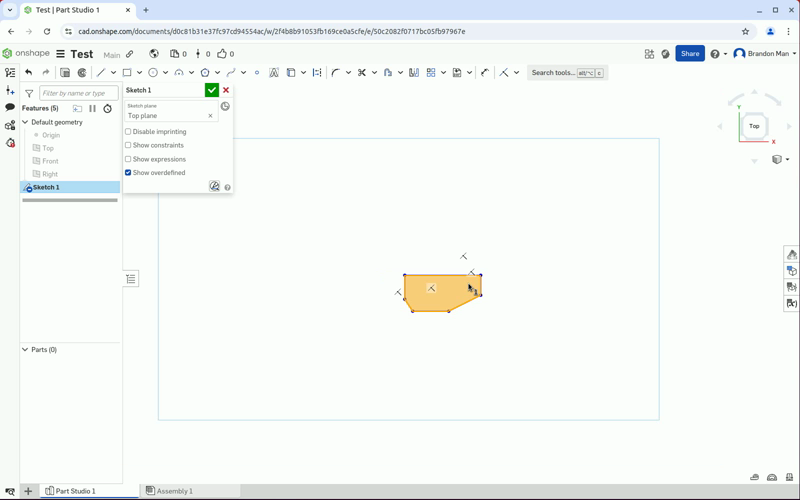
scroll(-6)
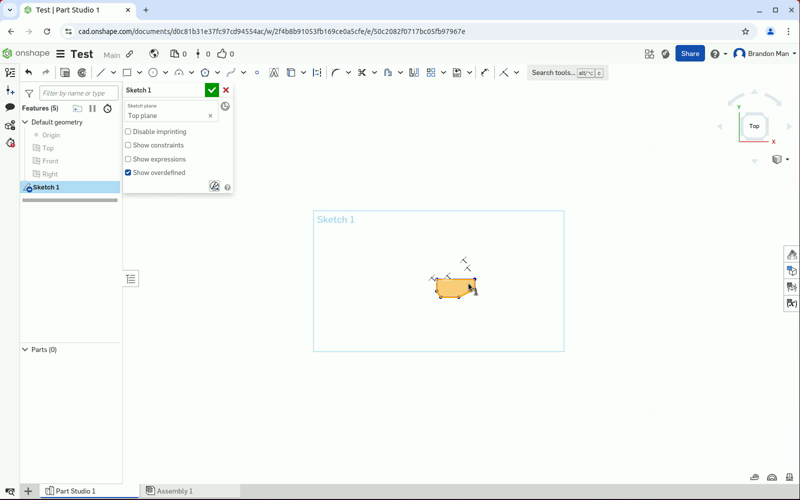
scroll(-6)
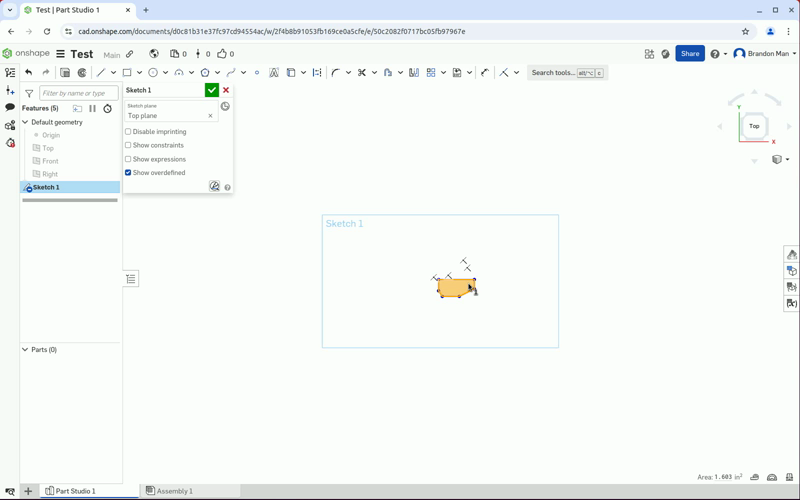
scroll(-6)
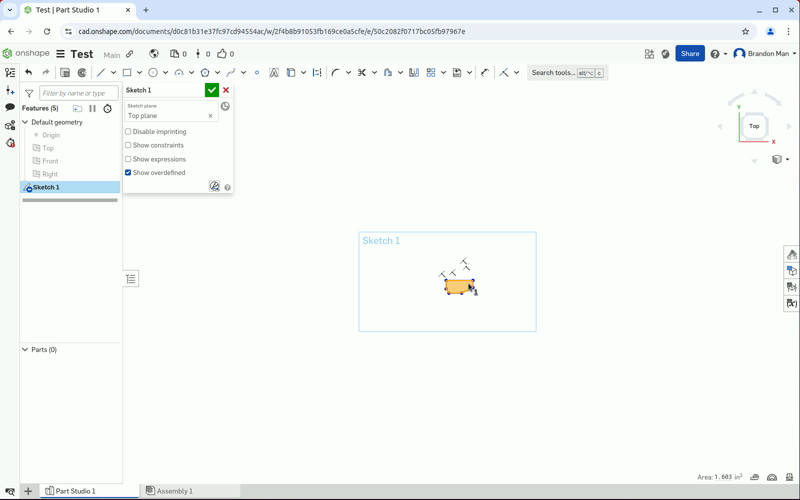
scroll(-6)
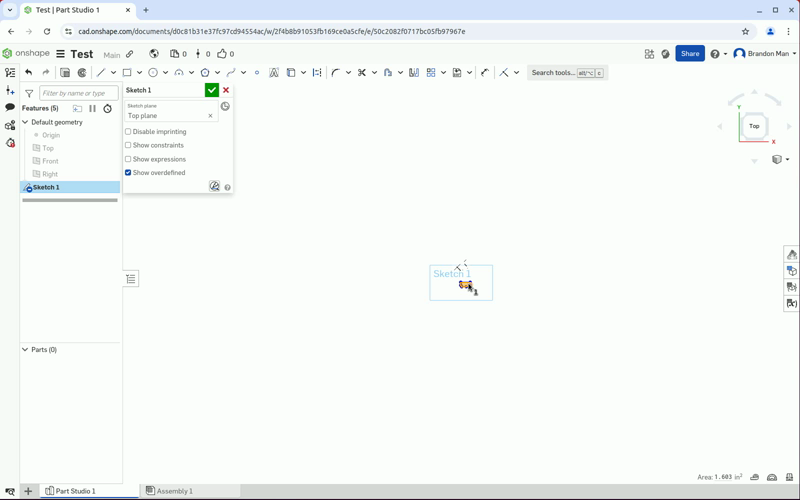
mouse_move(73, 352)
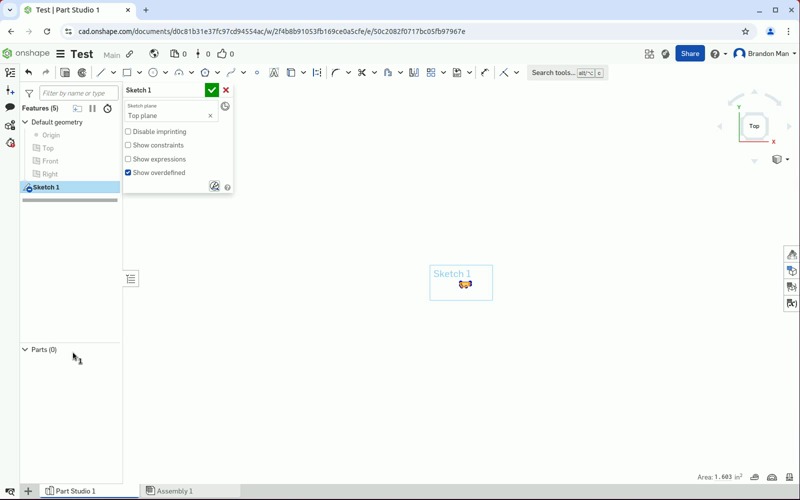
key(shift+y)
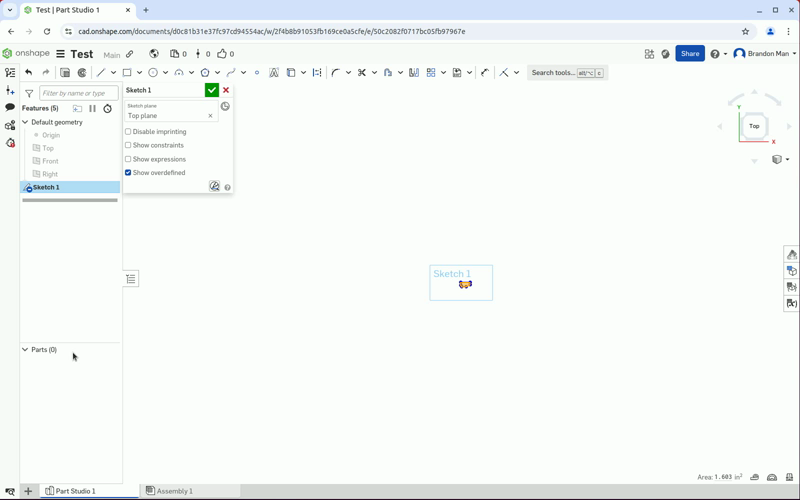
key(shift+e)
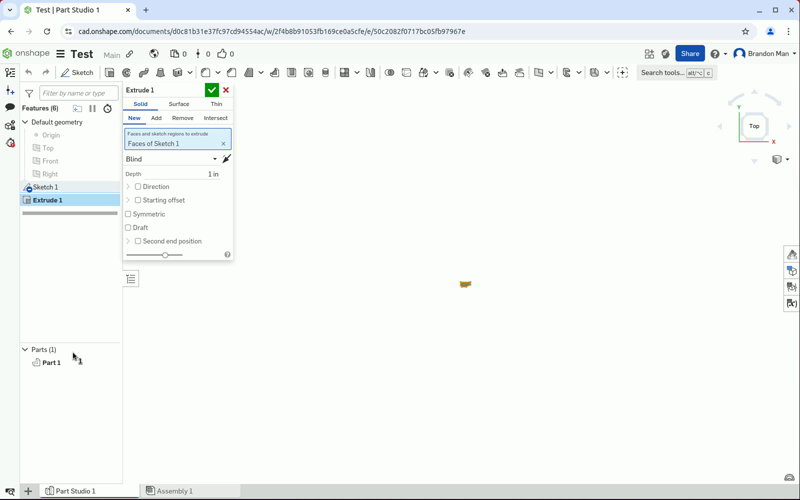
mouse_move(143, 106)
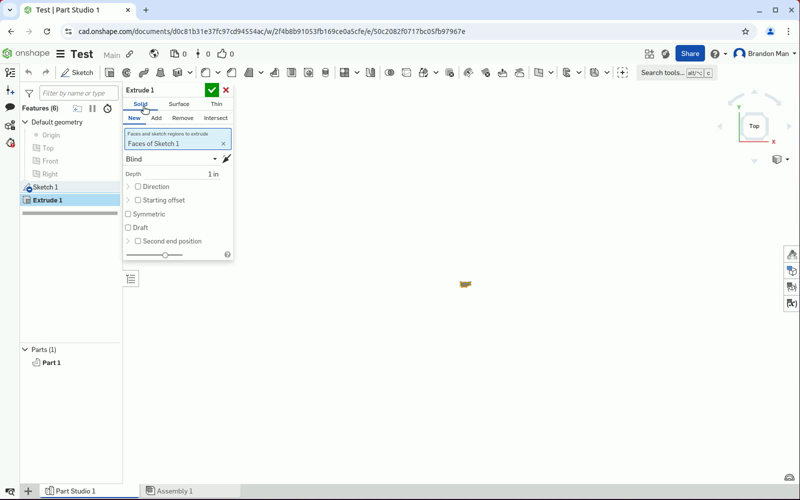
click(143, 106)
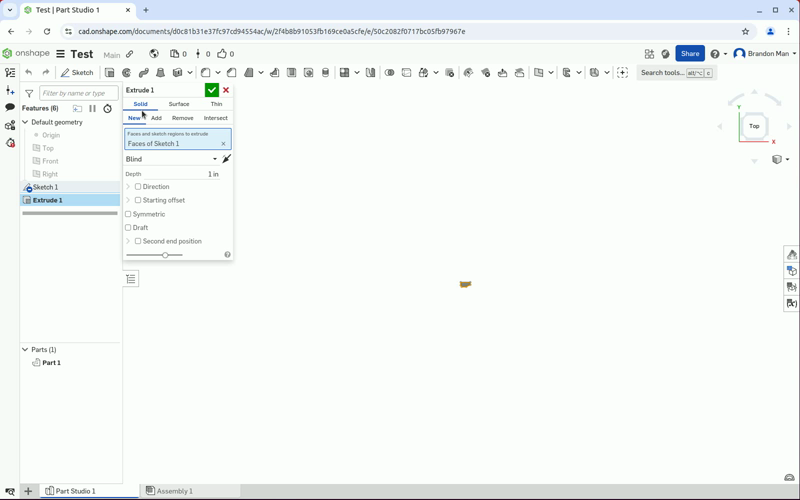
mouse_move(137, 120)
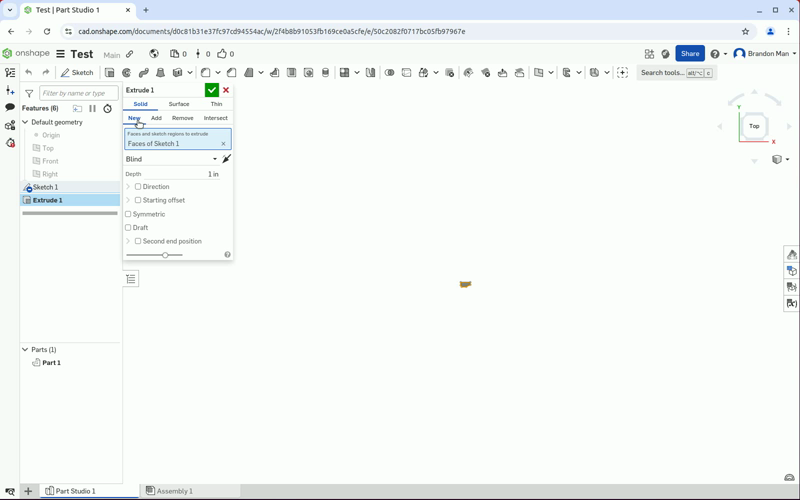
click(137, 120)
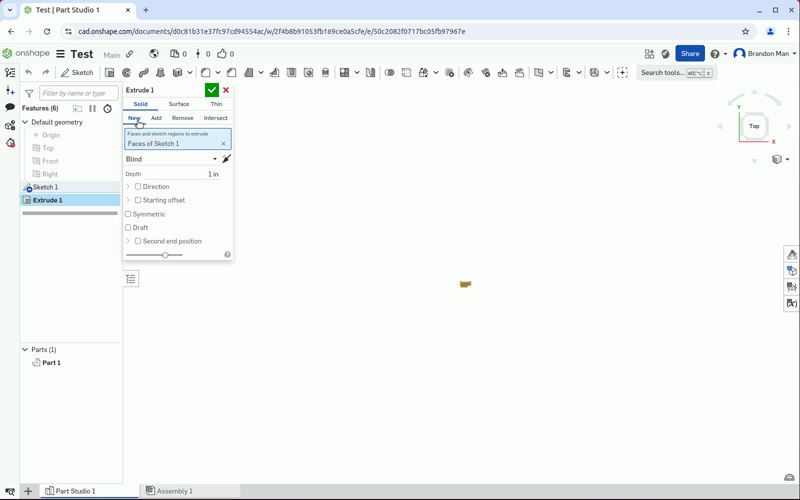
key(tab, 4)
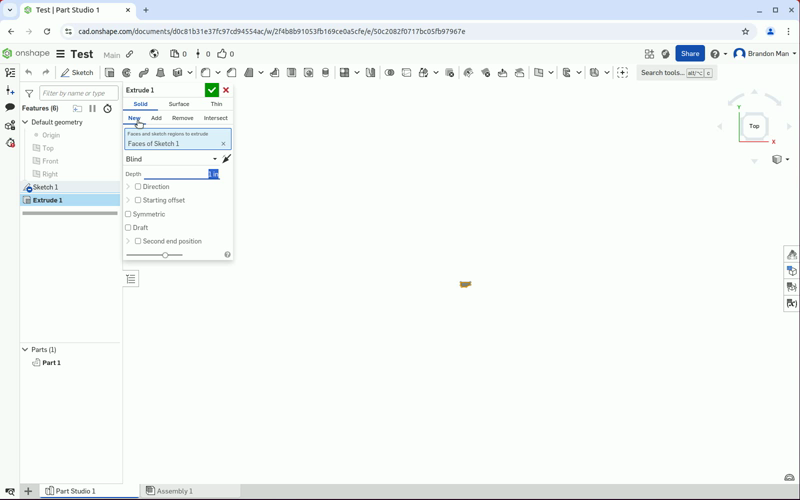
text(23.108)
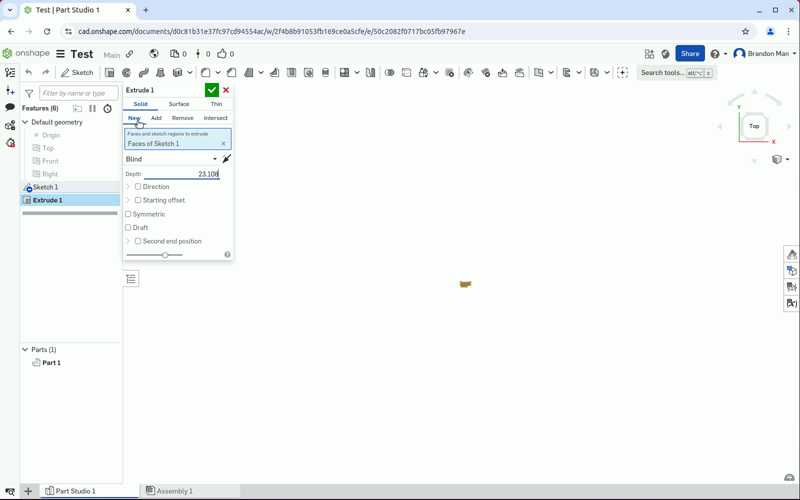
key(enter)
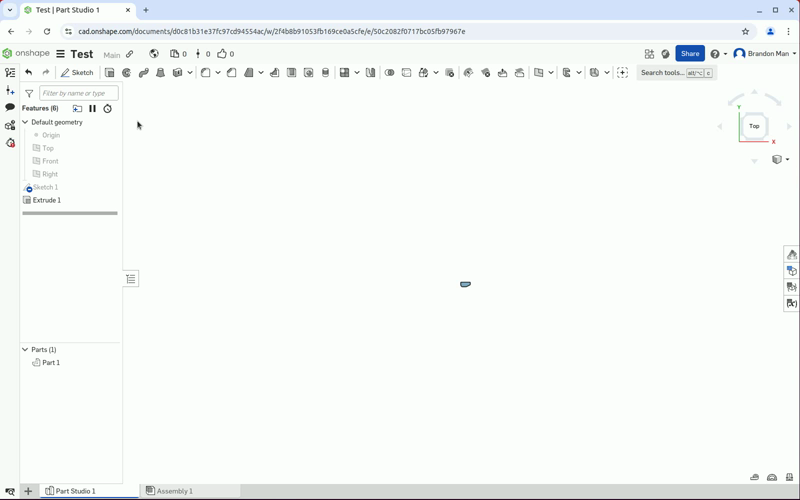
key(shift+h)
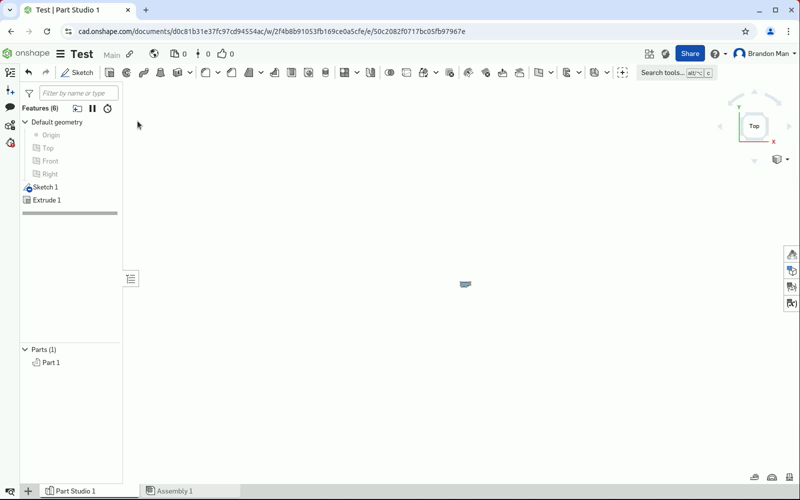
key(shift+h)
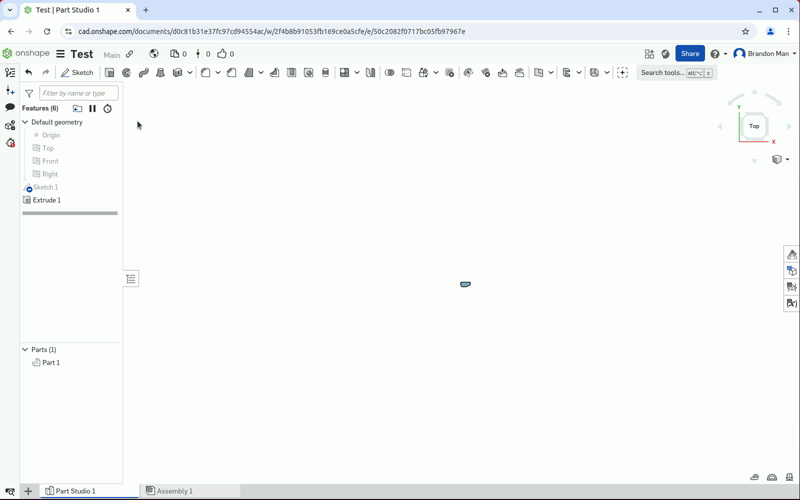
mouse_move(73, 189)
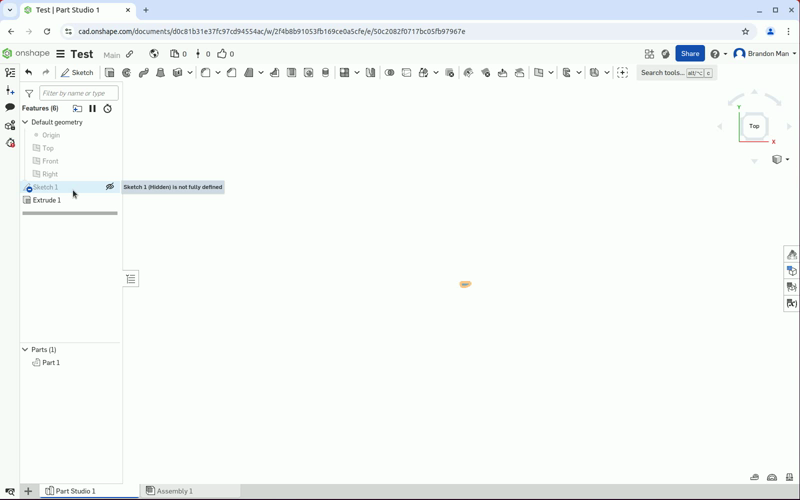
click(73, 189)
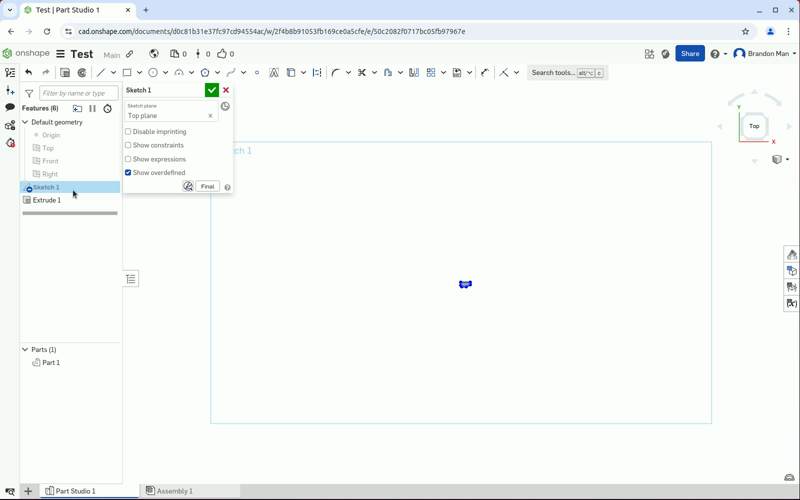
mouse_move(229, 92)
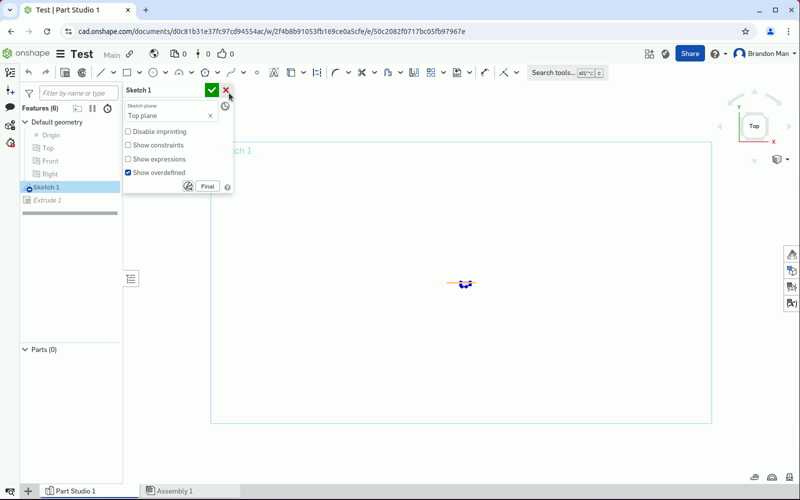
click(229, 92)
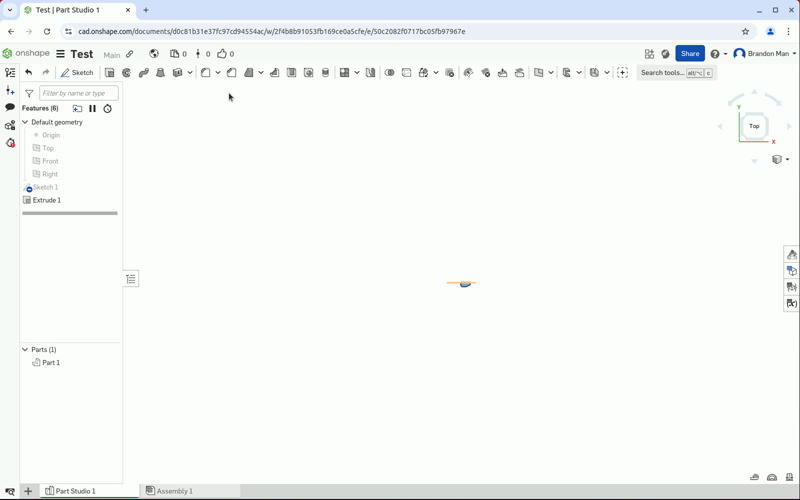
mouse_move(73, 352)
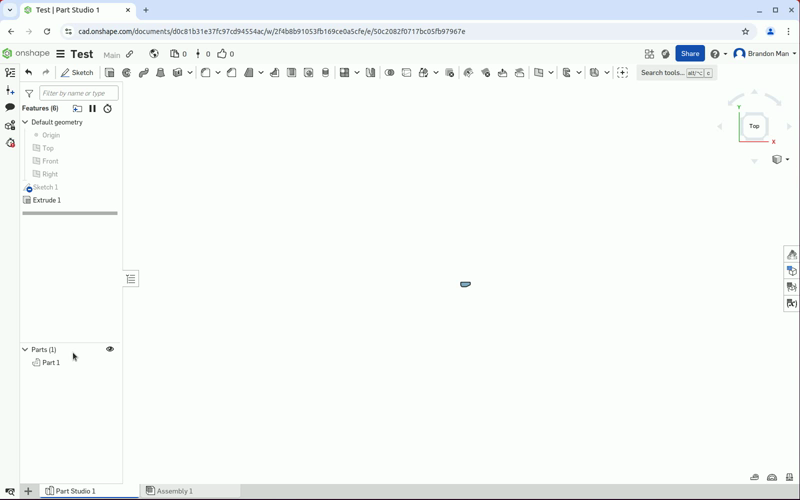
key(y)
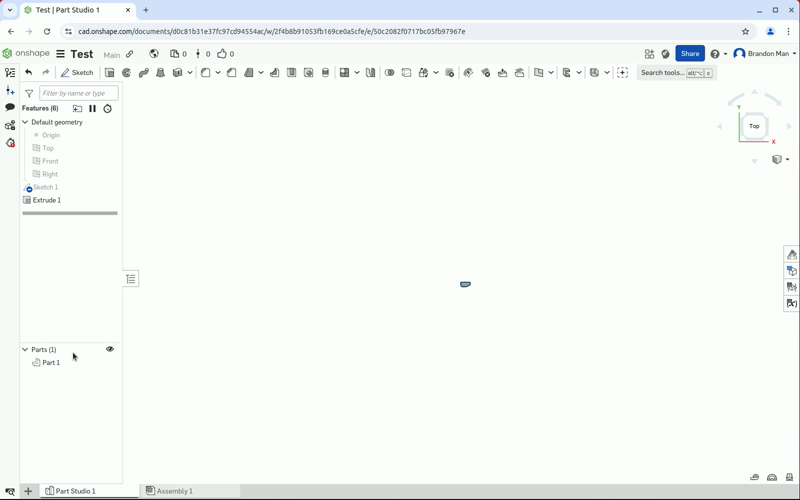
key(shift+p)
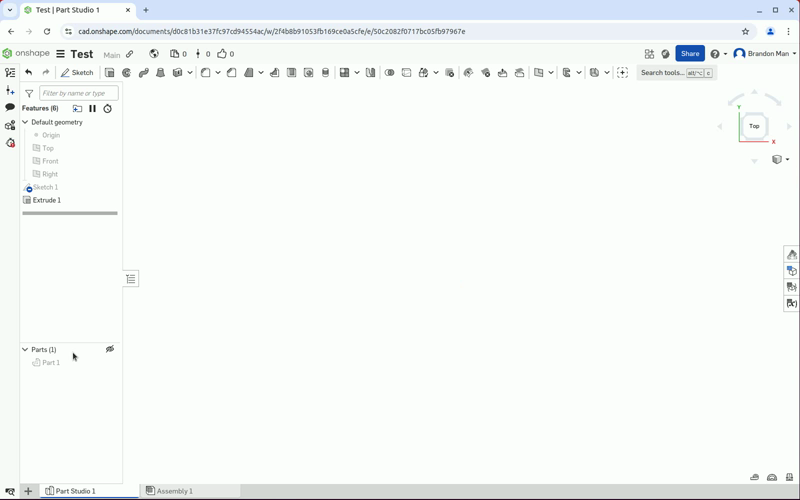
key(space)
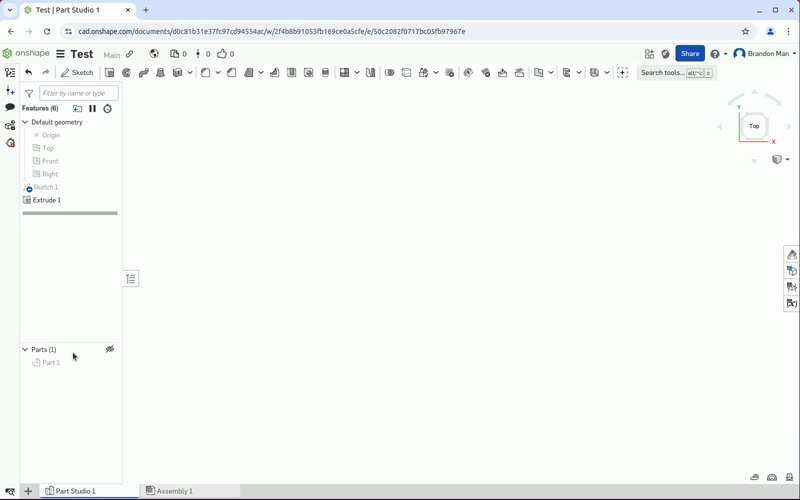
key_down(shift)
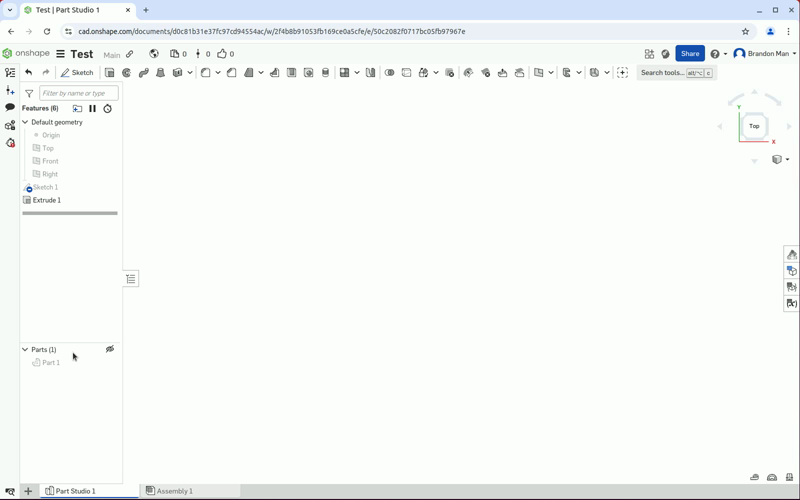
key(up)
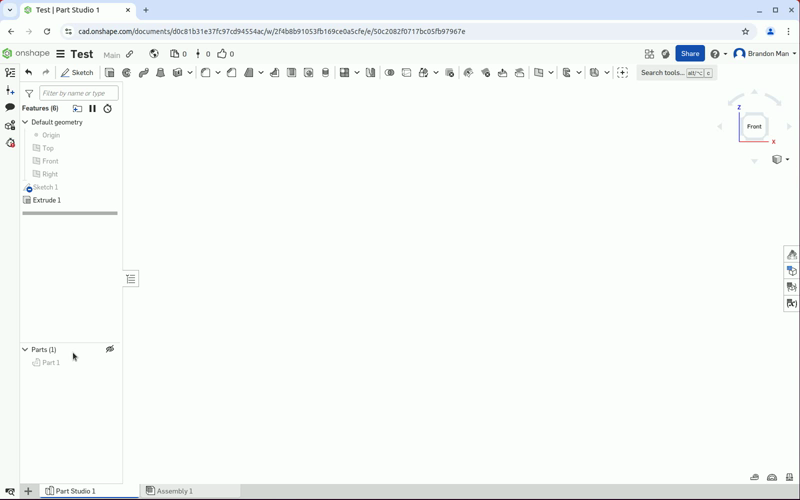
key_up(shift)
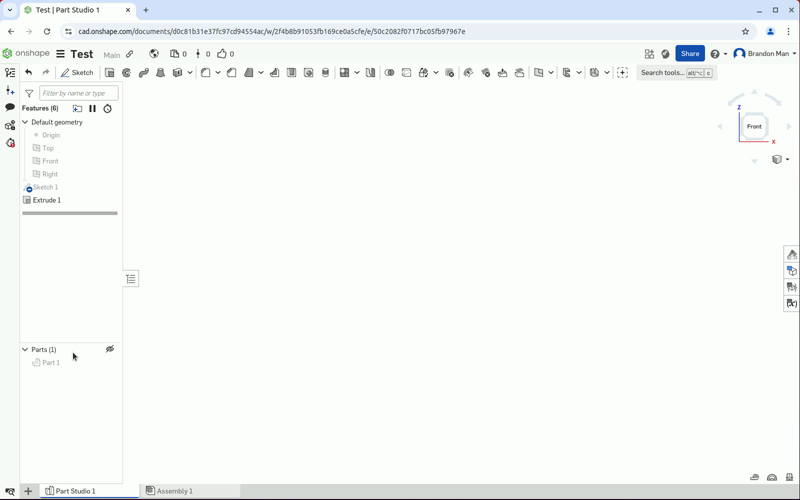
mouse_move(73, 352)
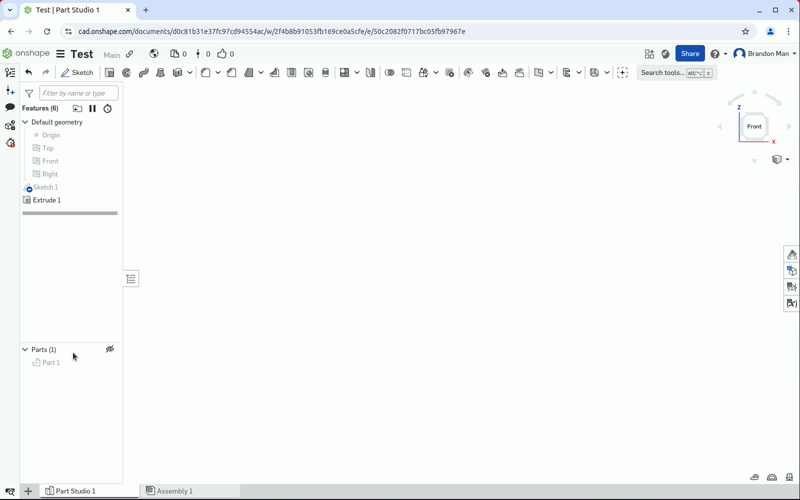
key(shift+y)
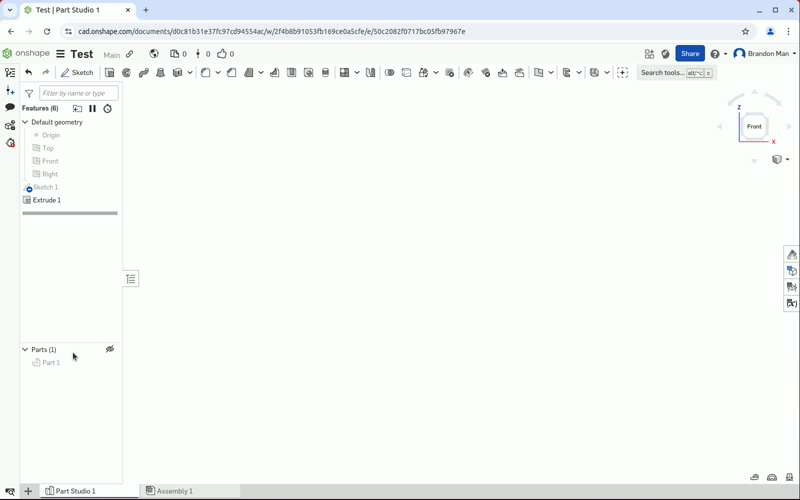
key(shift+s)
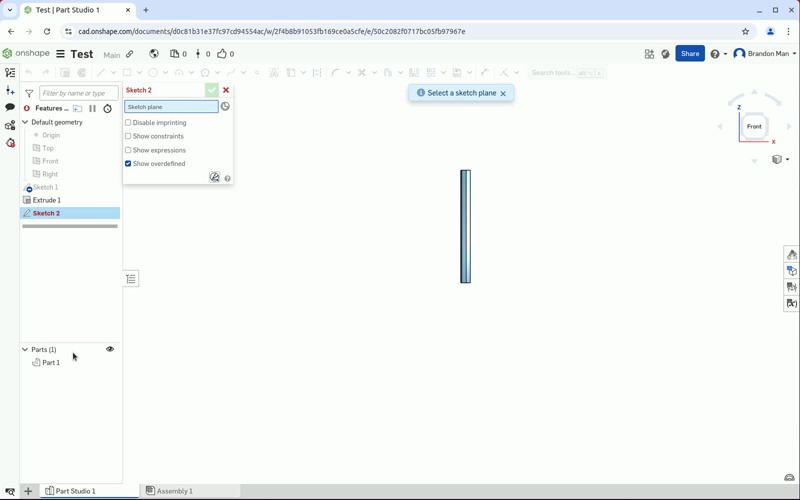
mouse_move(73, 163)
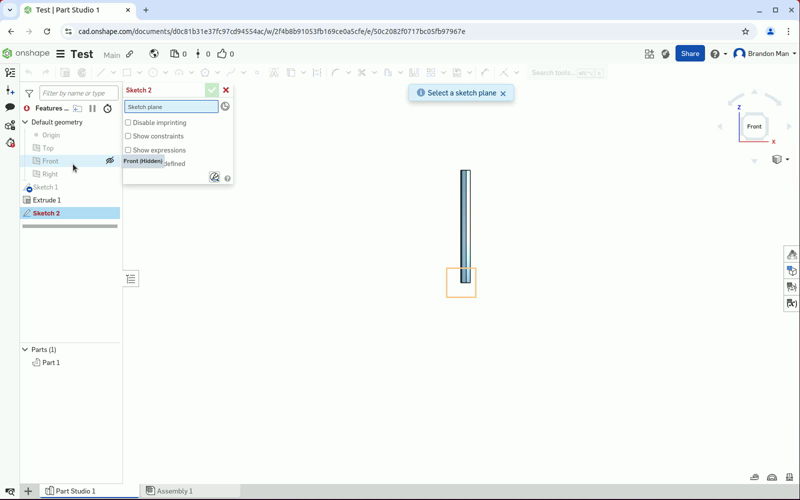
click(73, 163)
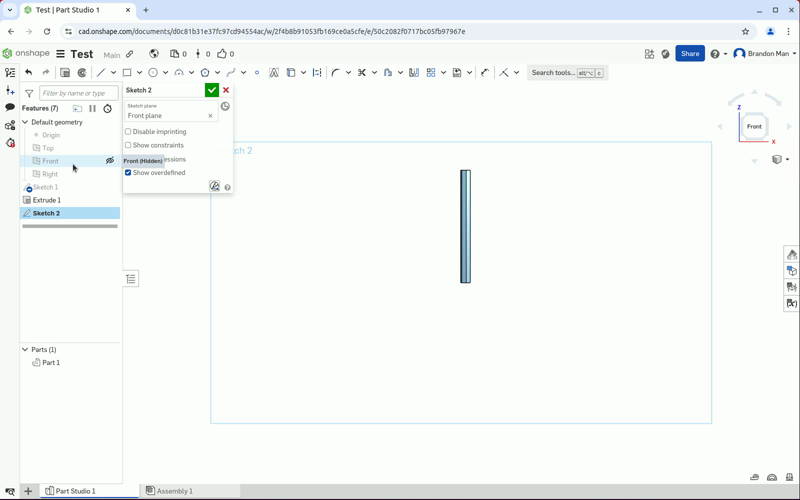
mouse_move(73, 352)
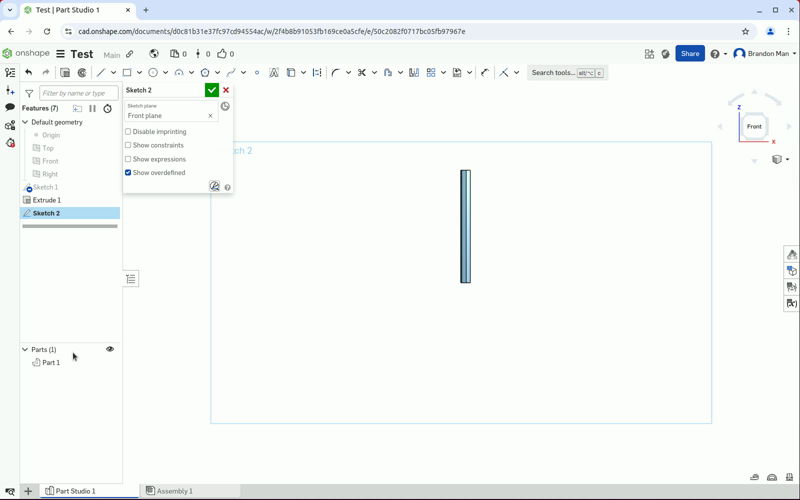
key(y)
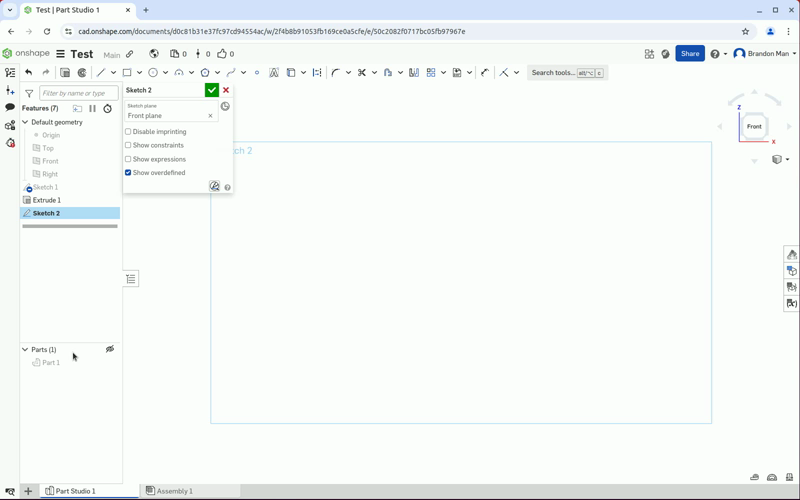
key(l)
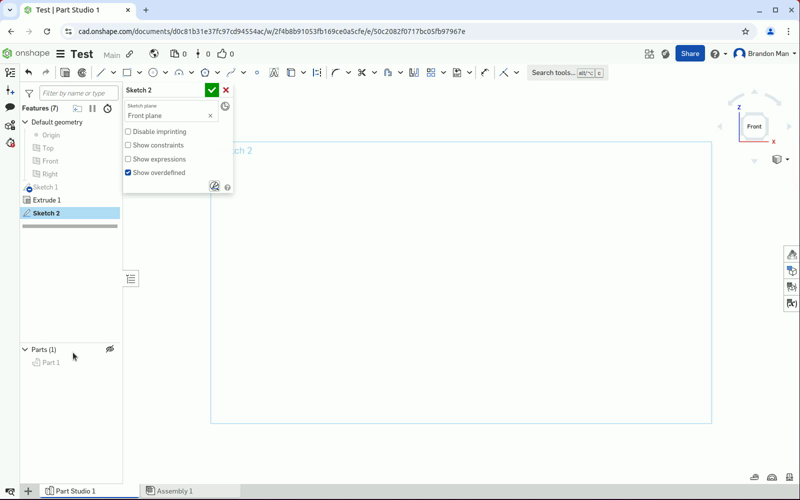
key_down(shift)
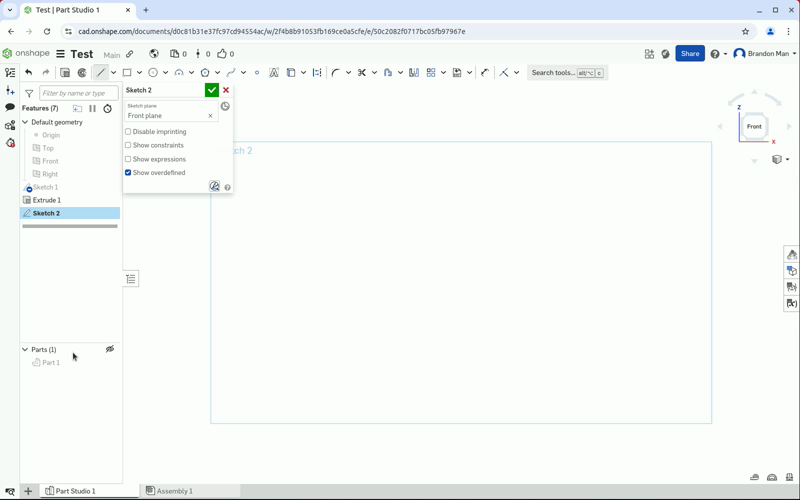
mouse_move(460, 282)
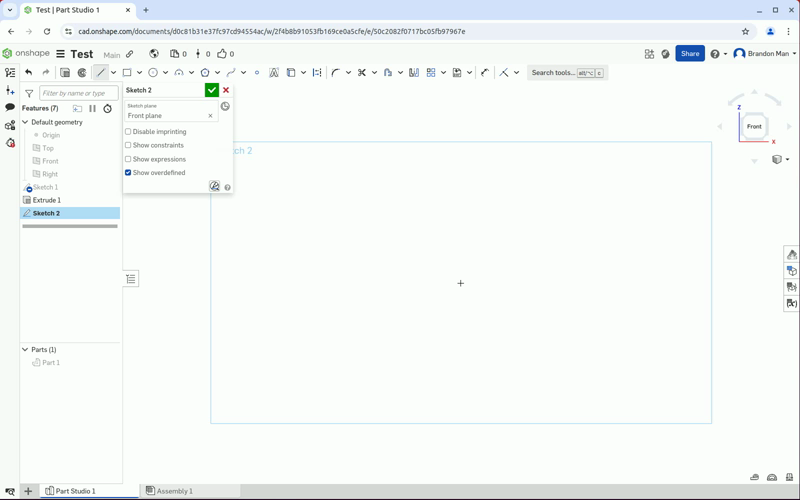
click(460, 282)
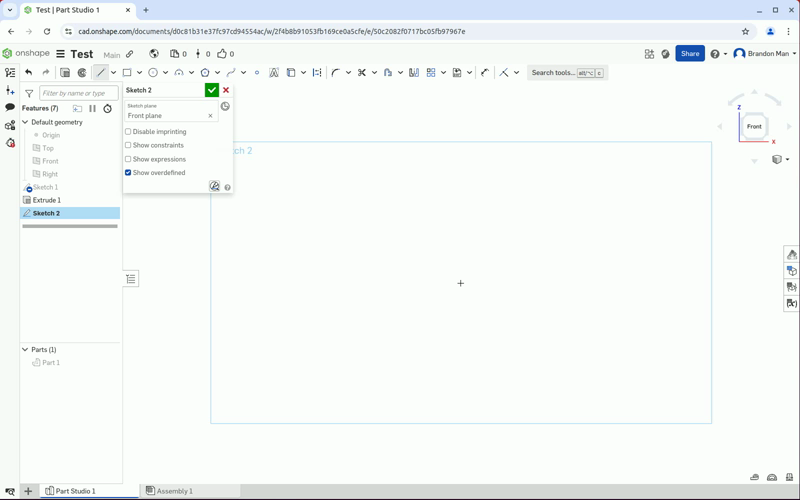
key_up(shift)
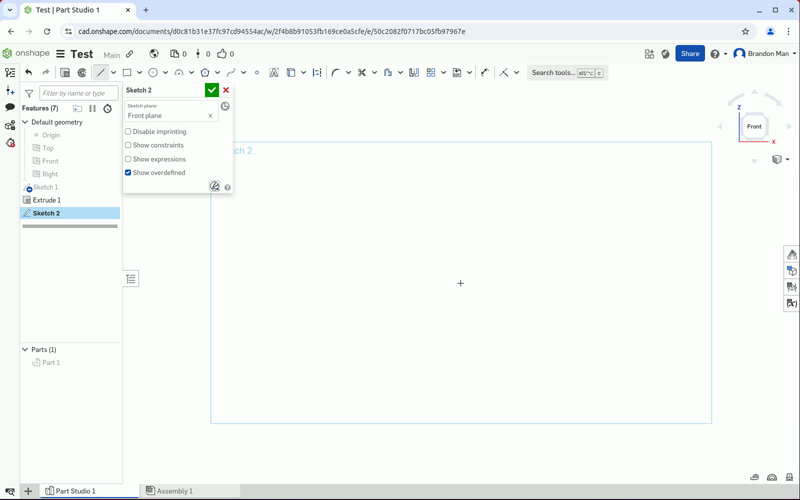
key_down(shift)
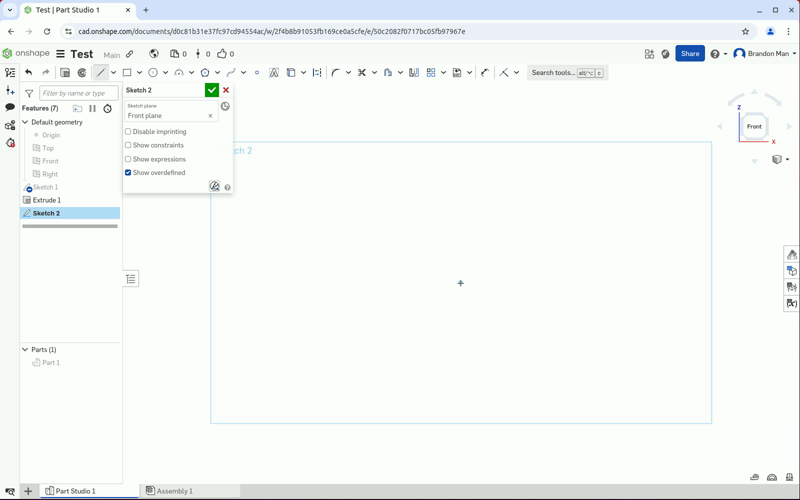
mouse_move(490, 282)
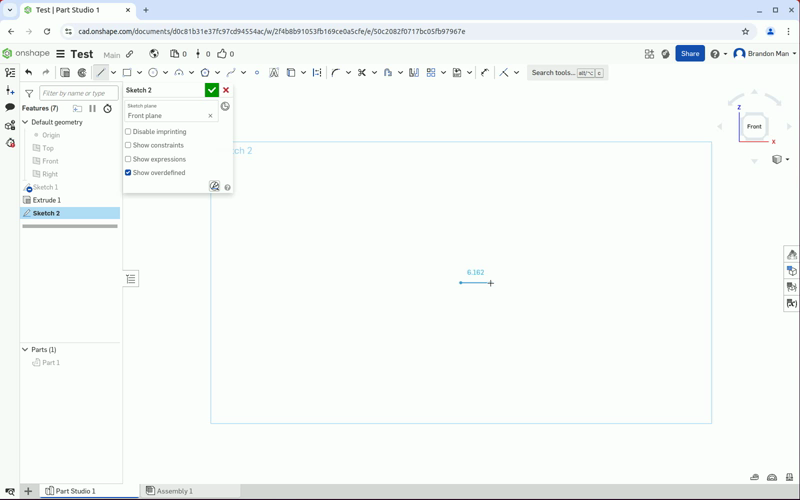
mouse_move(470, 282)
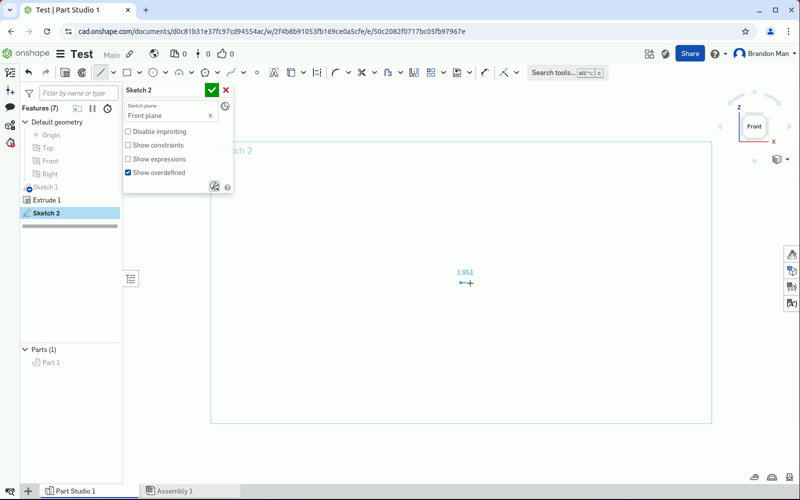
click(470, 282)
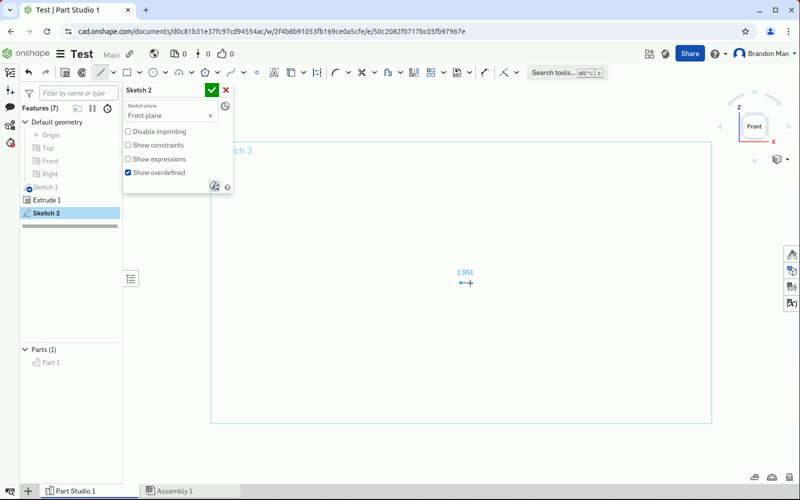
key_up(shift)
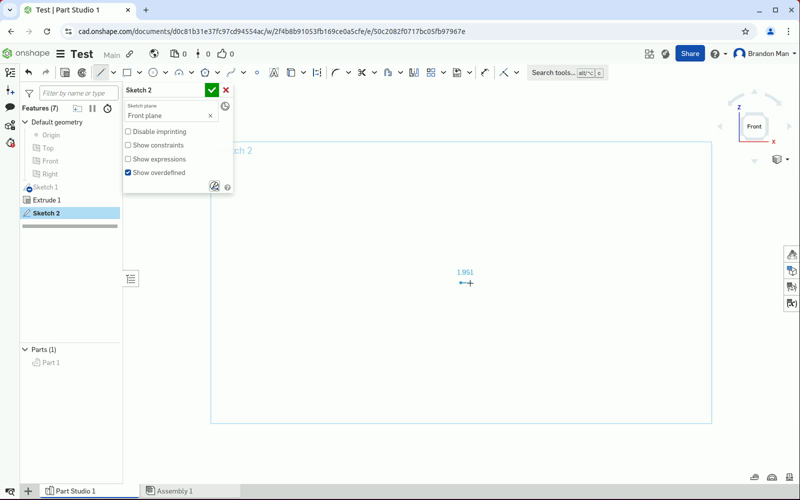
key_down(shift)
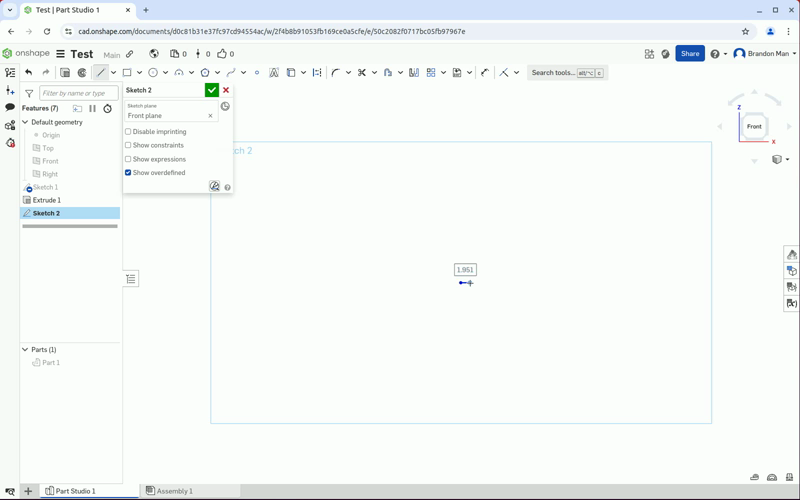
mouse_move(500, 282)
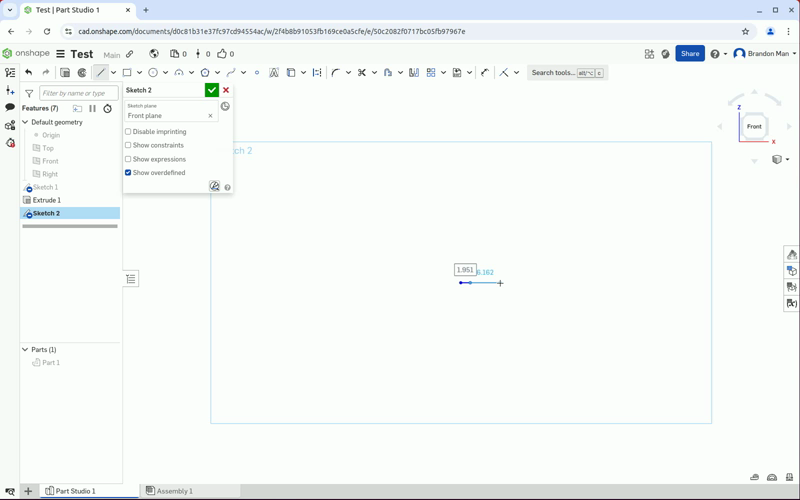
mouse_move(470, 273)
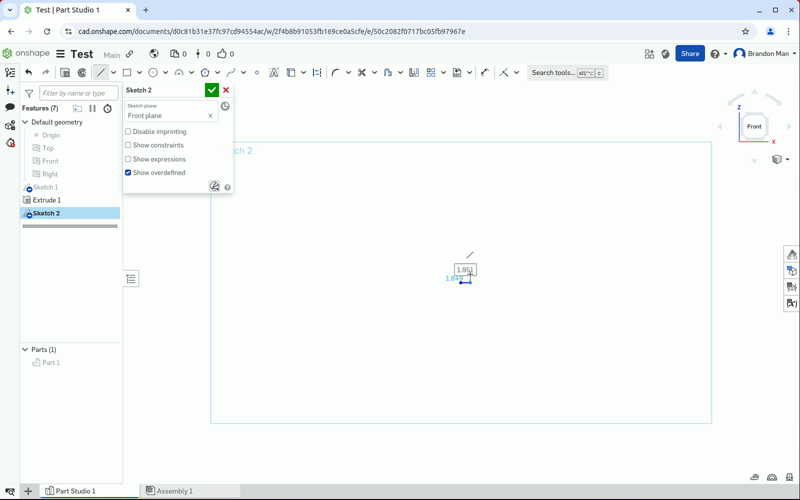
click(470, 273)
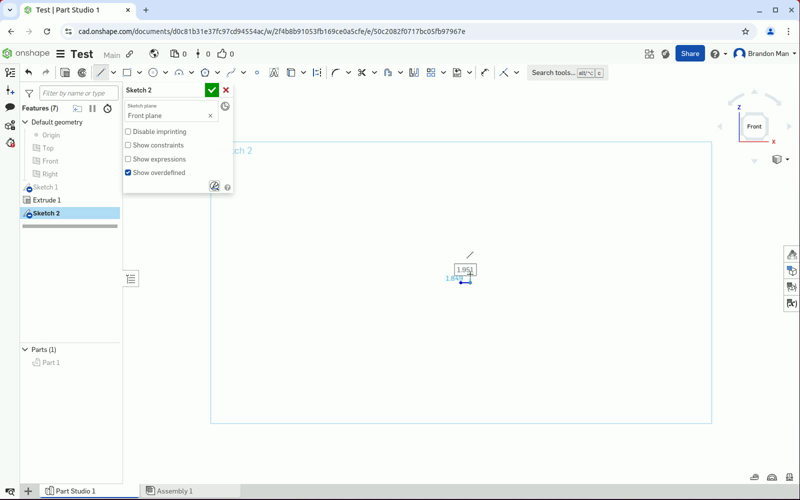
key_up(shift)
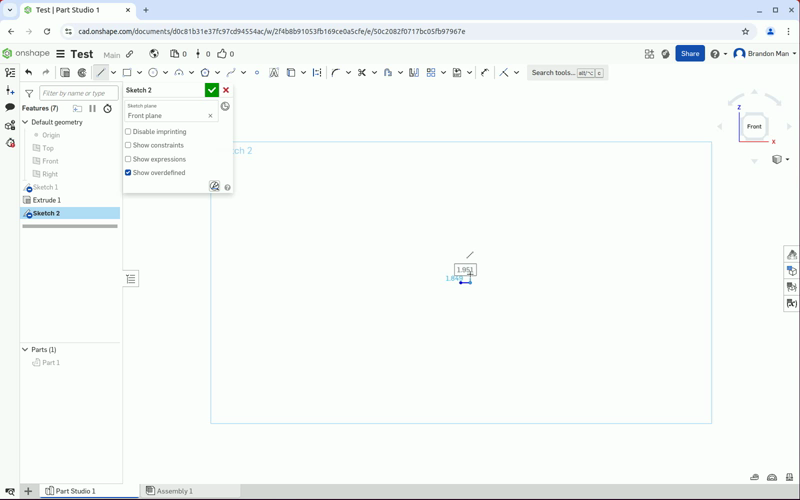
mouse_move(500, 273)
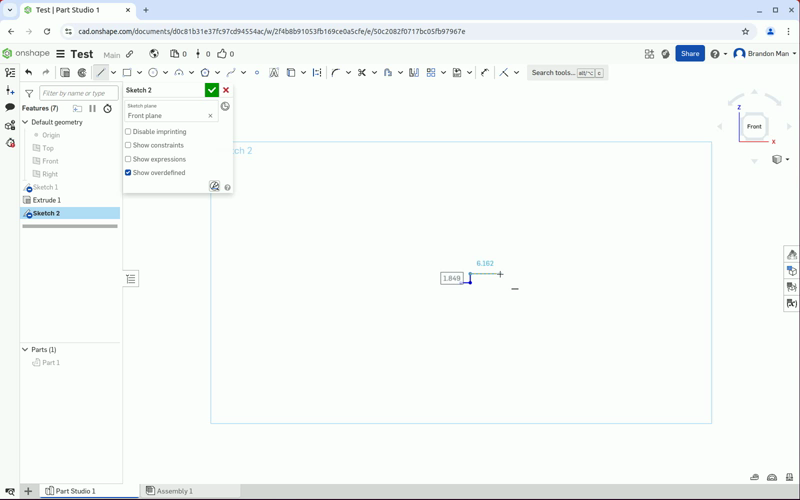
key_down(shift)
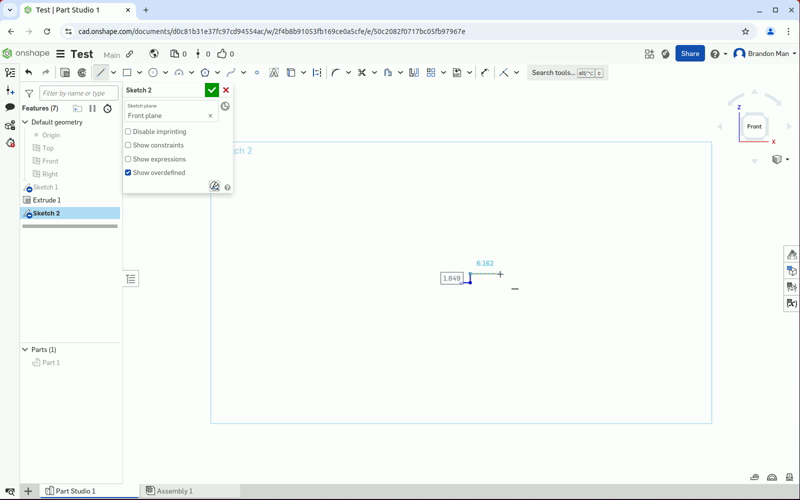
mouse_move(460, 282)
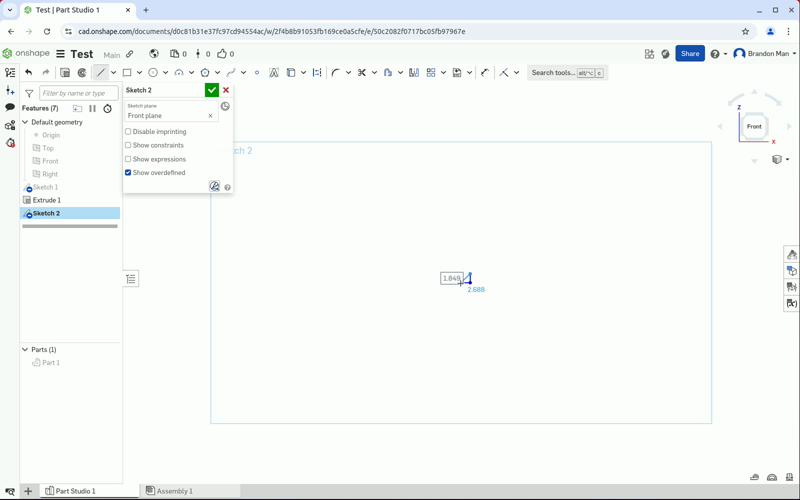
key_up(shift)
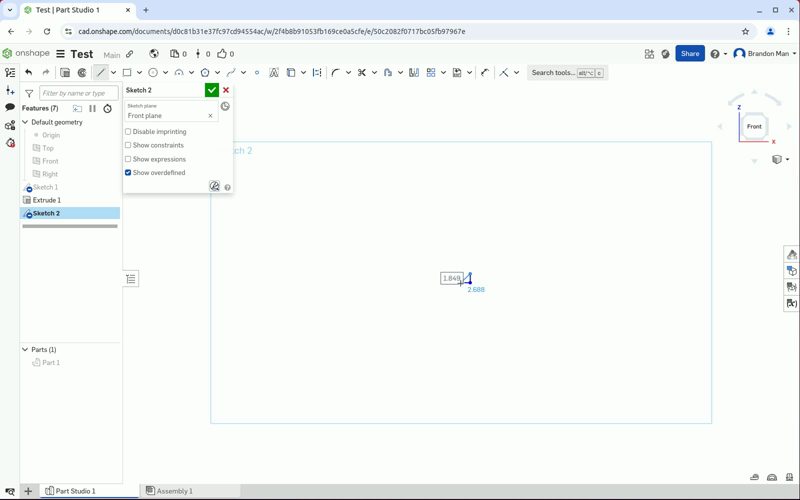
click(460, 282)
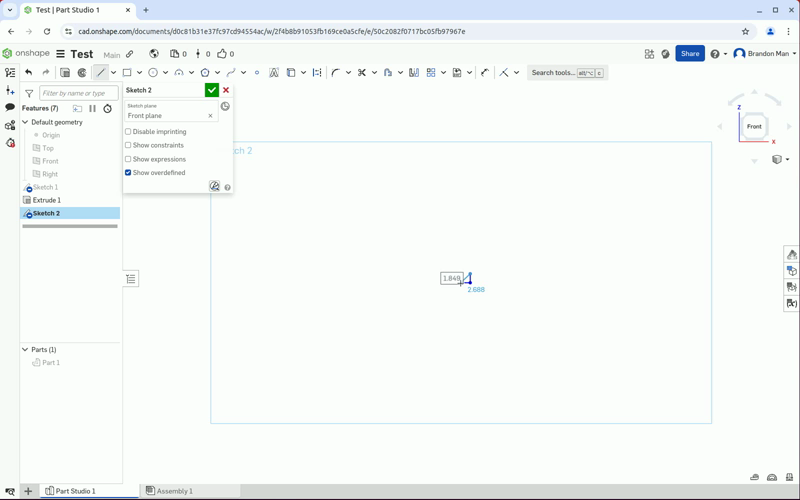
key(esc)
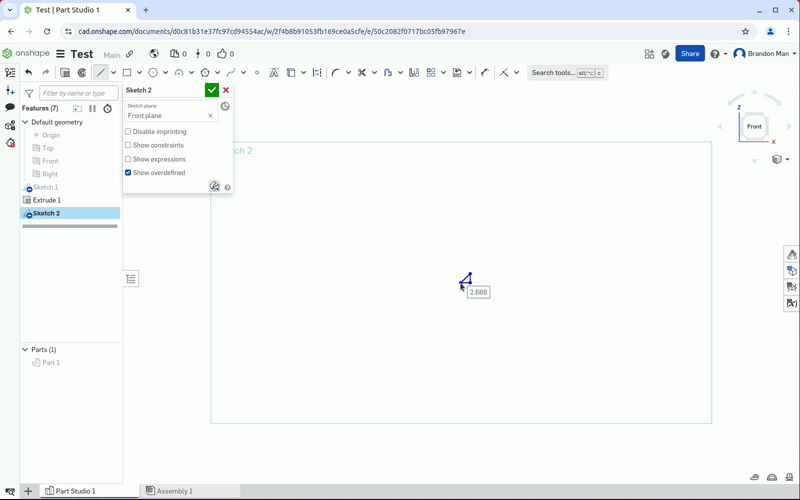
mouse_move(465, 279)
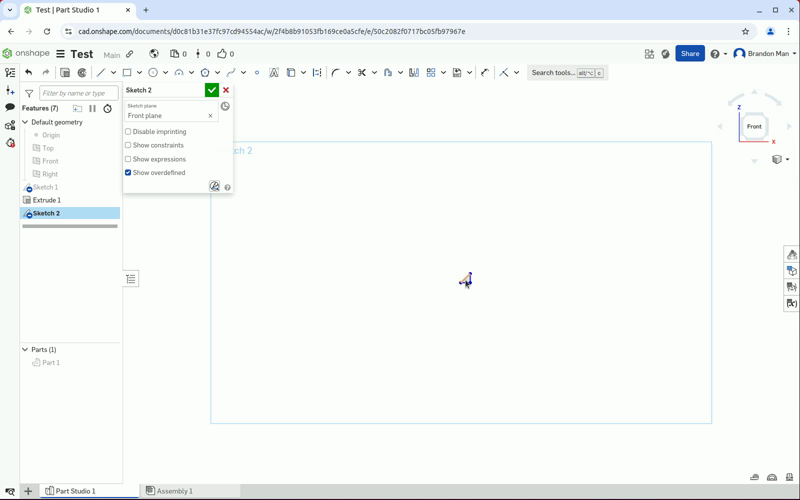
scroll(6)
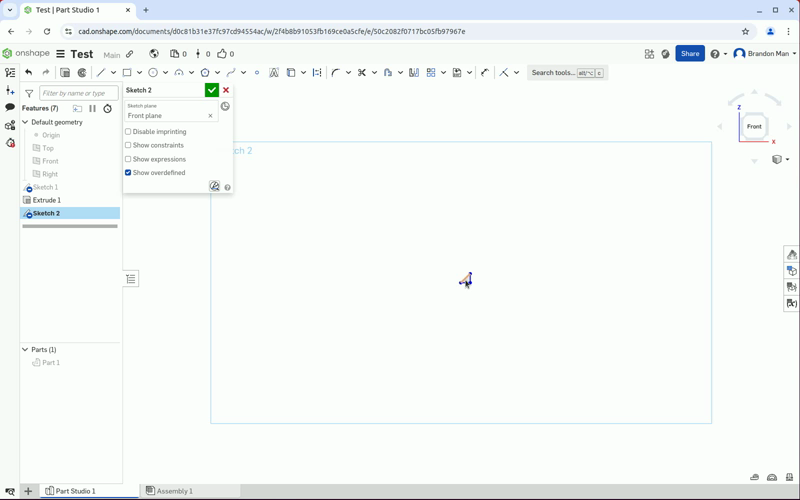
scroll(6)
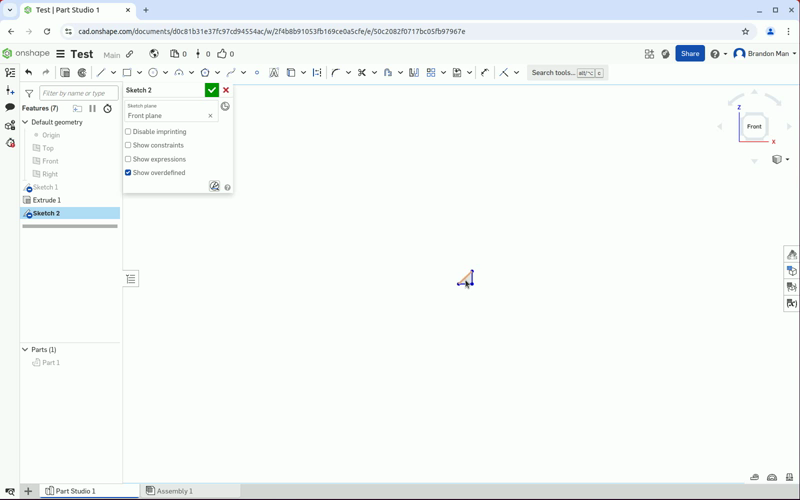
scroll(6)
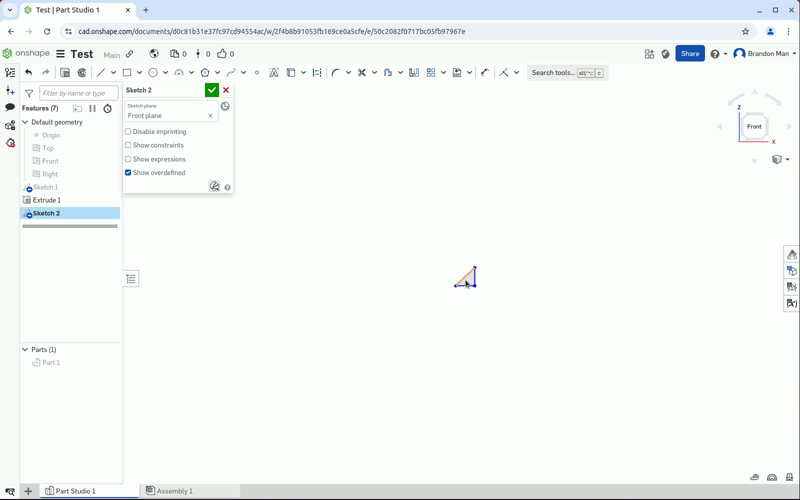
scroll(6)
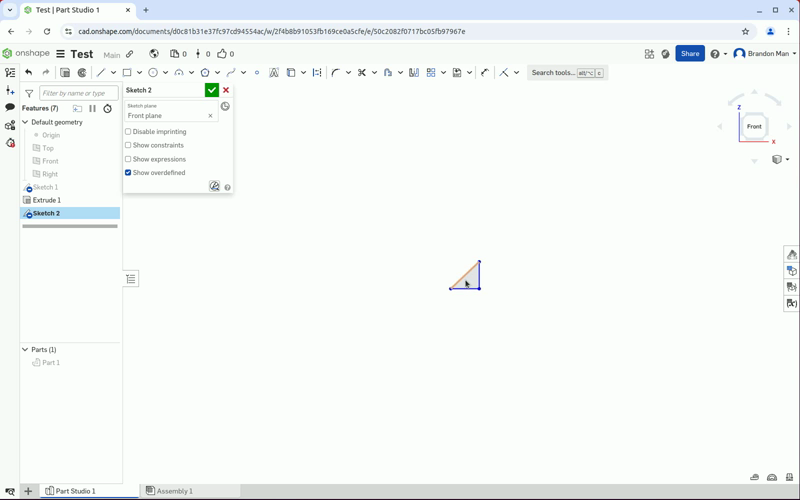
scroll(6)
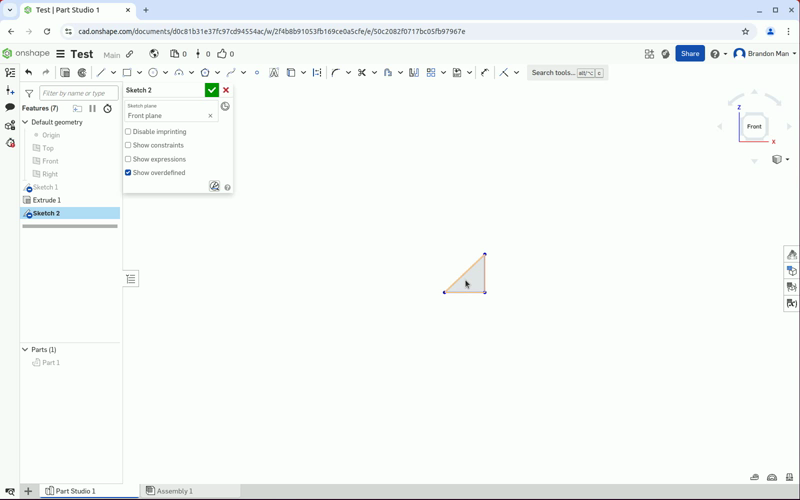
scroll(6)
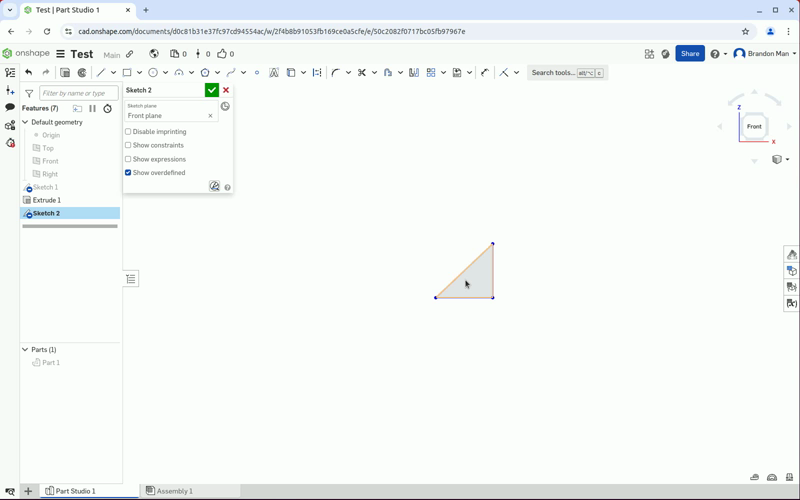
scroll(6)
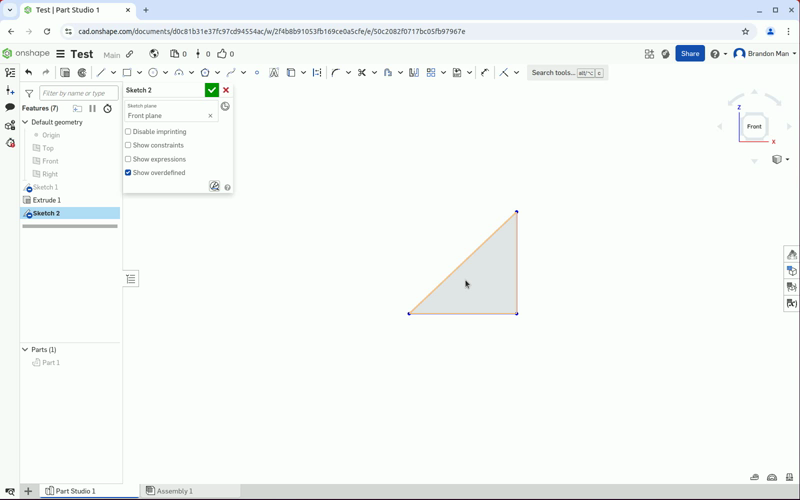
click(465, 279)
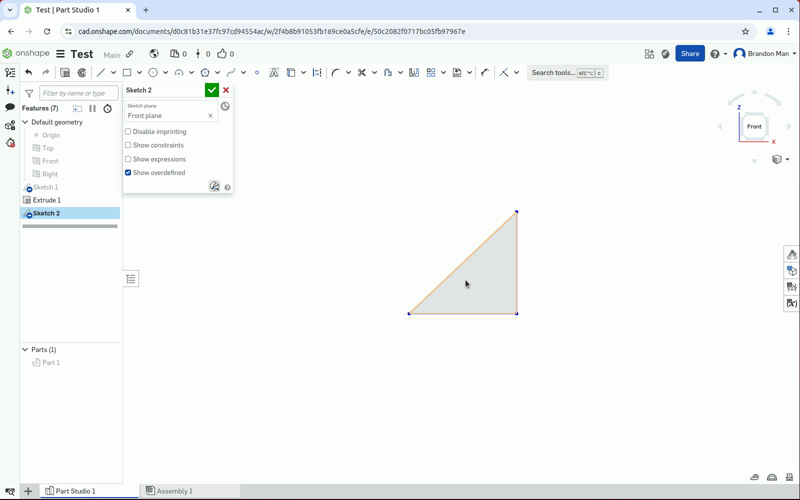
scroll(-6)
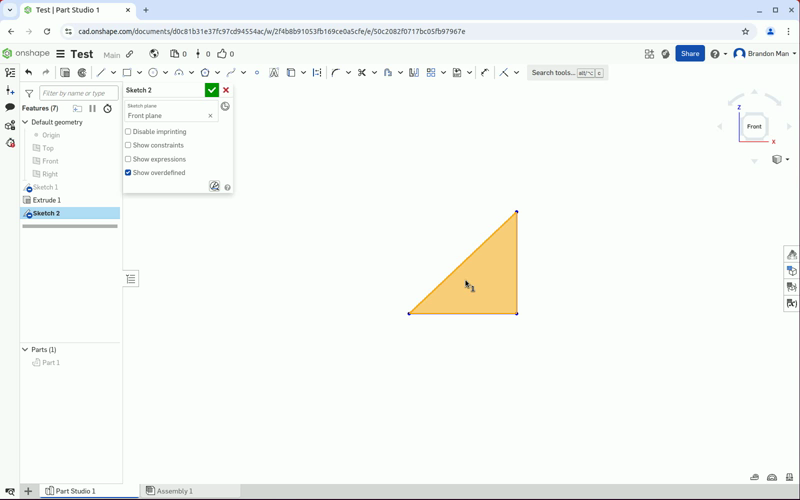
scroll(-6)
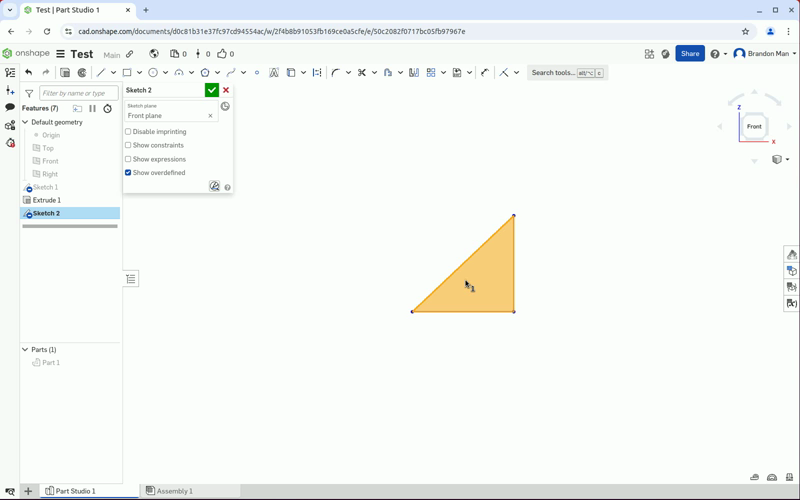
scroll(-6)
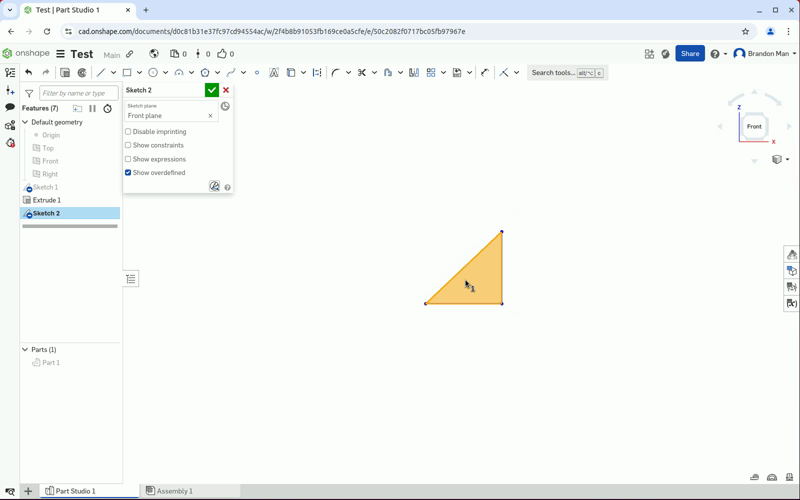
scroll(-6)
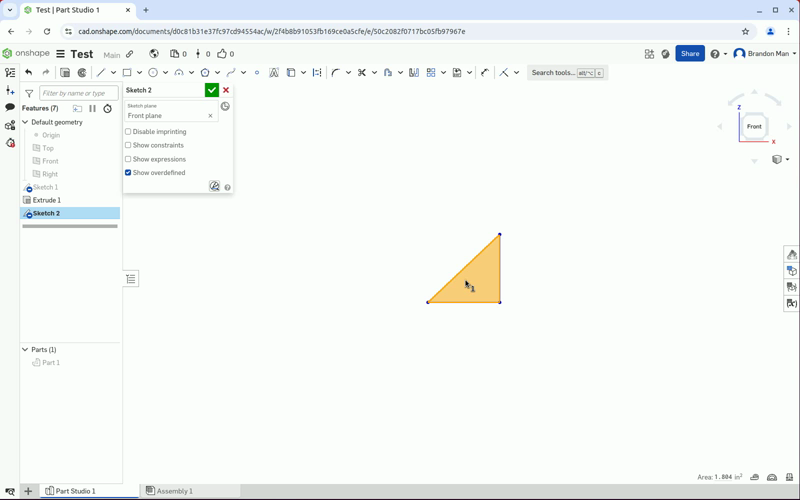
scroll(-6)
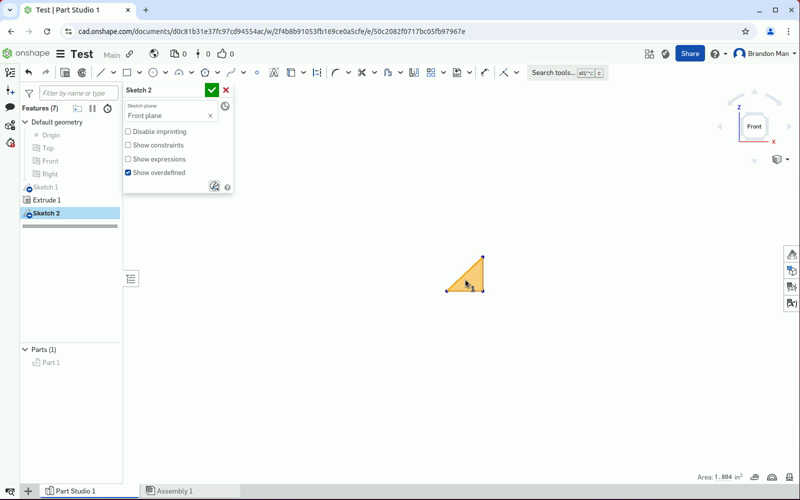
scroll(-6)
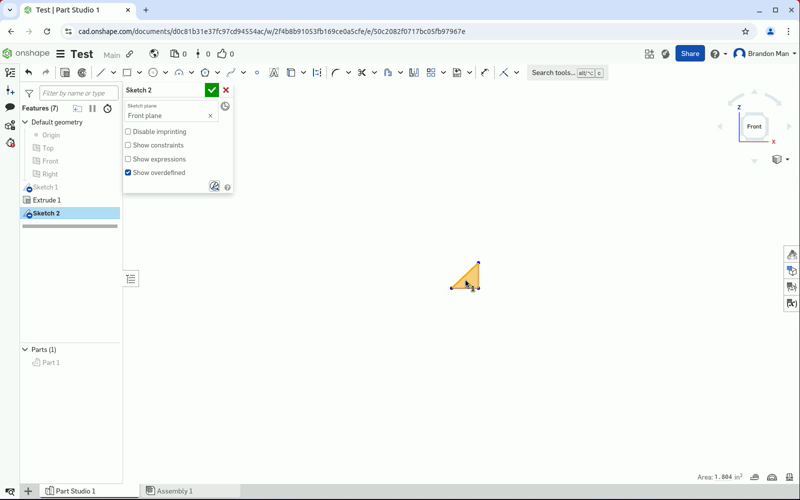
scroll(-6)
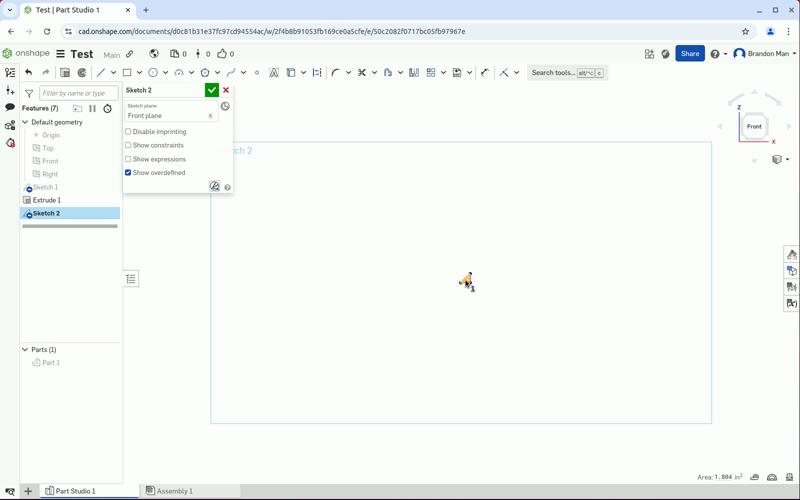
mouse_move(73, 352)
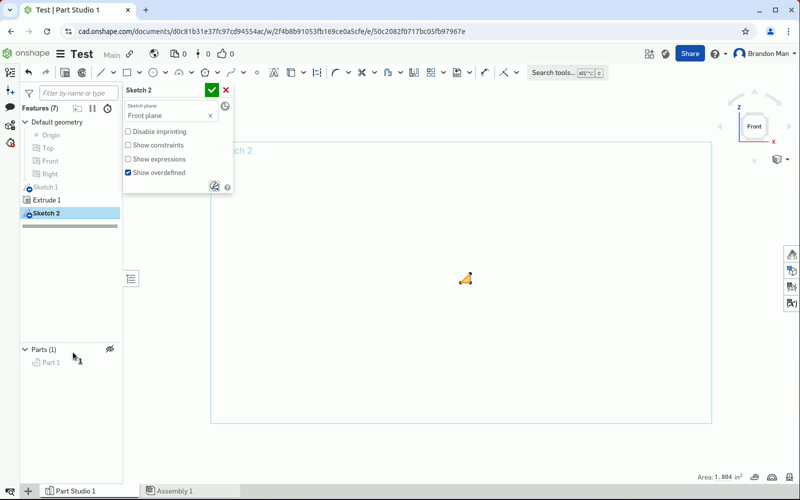
key(shift+y)
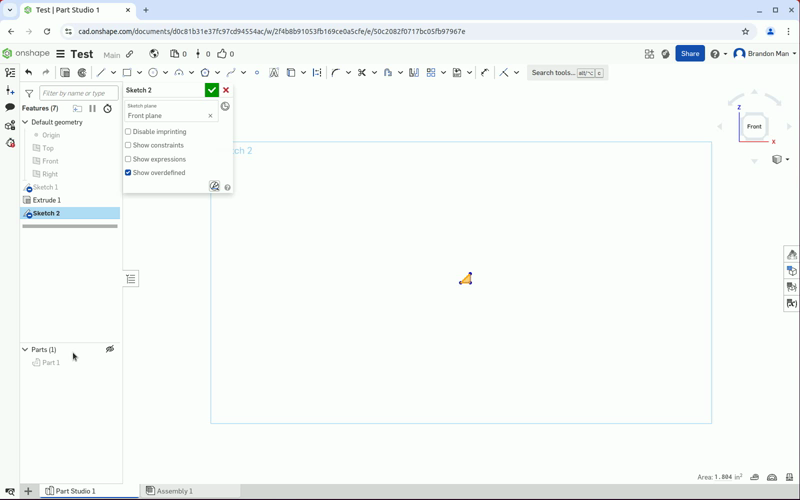
key(shift+e)
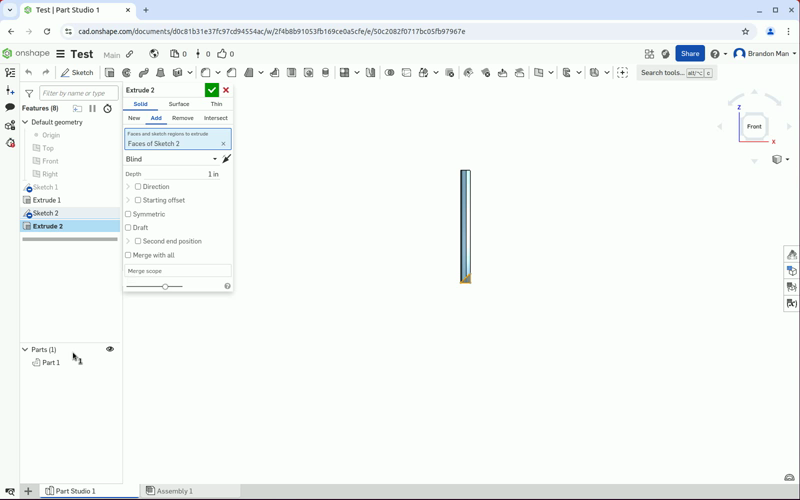
mouse_move(143, 106)
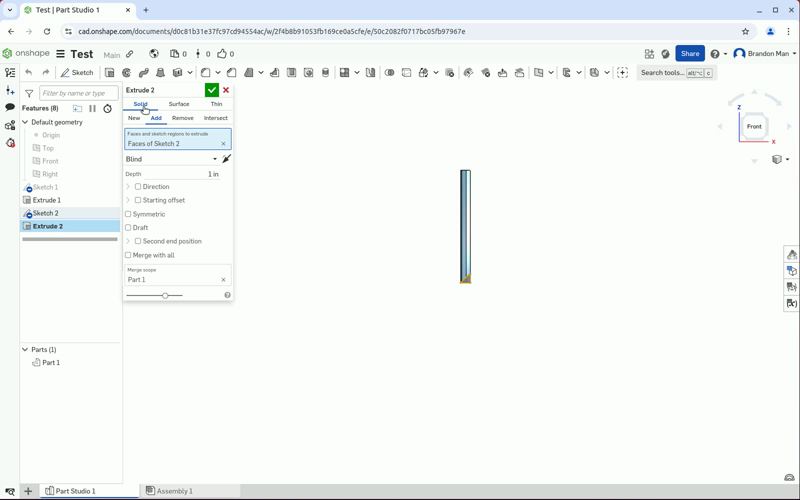
click(143, 106)
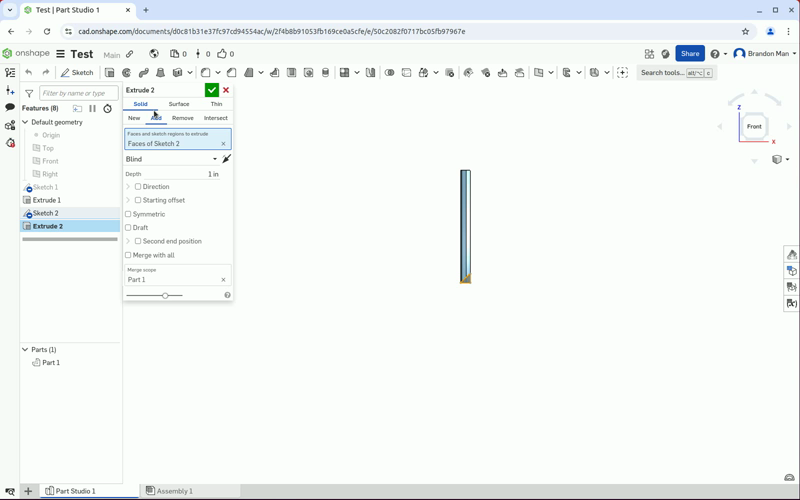
mouse_move(186, 120)
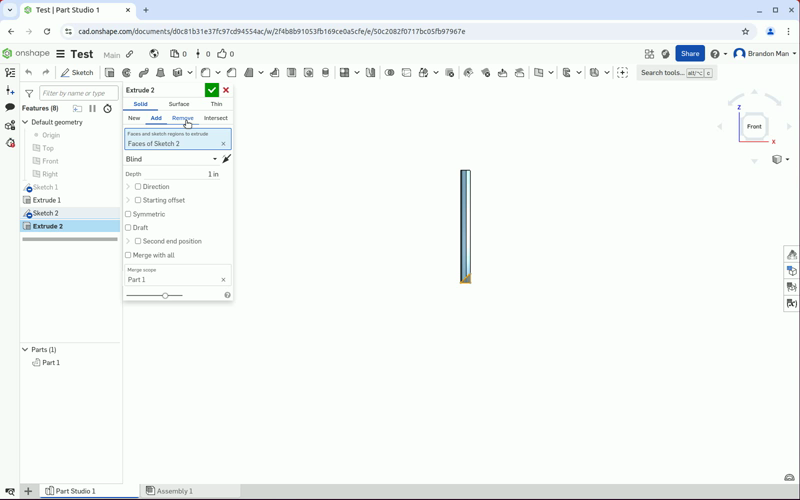
click(186, 120)
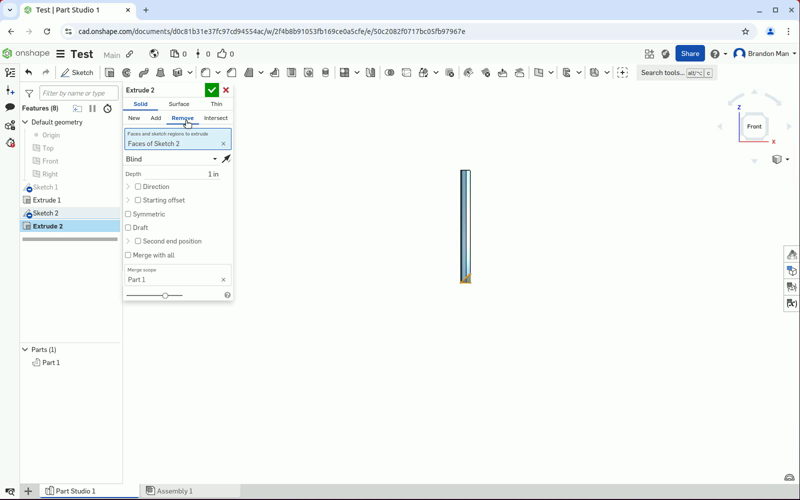
key(tab, 4)
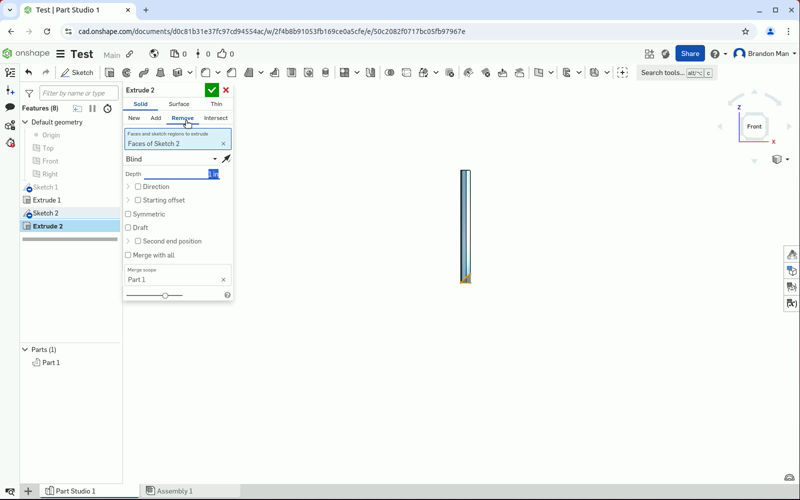
text(-0.963)
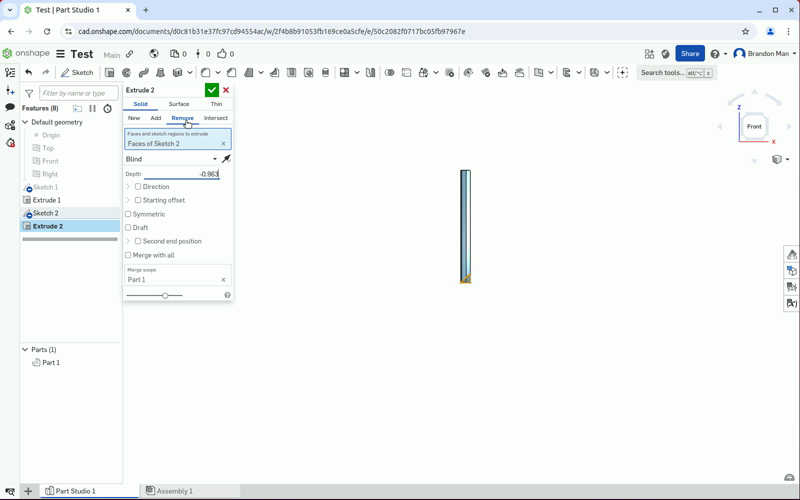
key(tab, 6)
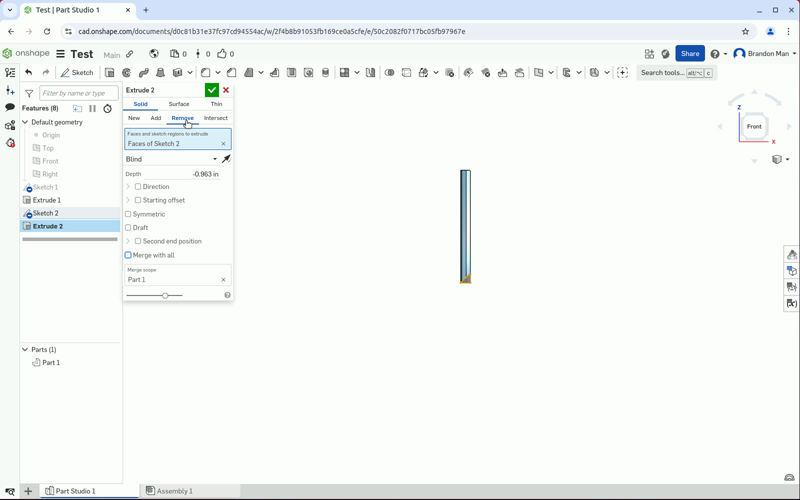
key(space)
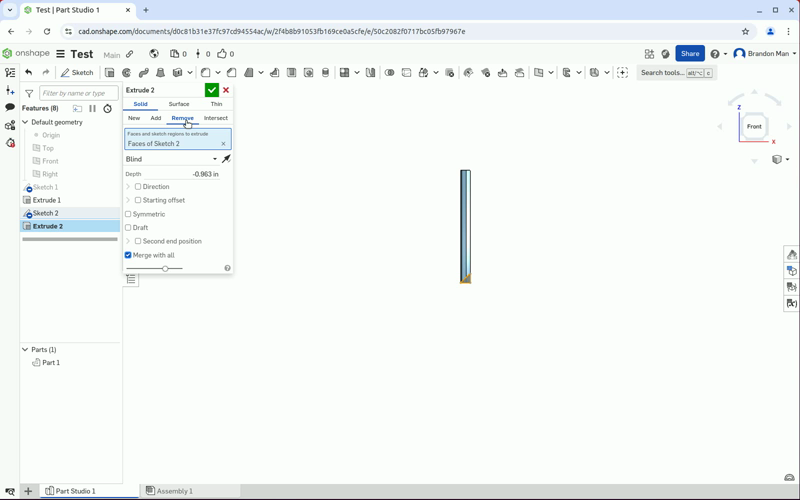
key(enter)
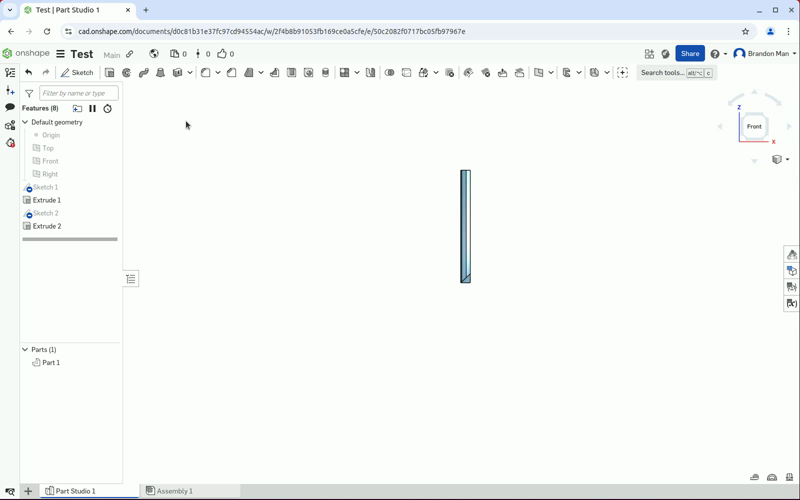
key(shift+h)
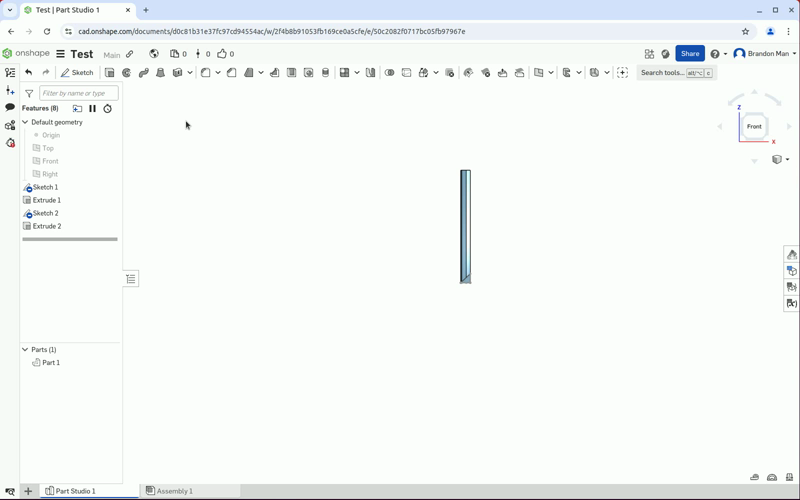
key(shift+h)
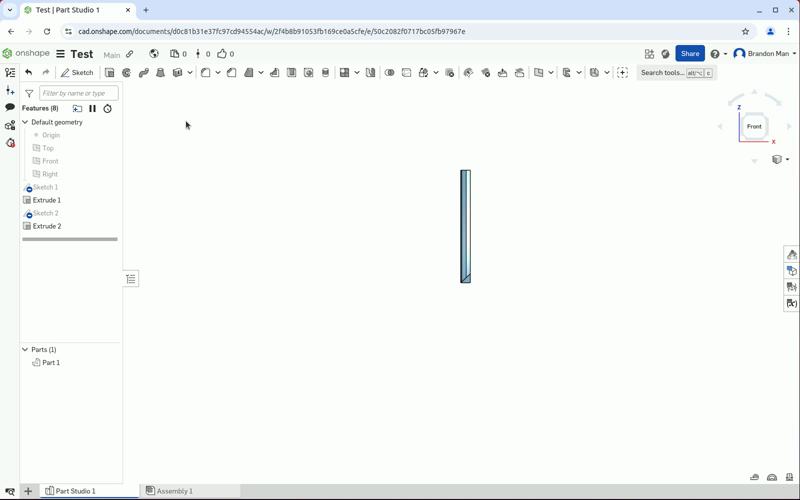
mouse_move(73, 189)
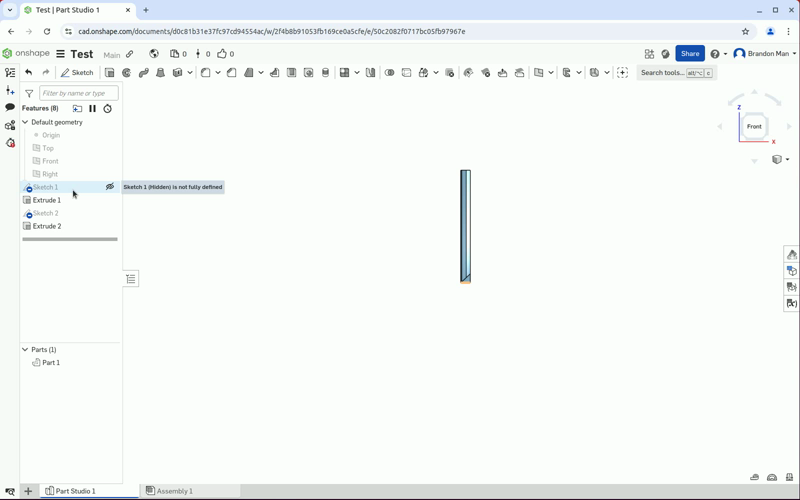
click(73, 189)
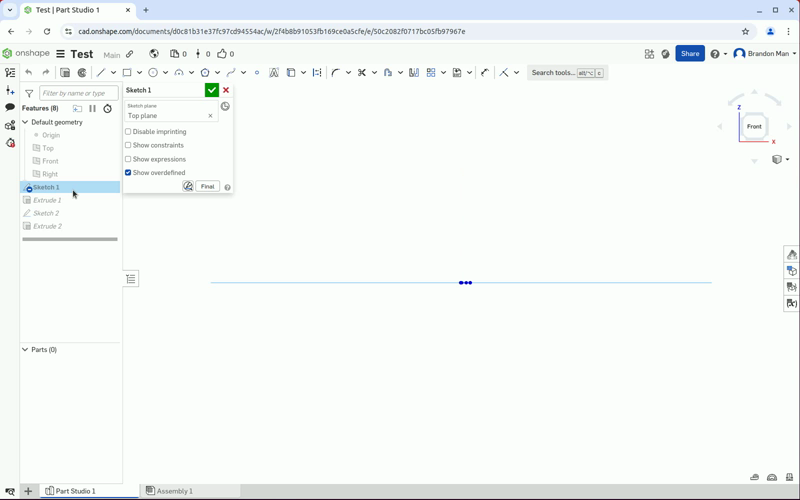
mouse_move(229, 92)
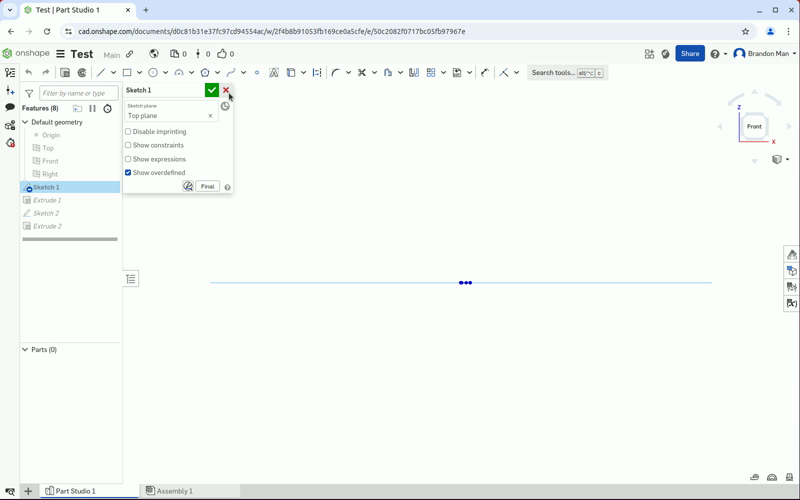
click(229, 92)
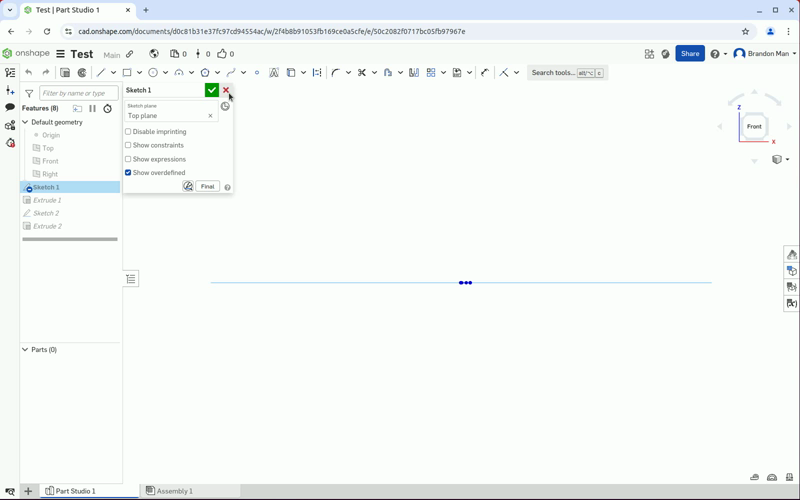
key(shift+s)
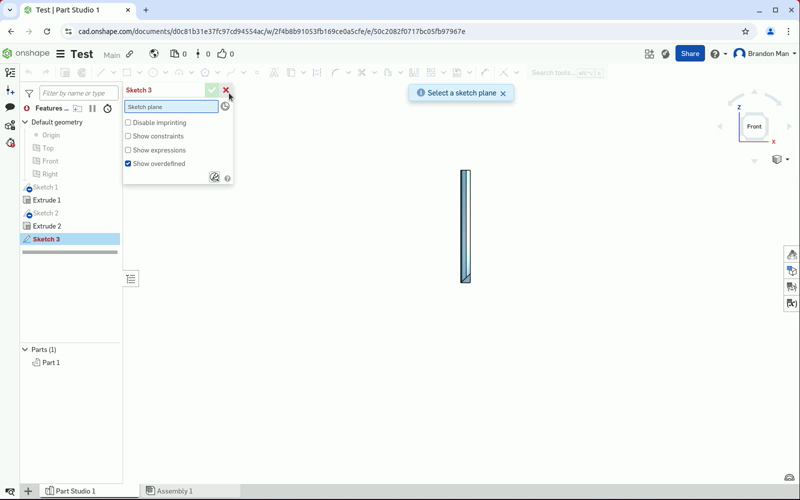
mouse_move(73, 163)
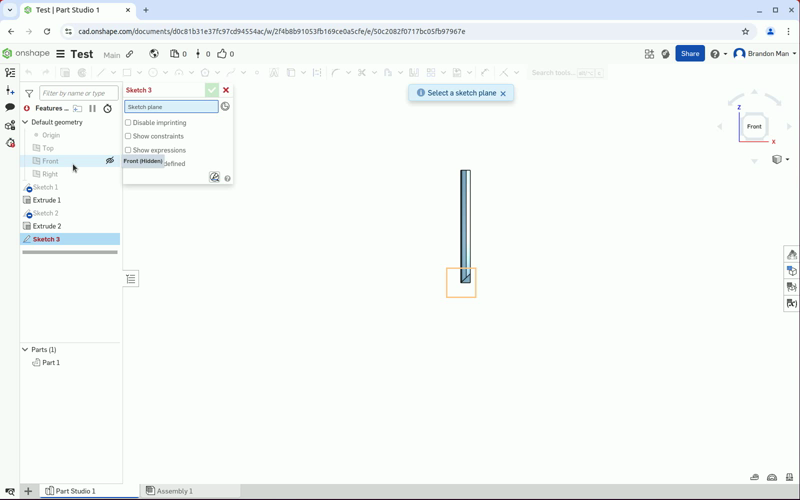
click(73, 163)
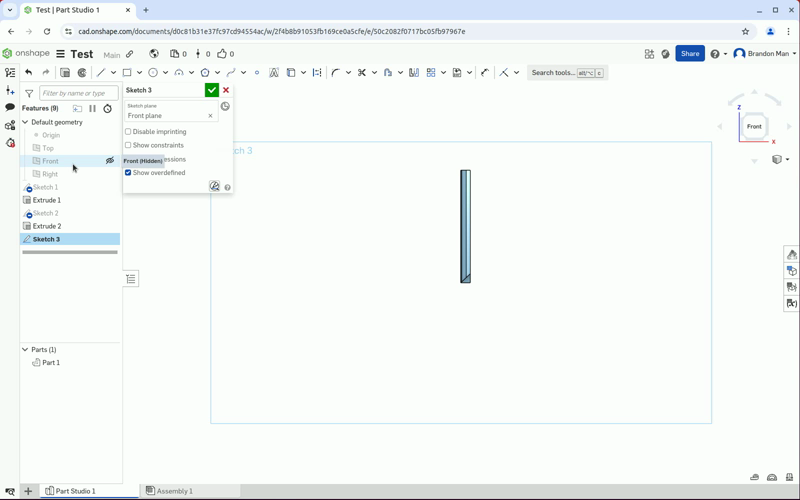
mouse_move(73, 352)
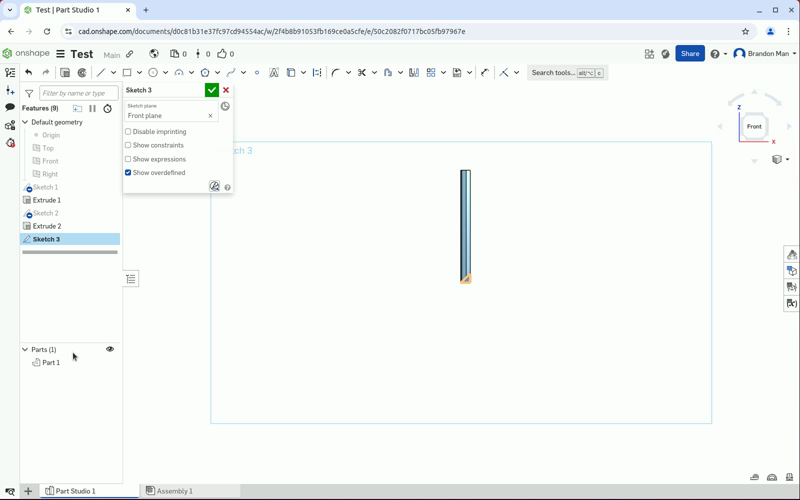
key(y)
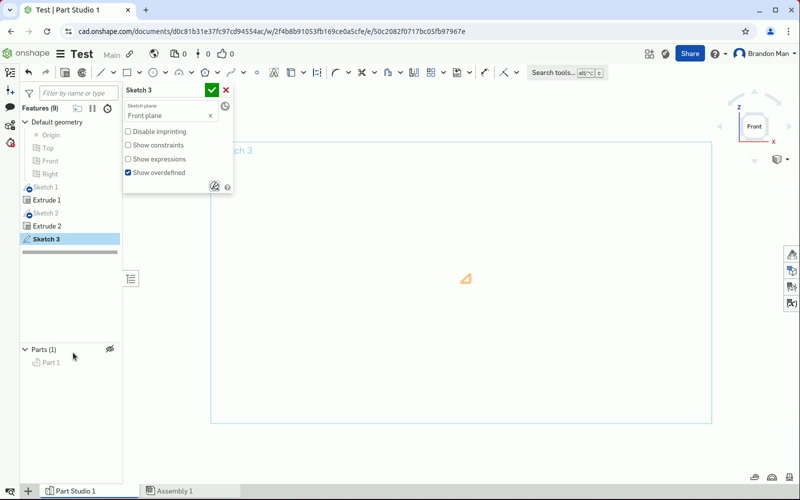
key(l)
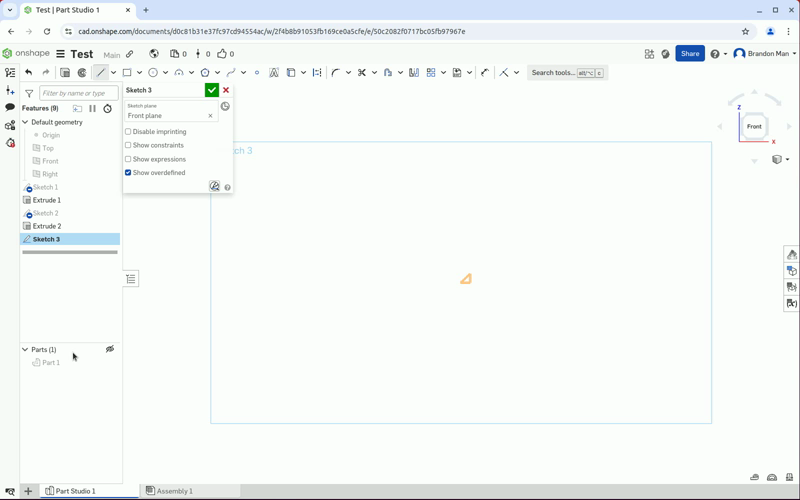
key_down(shift)
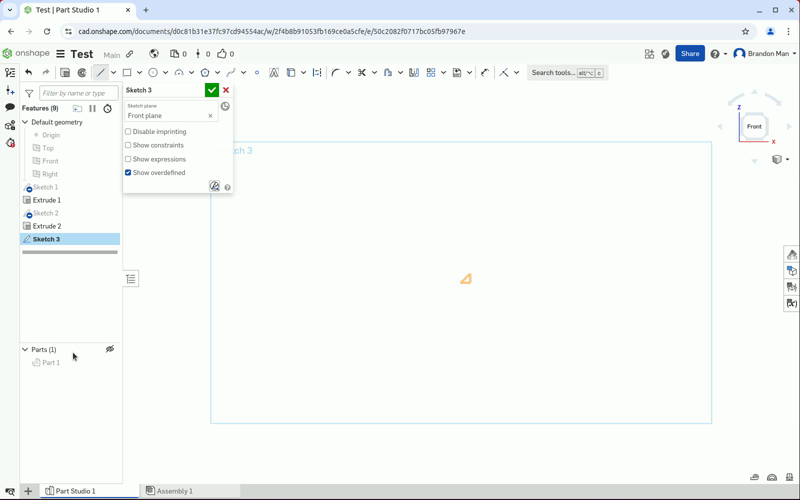
mouse_move(460, 170)
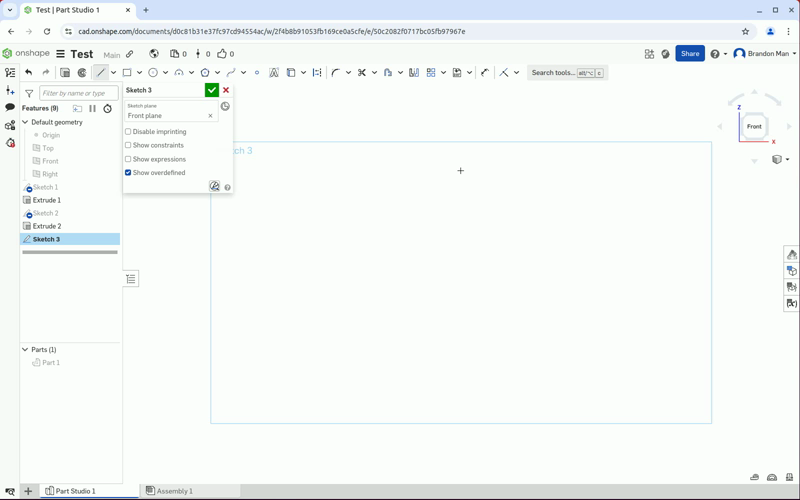
click(460, 170)
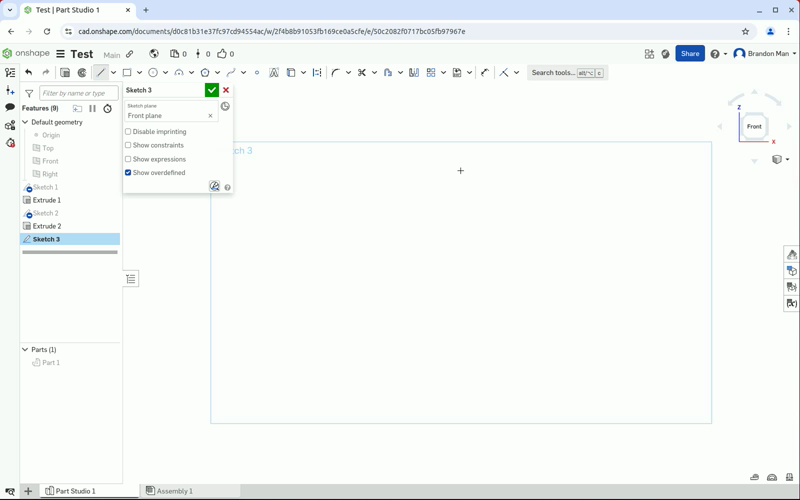
key_up(shift)
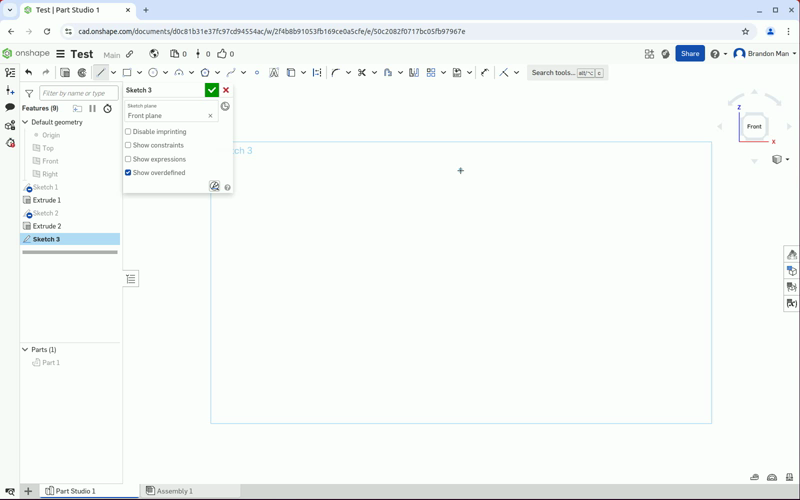
key_down(shift)
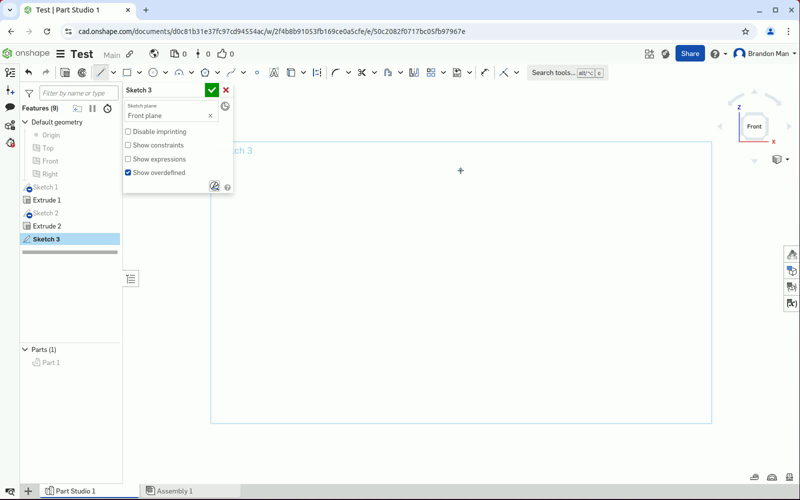
mouse_move(490, 170)
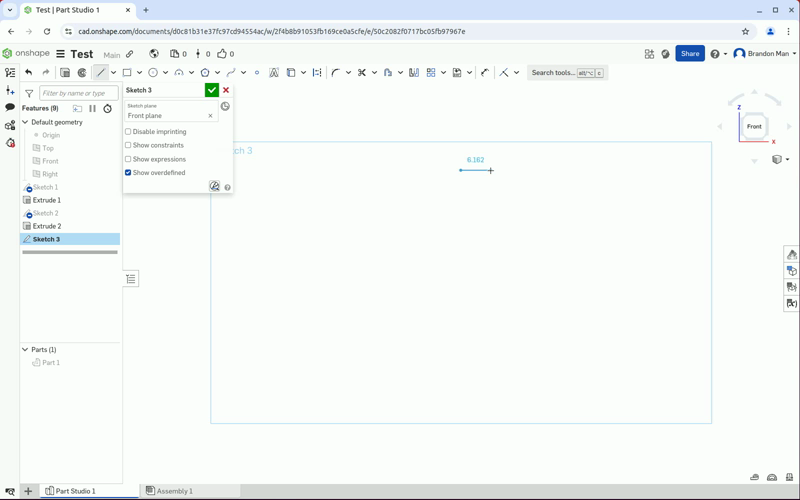
mouse_move(470, 179)
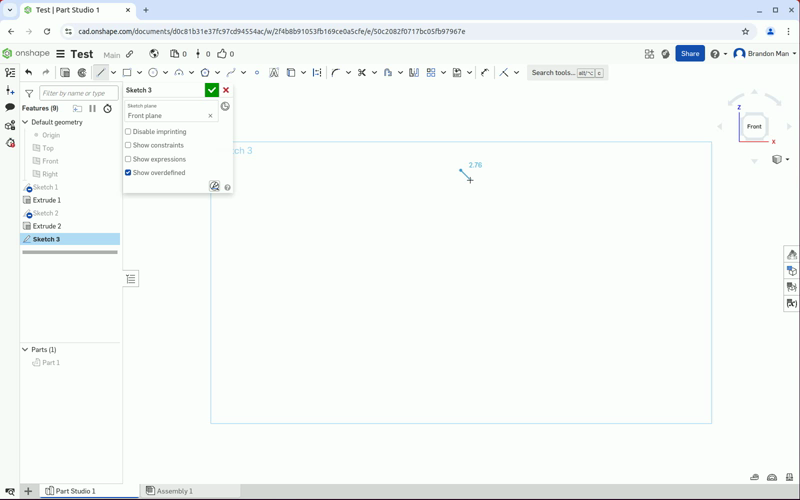
click(470, 179)
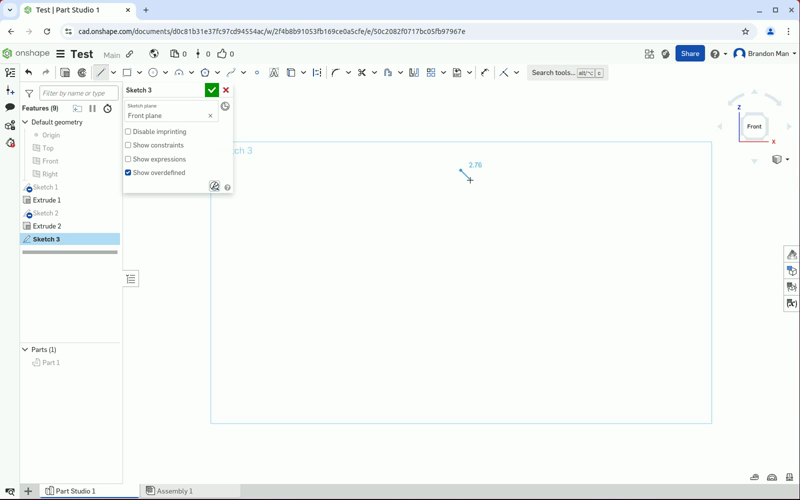
key_up(shift)
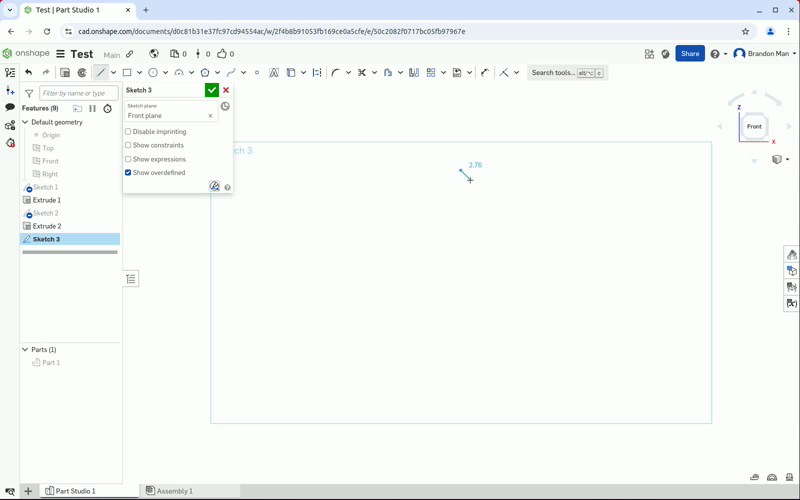
key_down(shift)
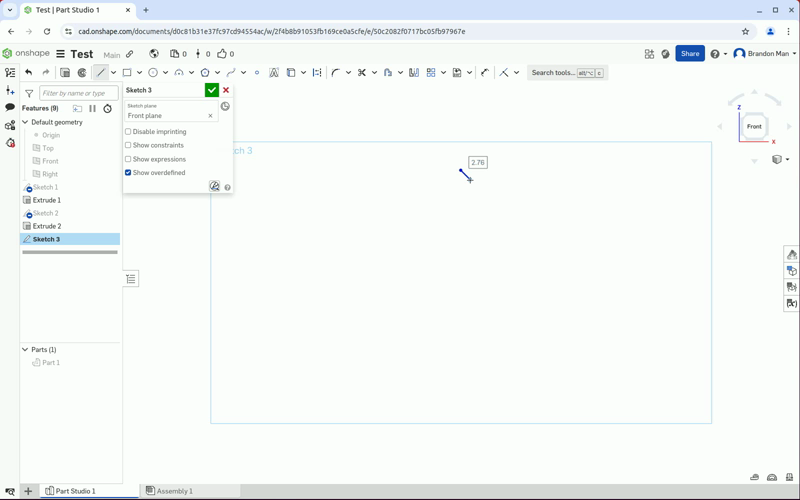
mouse_move(500, 179)
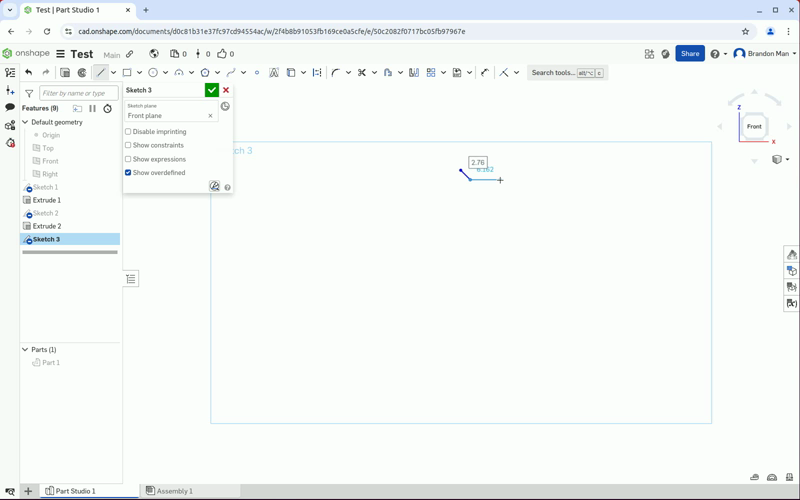
mouse_move(470, 170)
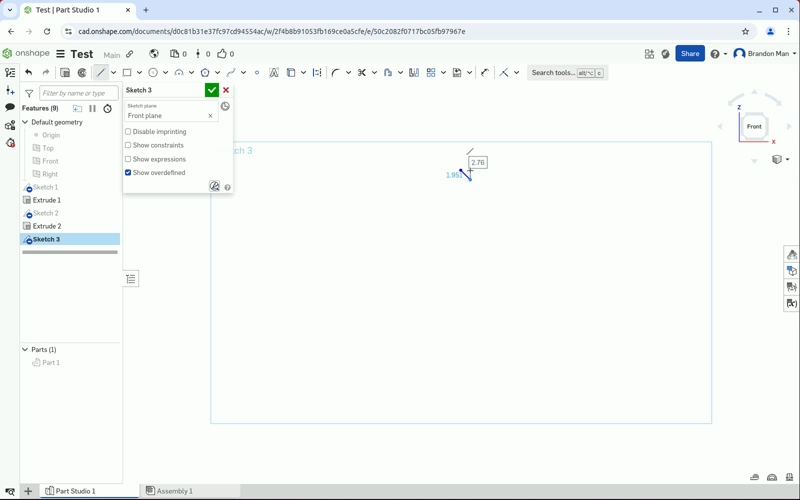
click(470, 170)
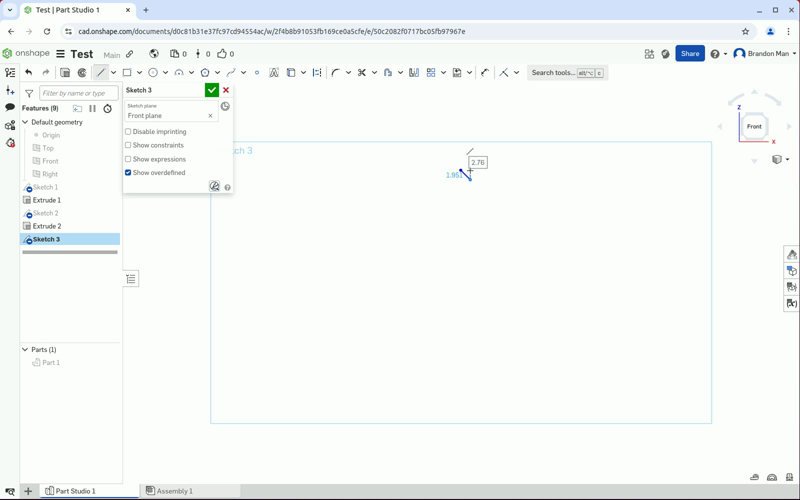
key_up(shift)
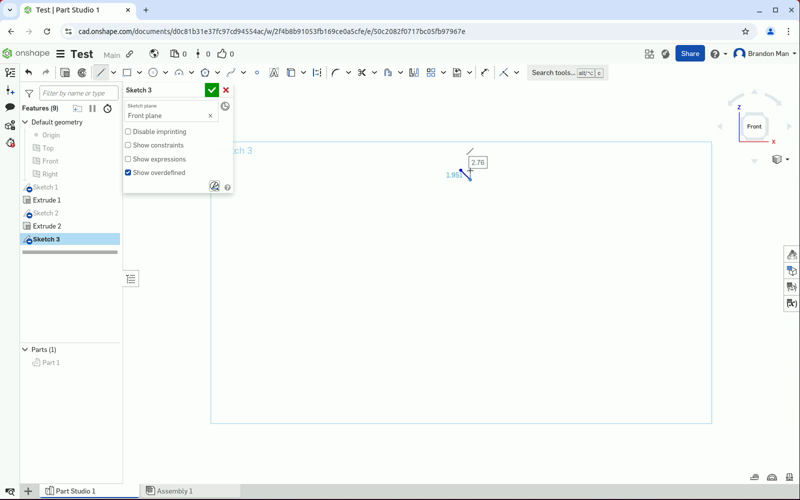
mouse_move(500, 170)
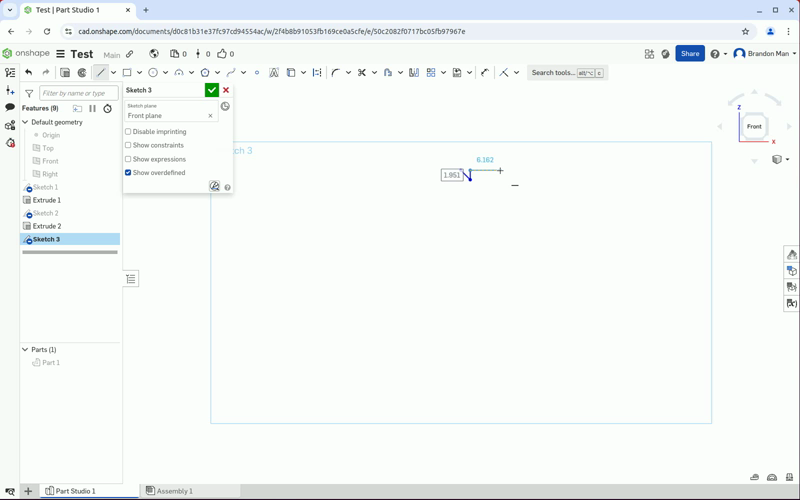
key_down(shift)
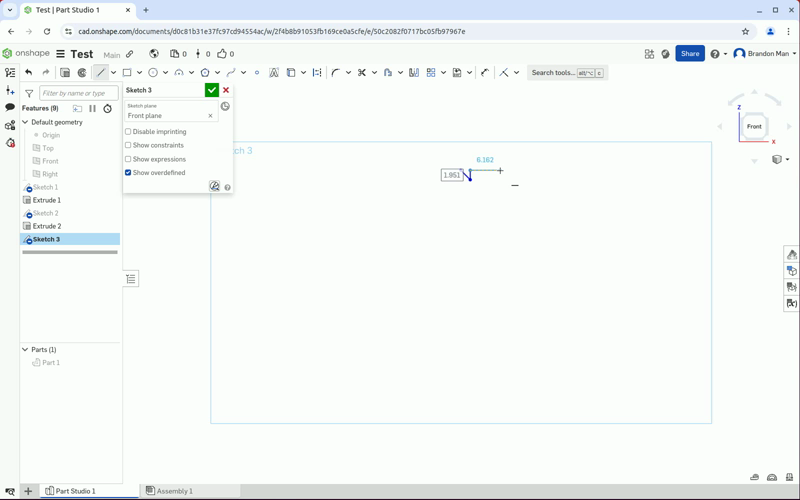
mouse_move(460, 170)
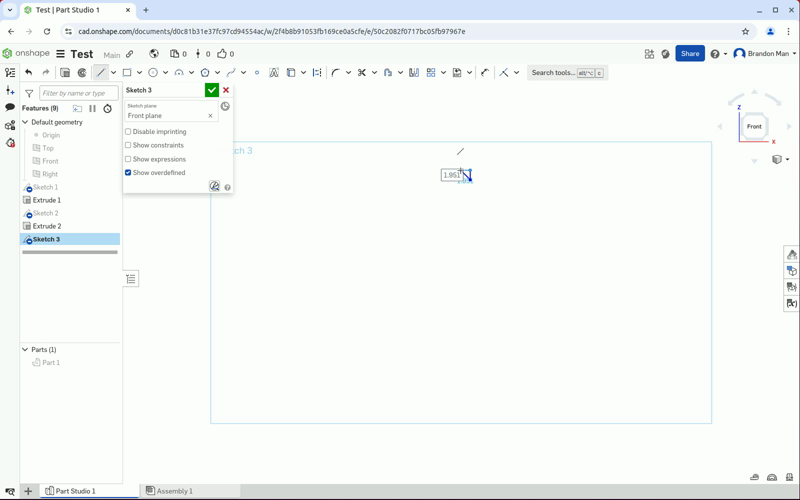
key_up(shift)
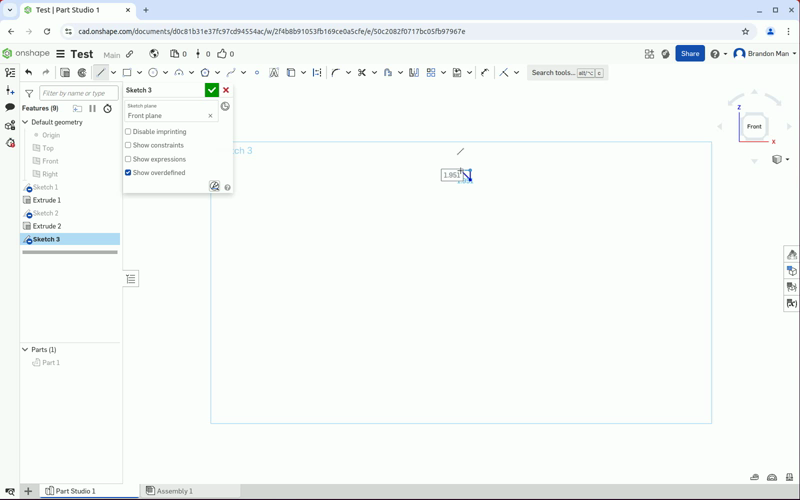
click(460, 170)
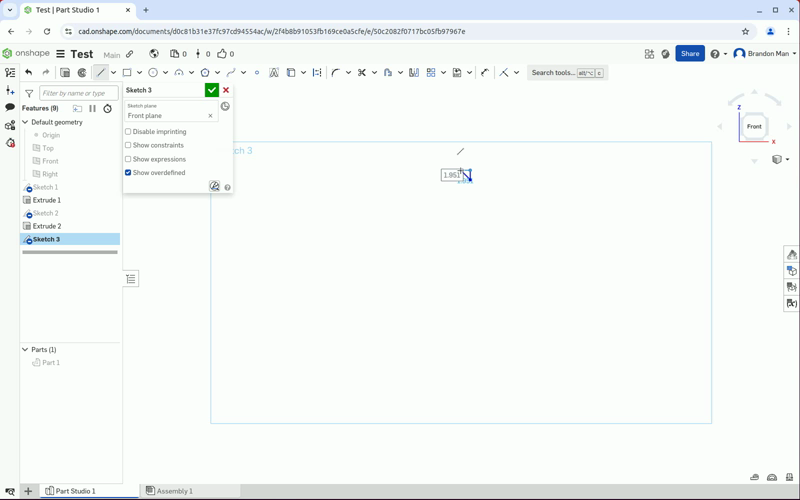
key(esc)
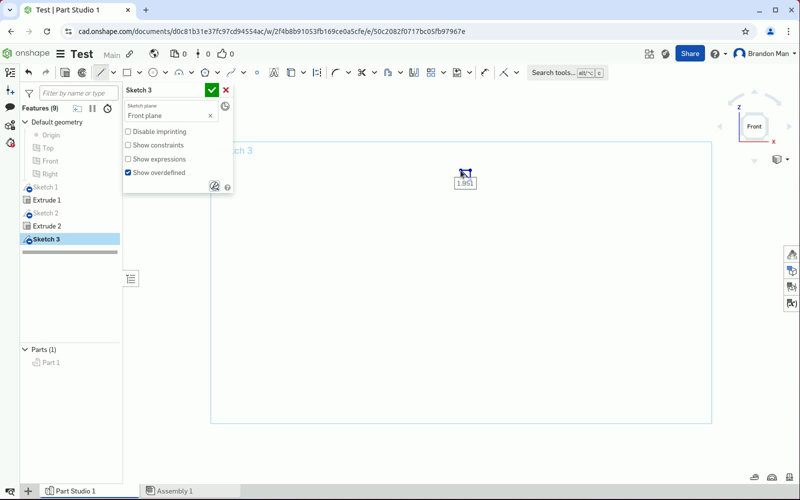
mouse_move(469, 175)
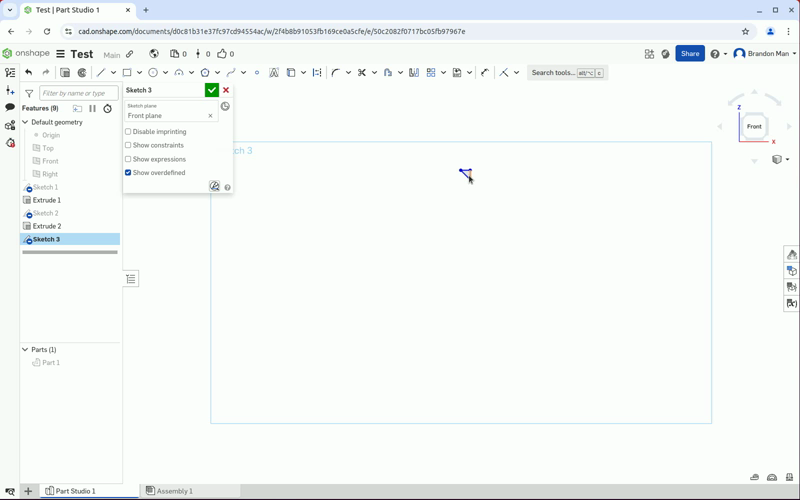
scroll(6)
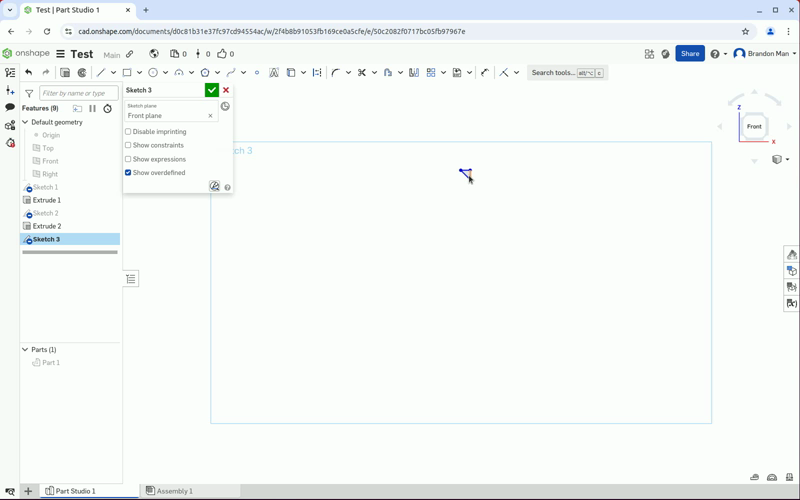
scroll(6)
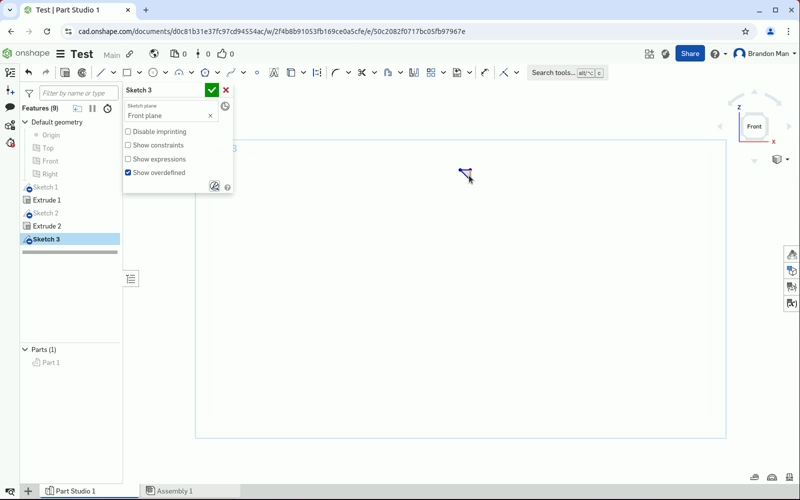
scroll(6)
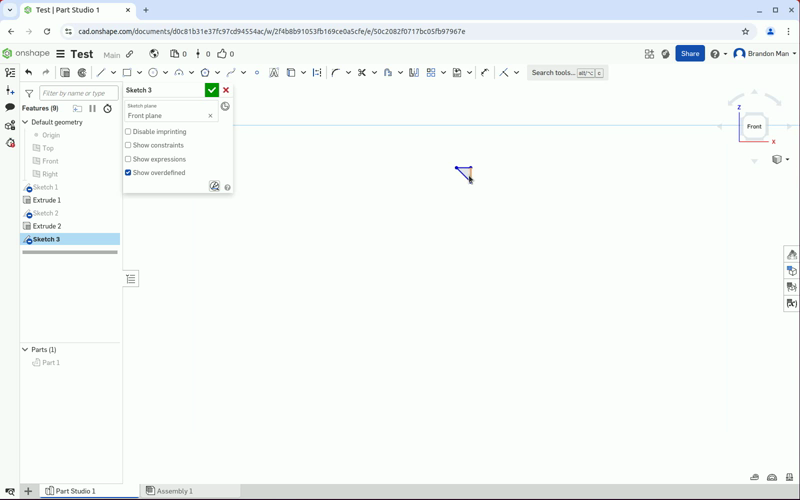
scroll(6)
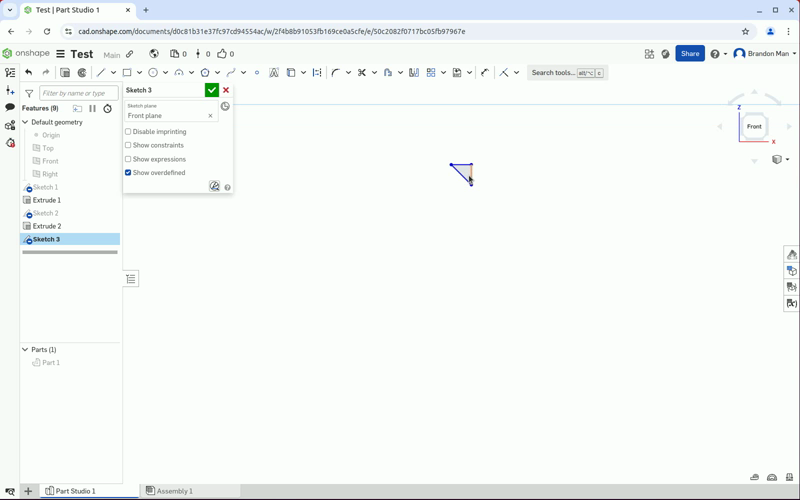
scroll(6)
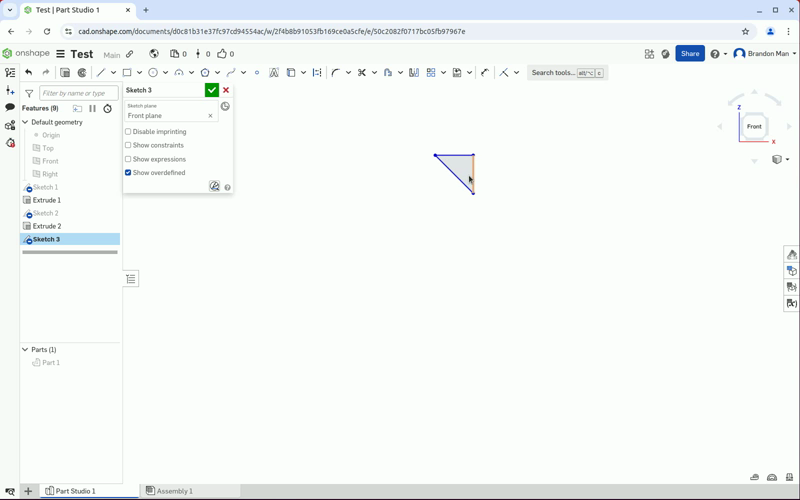
scroll(6)
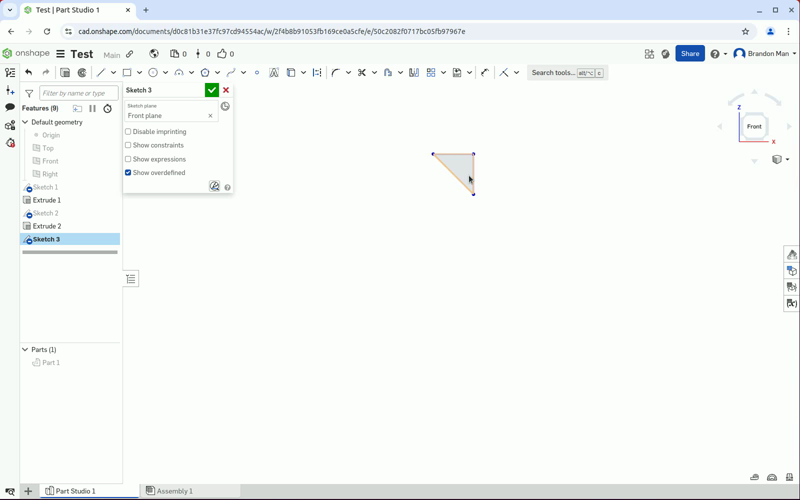
scroll(6)
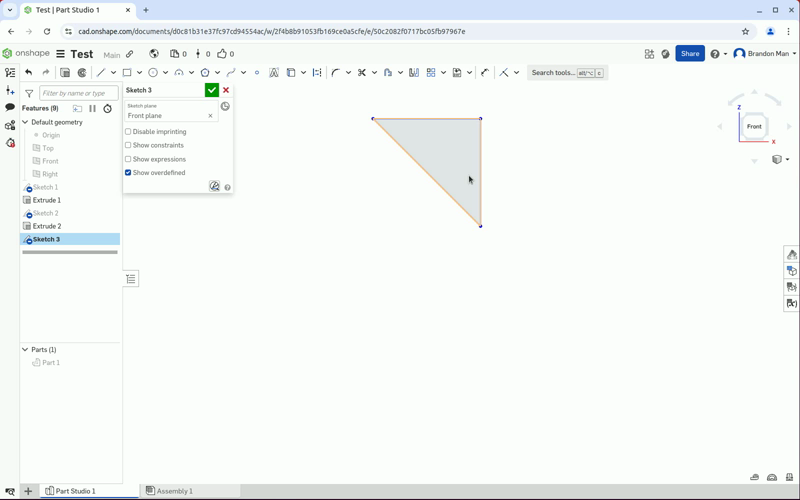
click(469, 175)
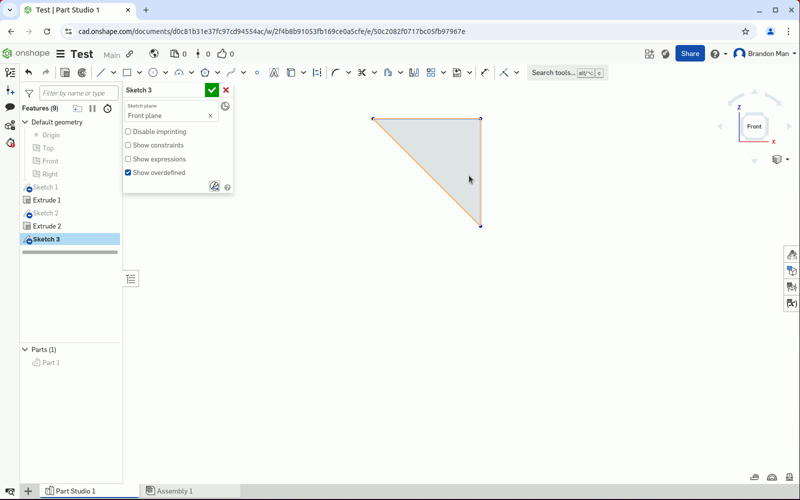
scroll(-6)
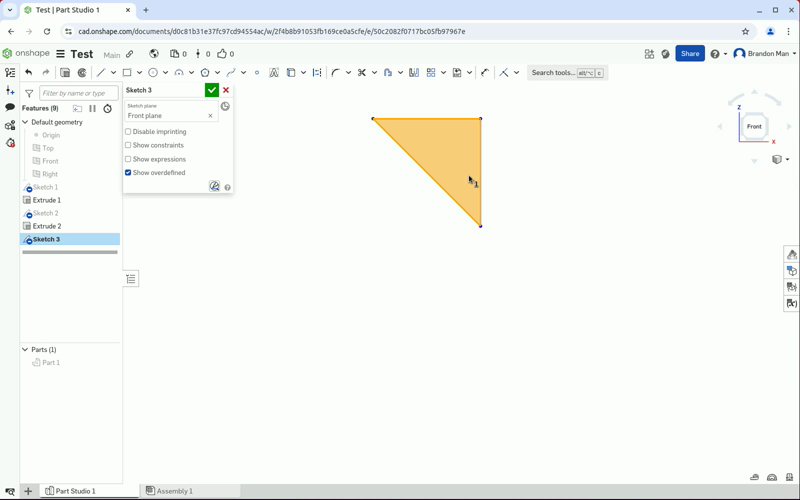
scroll(-6)
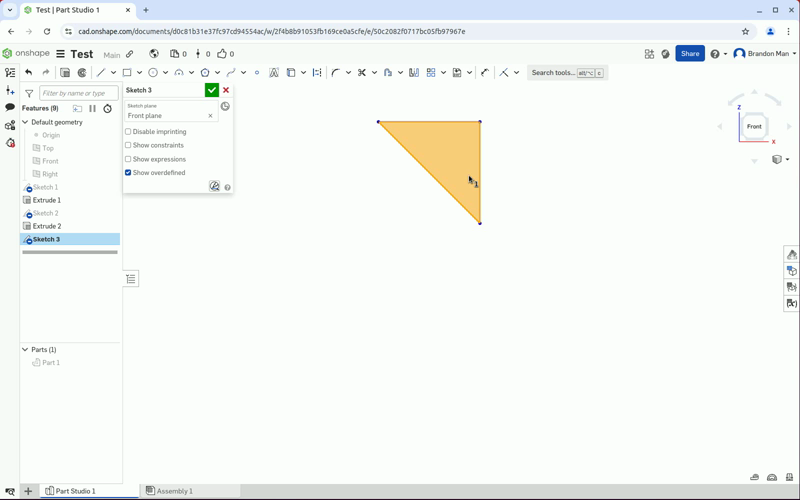
scroll(-6)
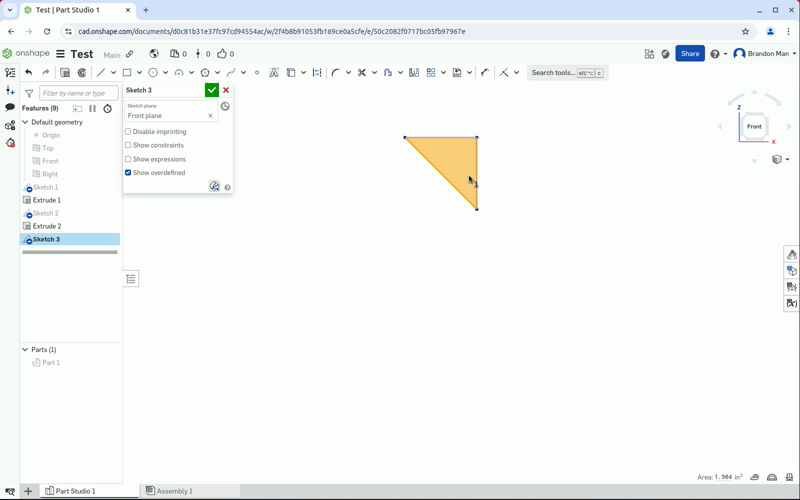
scroll(-6)
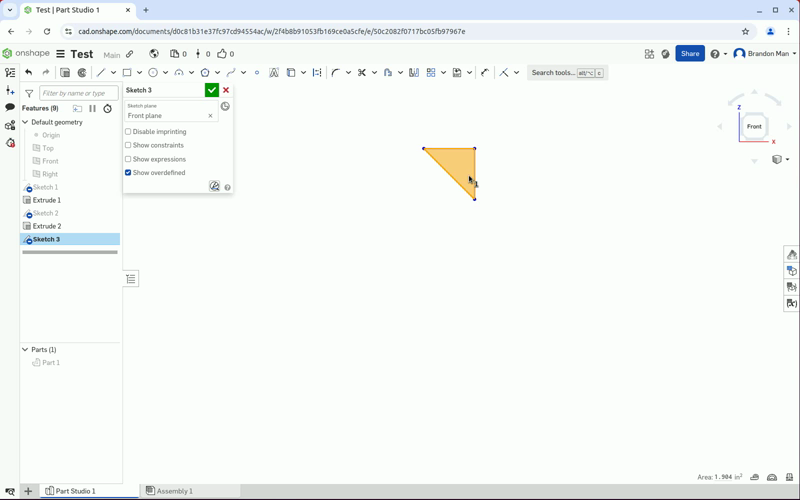
scroll(-6)
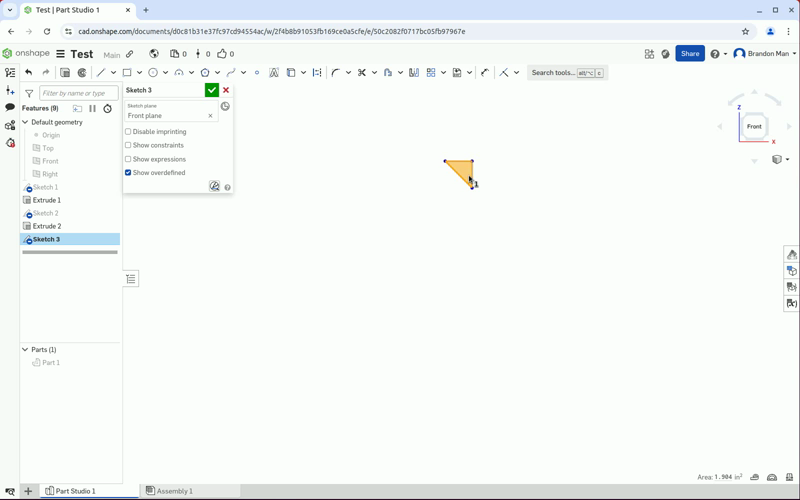
scroll(-6)
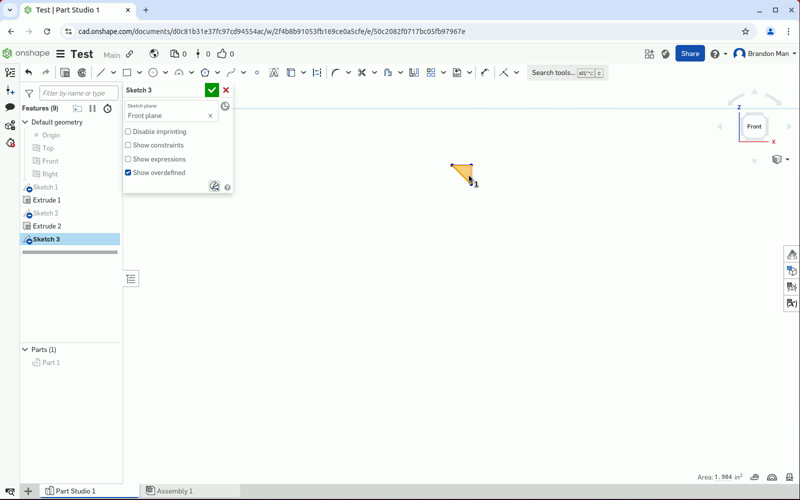
scroll(-6)
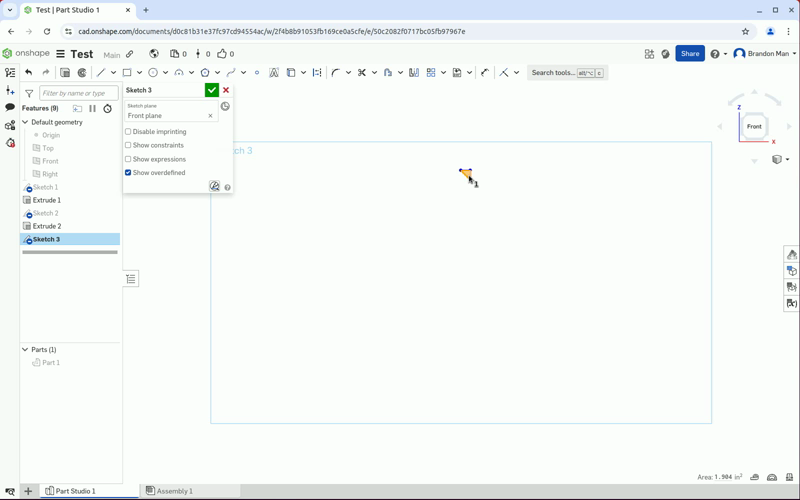
mouse_move(73, 352)
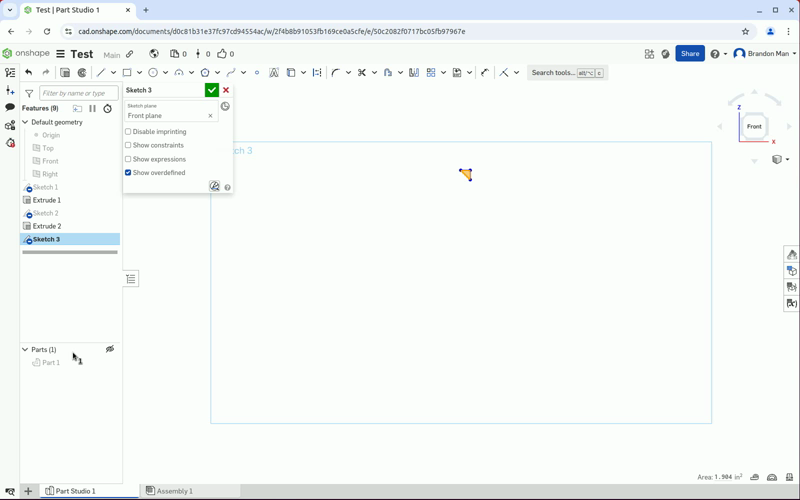
key(shift+y)
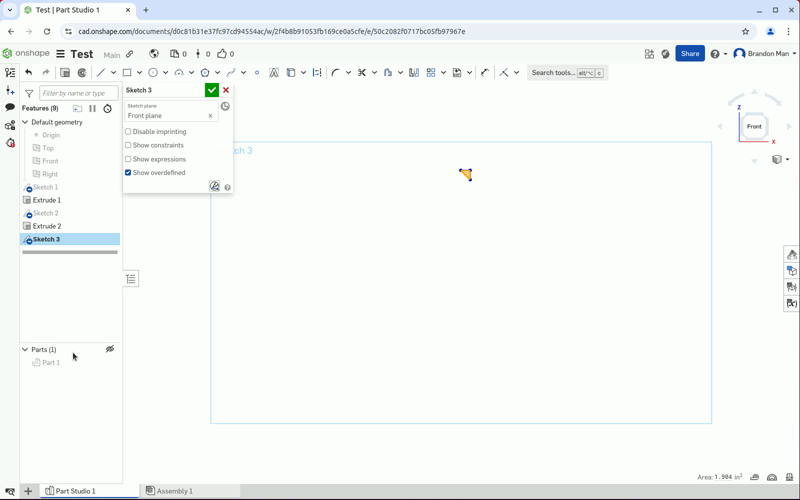
key(shift+e)
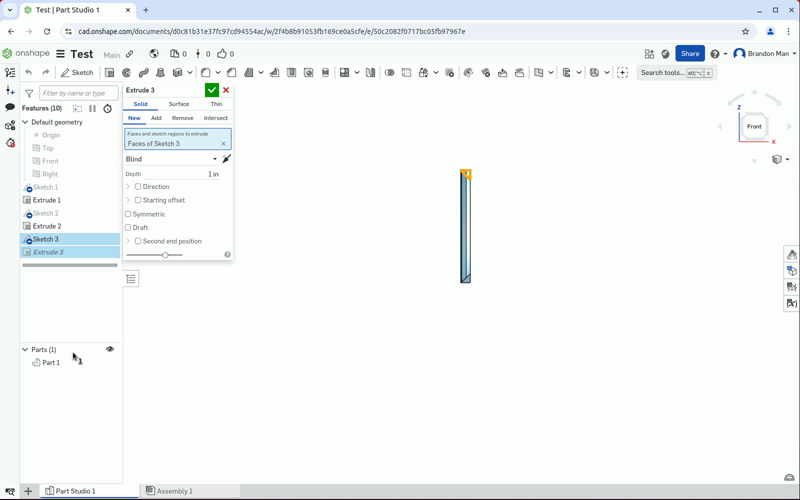
mouse_move(143, 106)
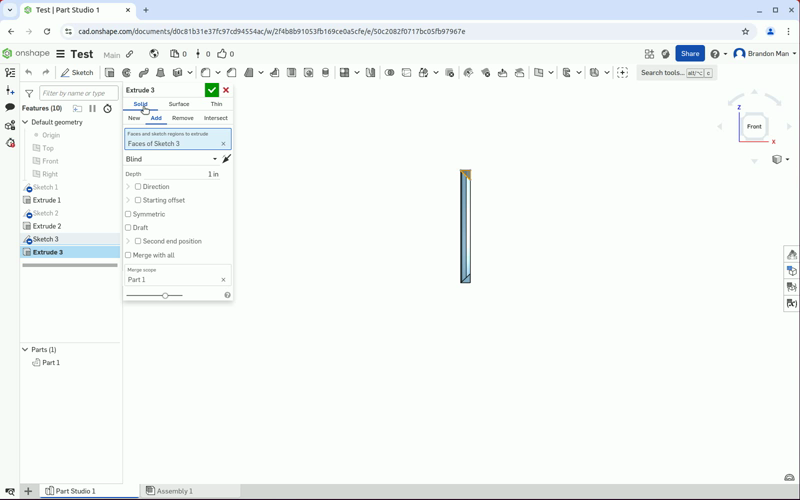
click(143, 106)
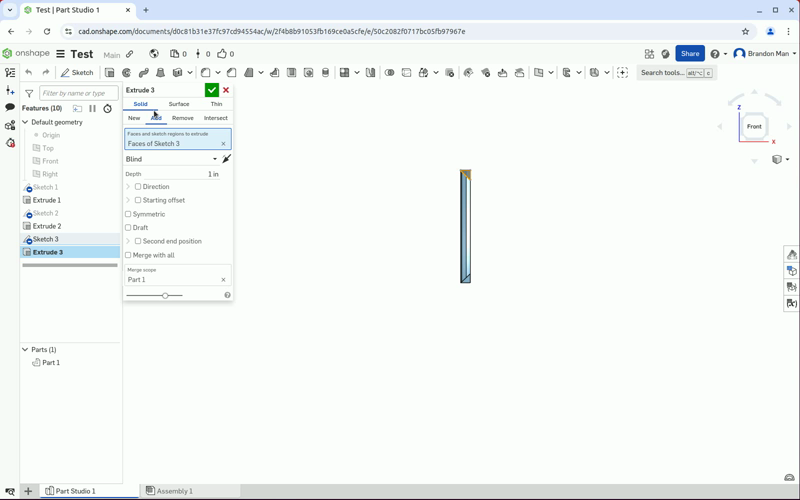
mouse_move(186, 120)
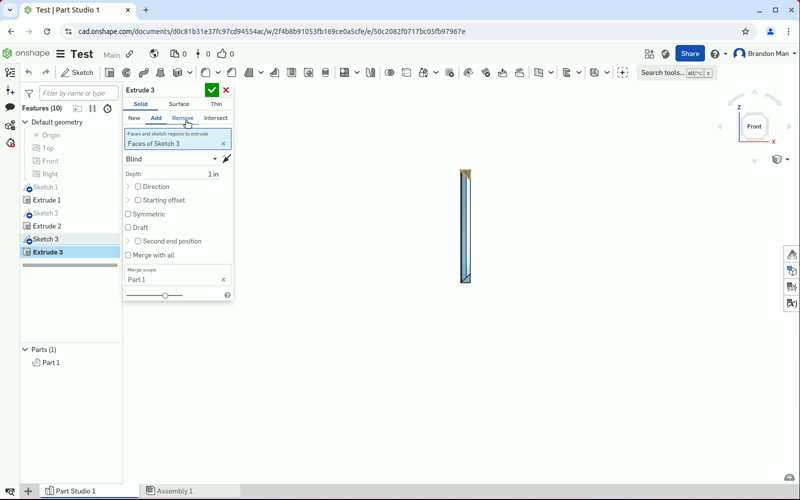
click(186, 120)
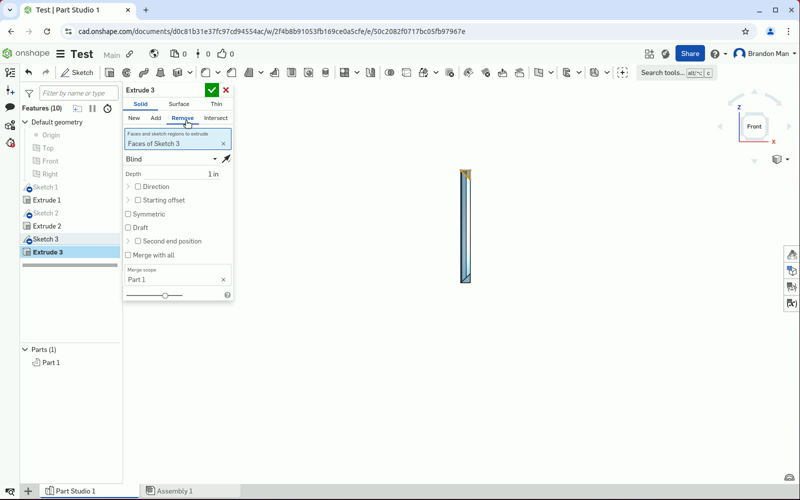
key(tab, 4)
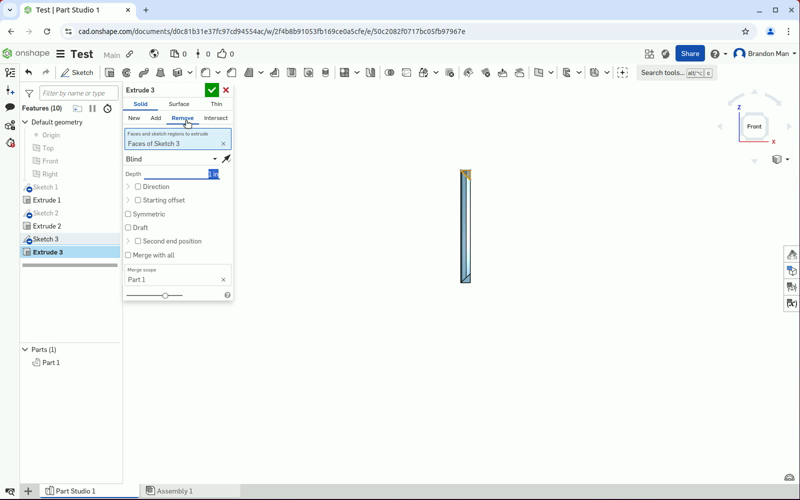
text(-0.963)
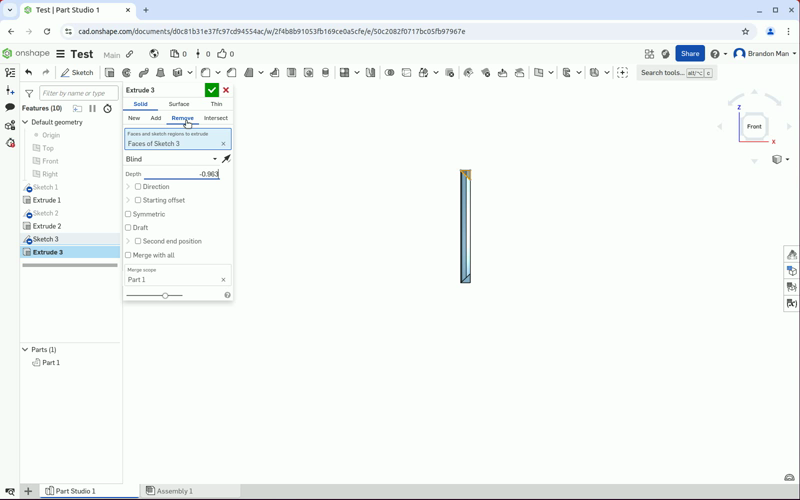
key(tab, 6)
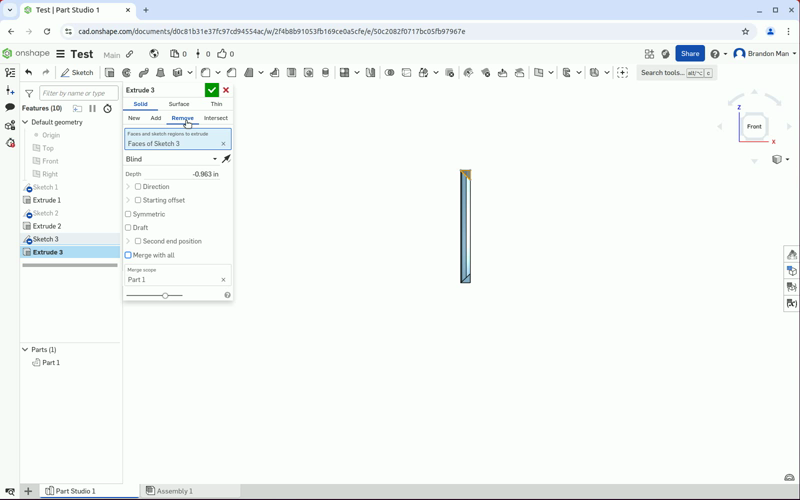
key(space)
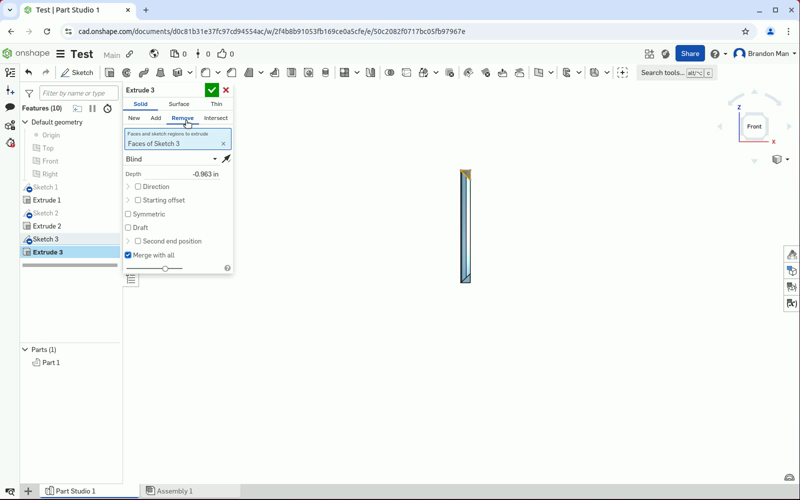
key(enter)
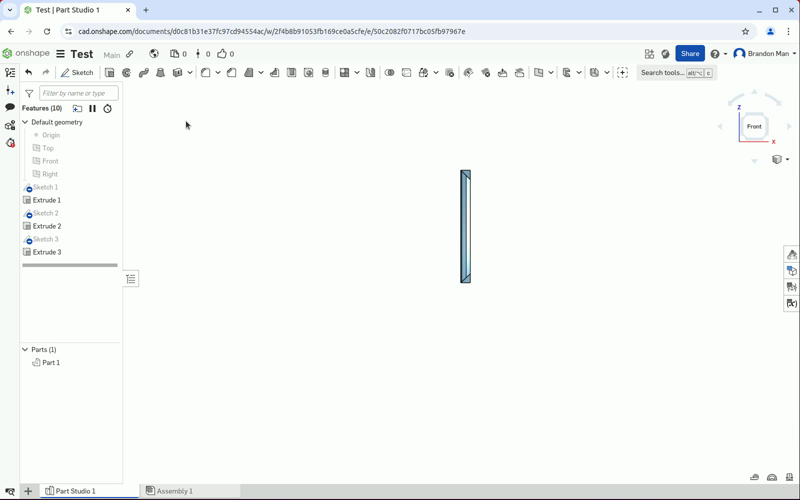
key(shift+h)
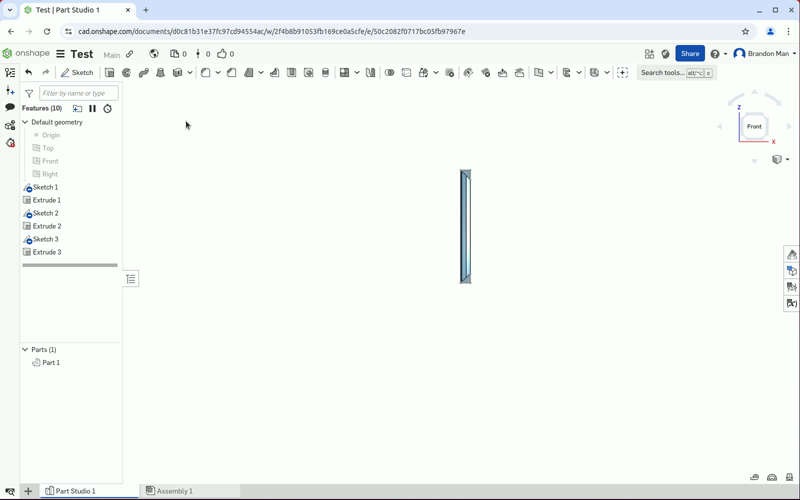
key(shift+h)
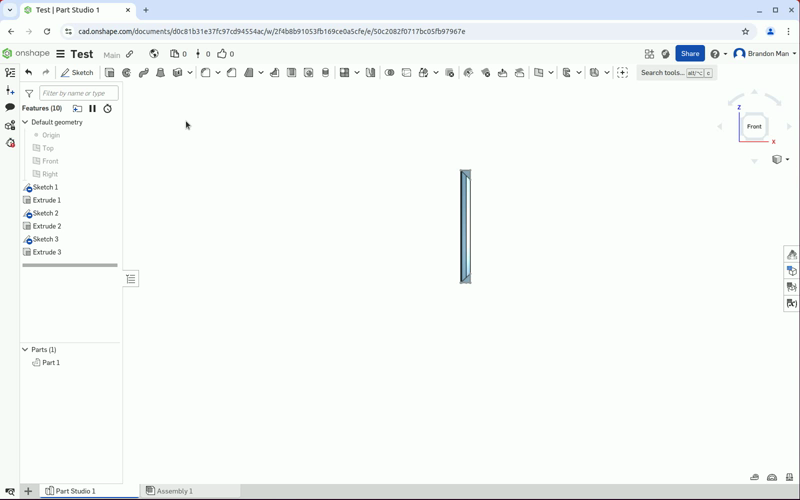
key(shift+7)
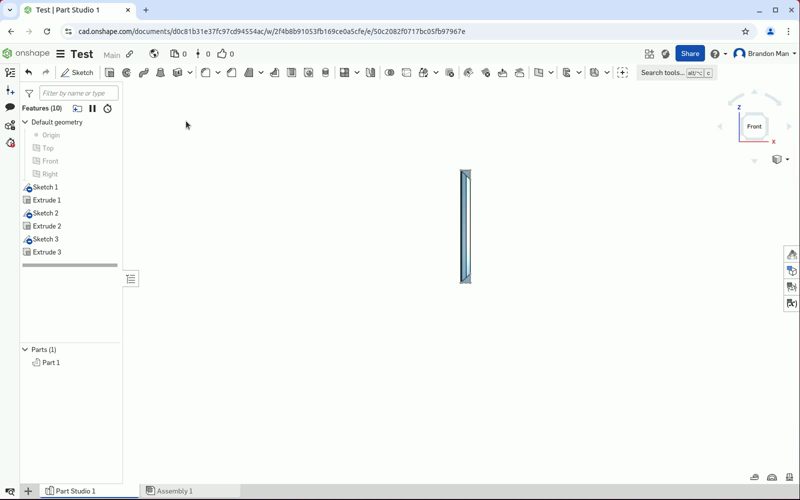
key(left, 2)
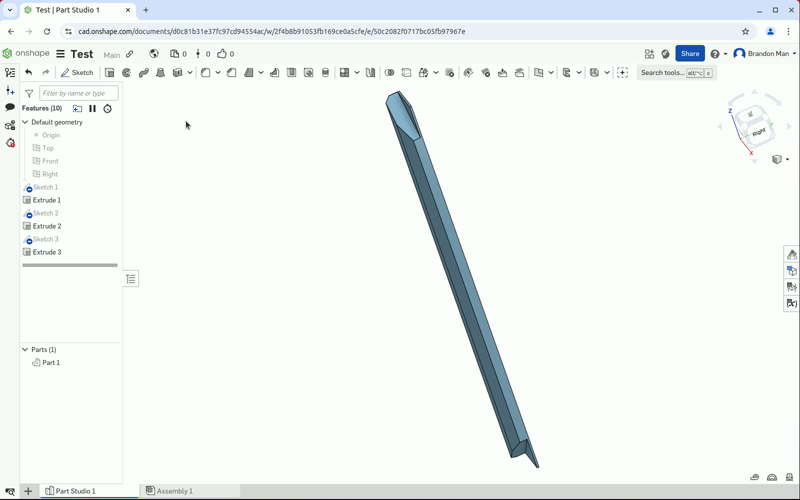
key(down, 2)
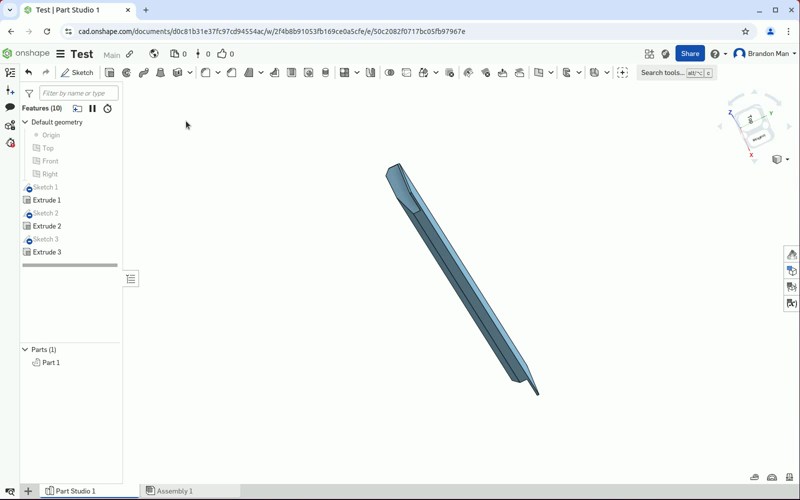
key(up, 2)
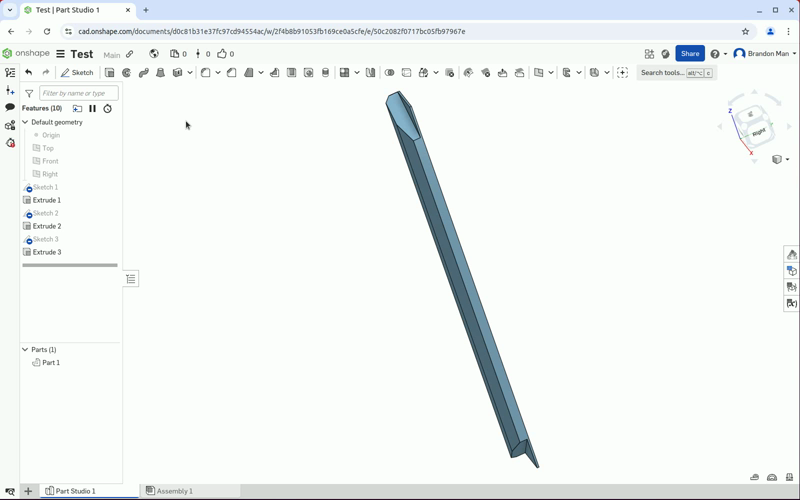
key(right, 2)
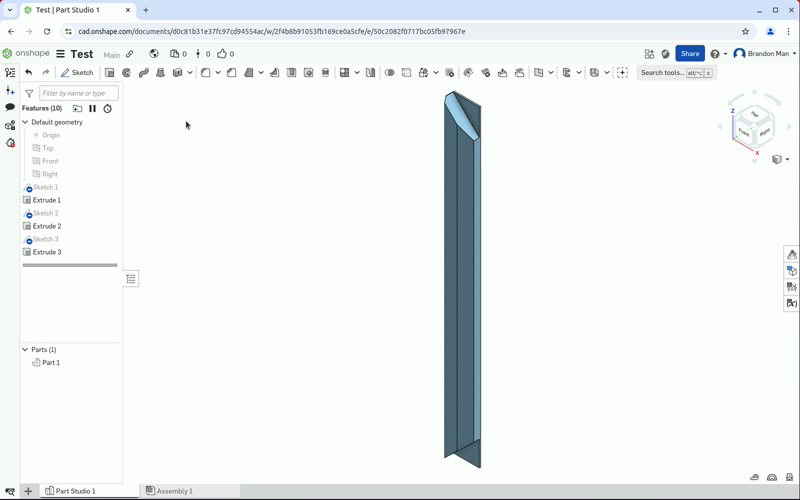
mouse_move(73, 189)
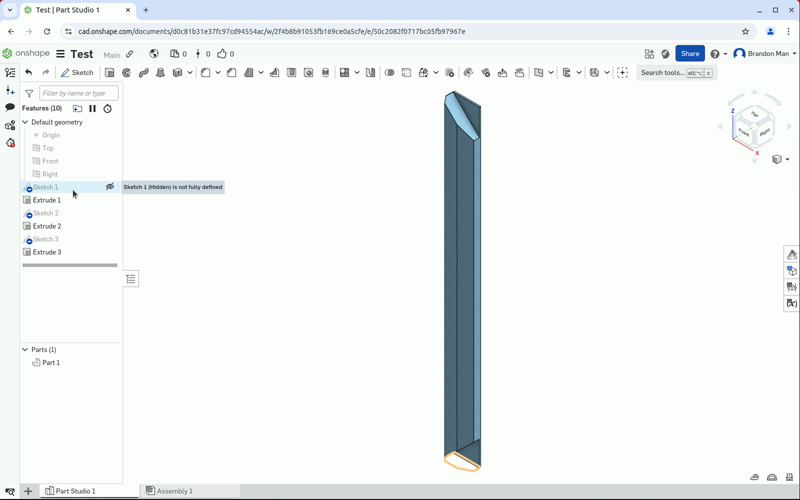
click(73, 189)